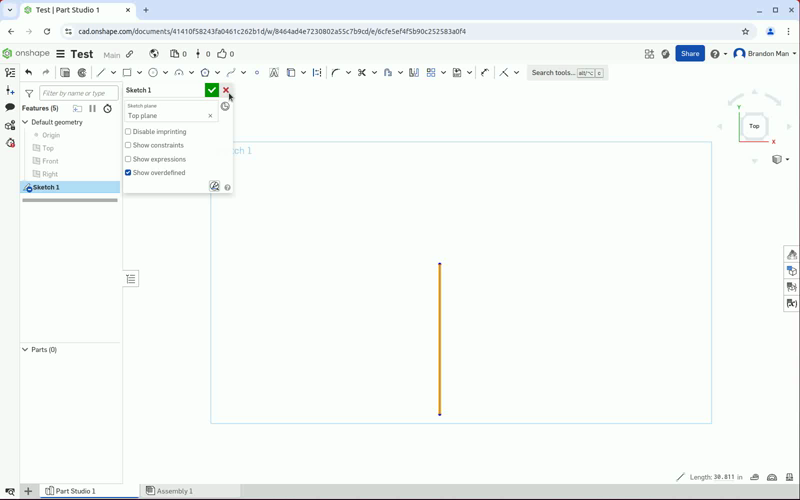
key(shift+h)
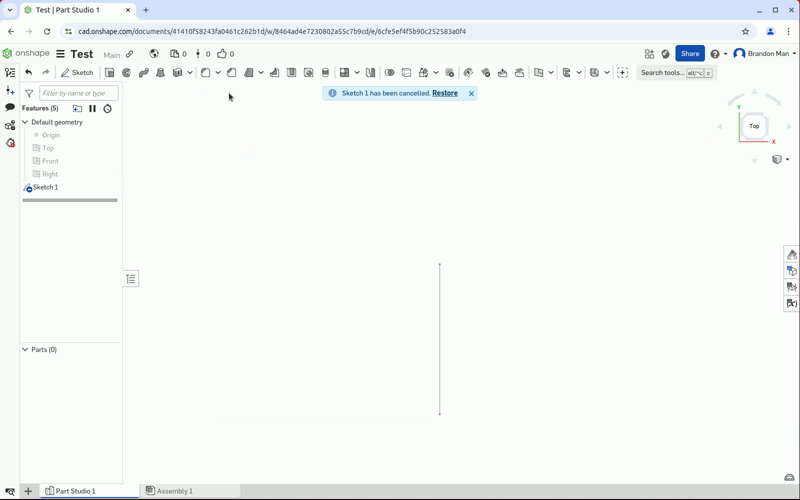
key(shift+s)
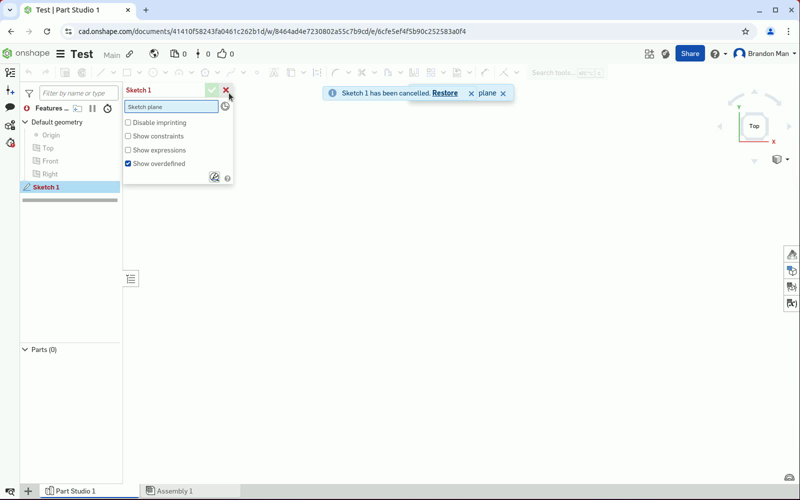
mouse_move(73, 150)
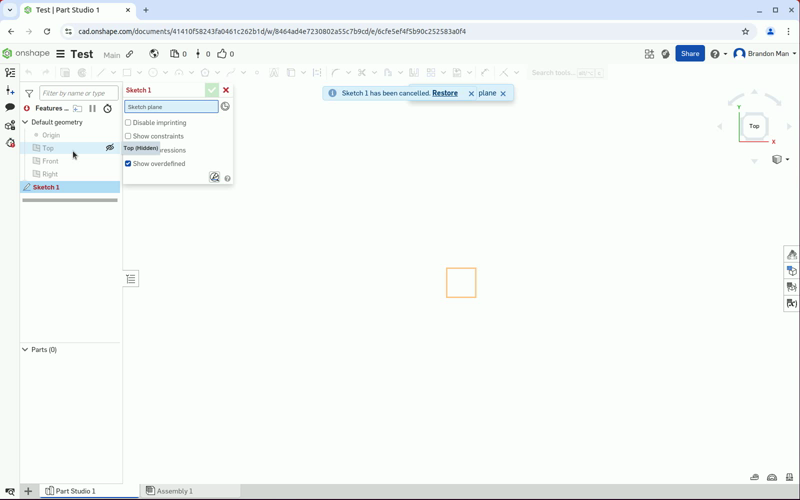
click(73, 150)
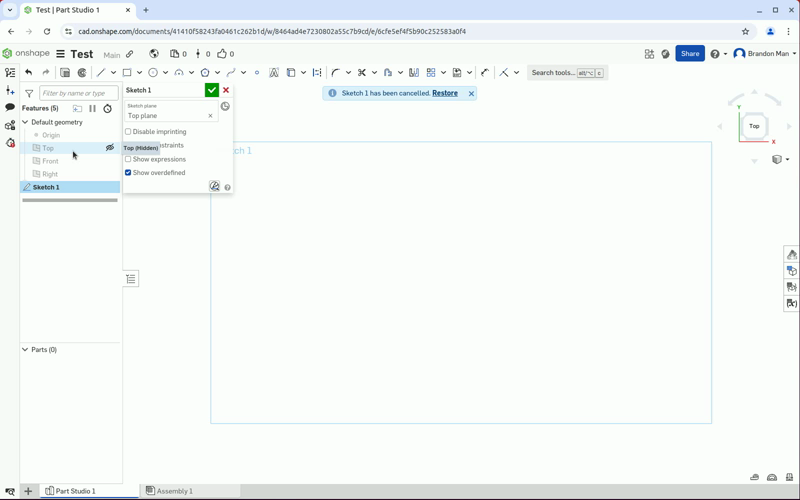
mouse_move(73, 352)
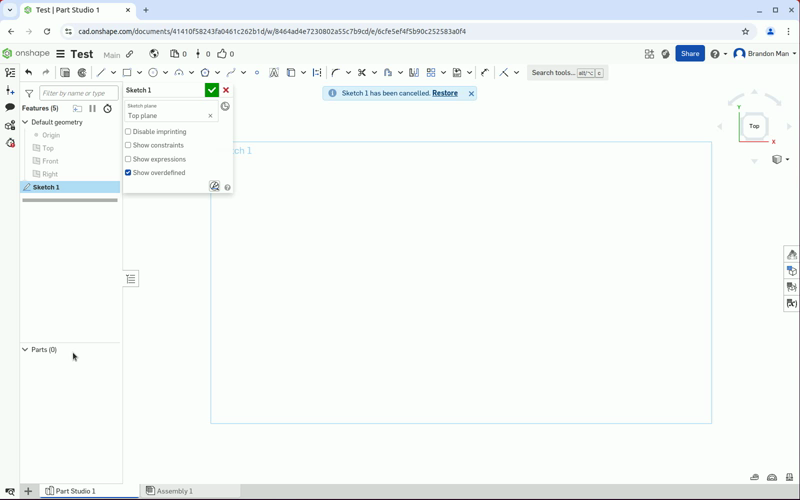
key(y)
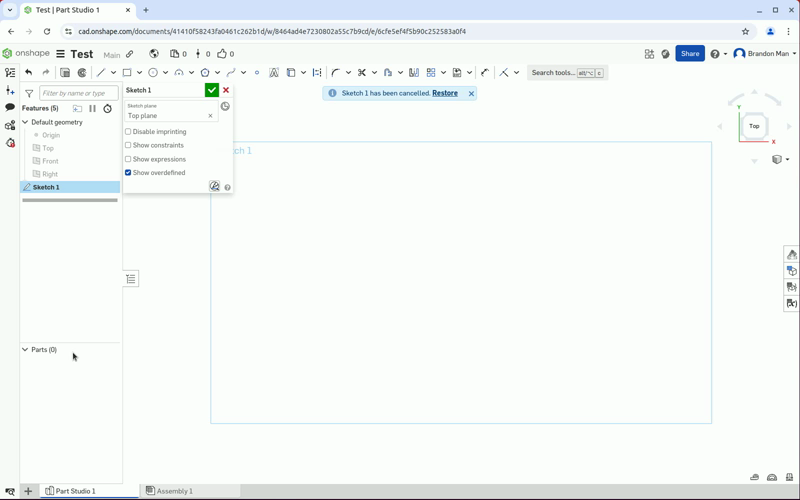
key(l)
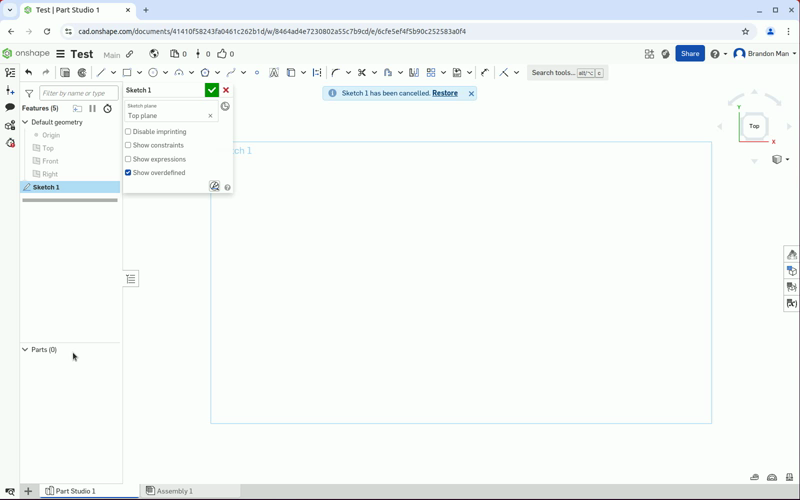
key_down(shift)
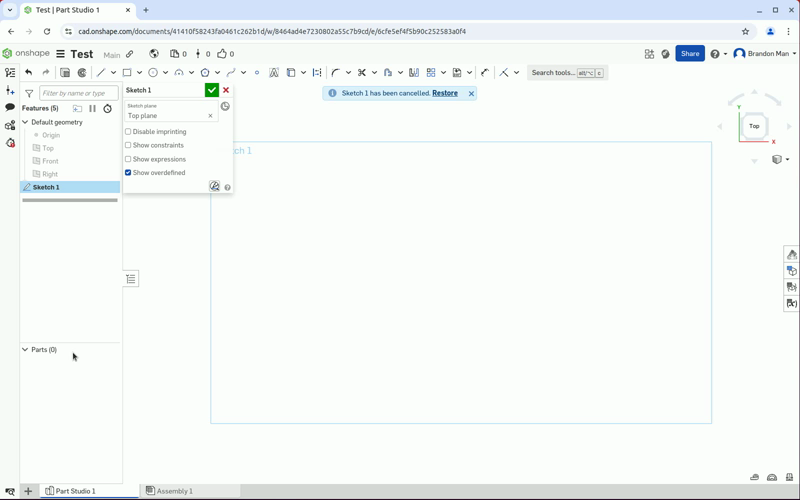
mouse_move(420, 322)
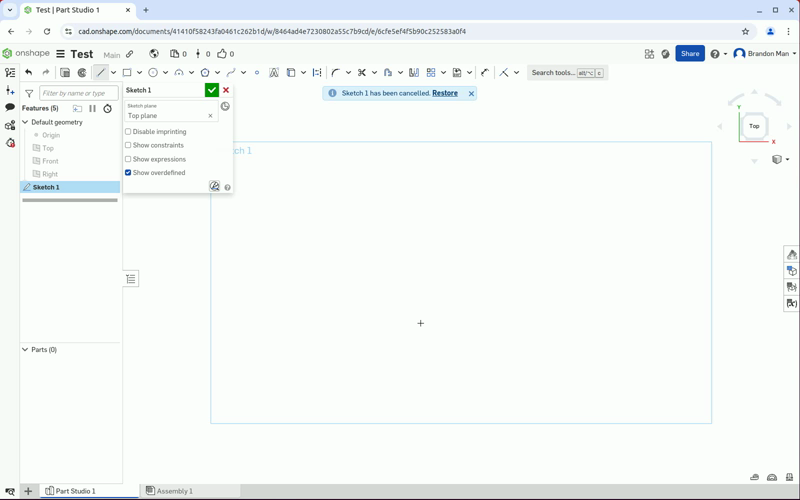
click(420, 322)
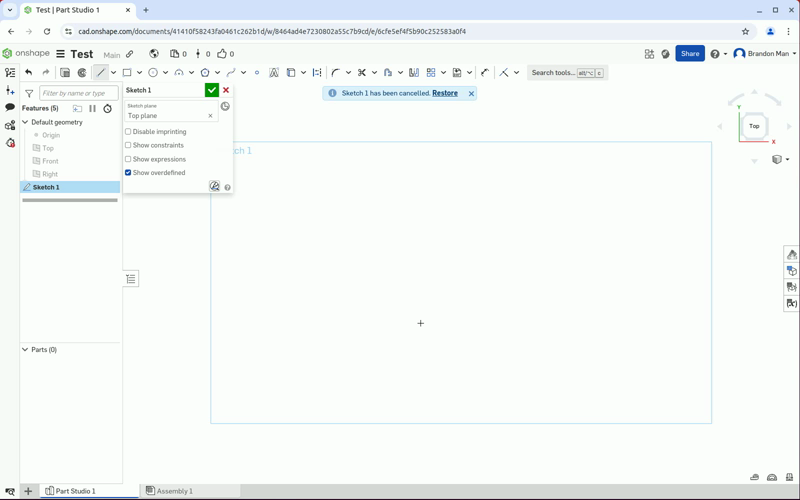
key_up(shift)
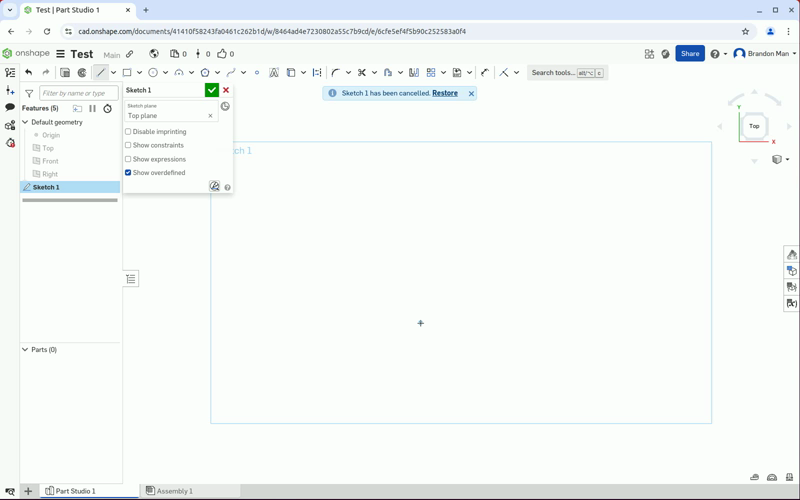
key_down(shift)
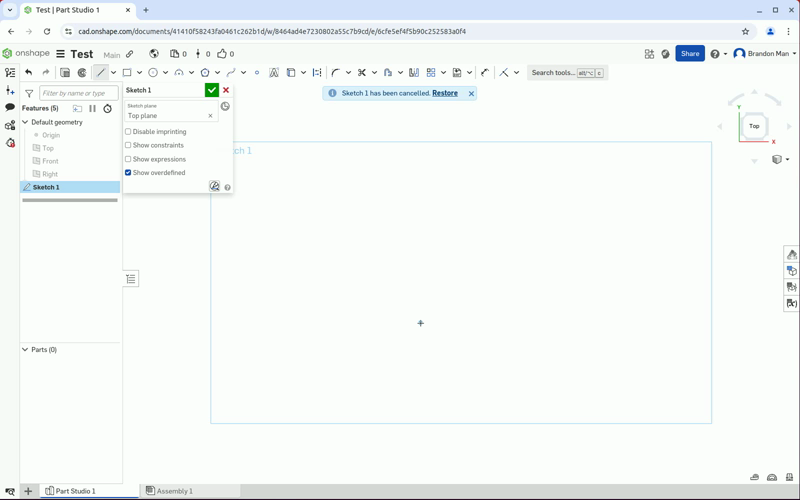
mouse_move(502, 322)
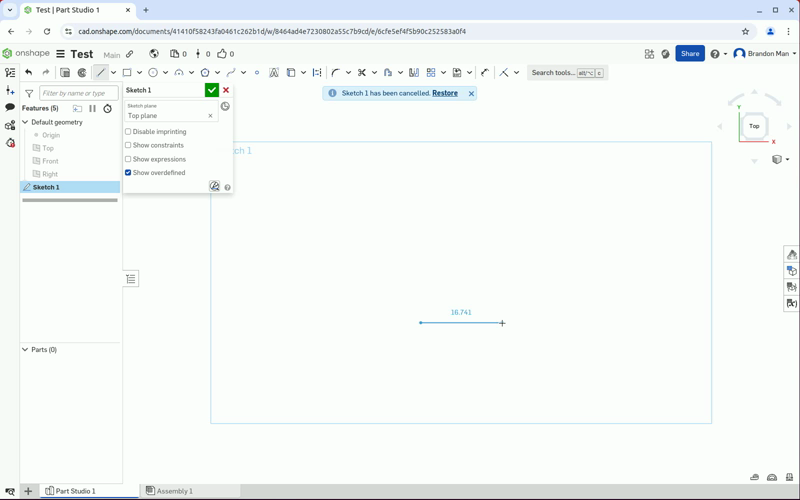
click(502, 322)
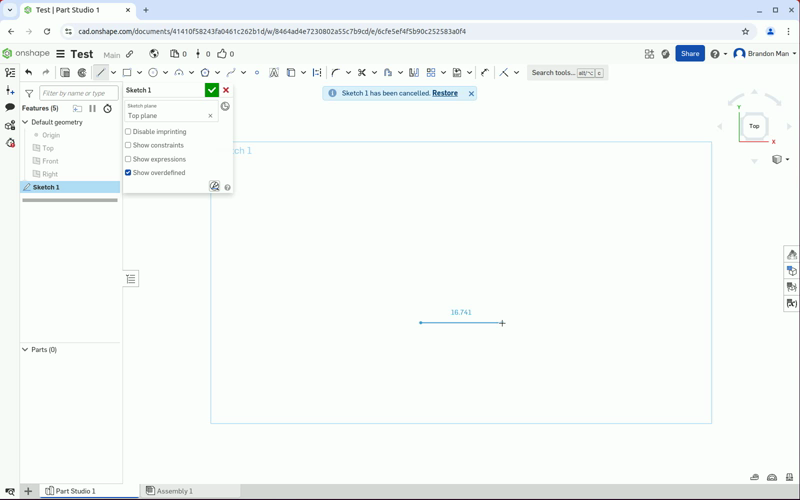
key_up(shift)
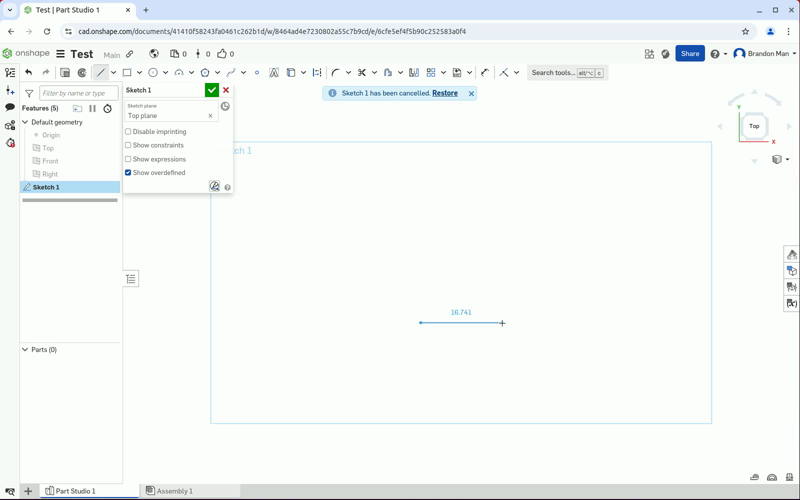
key_down(shift)
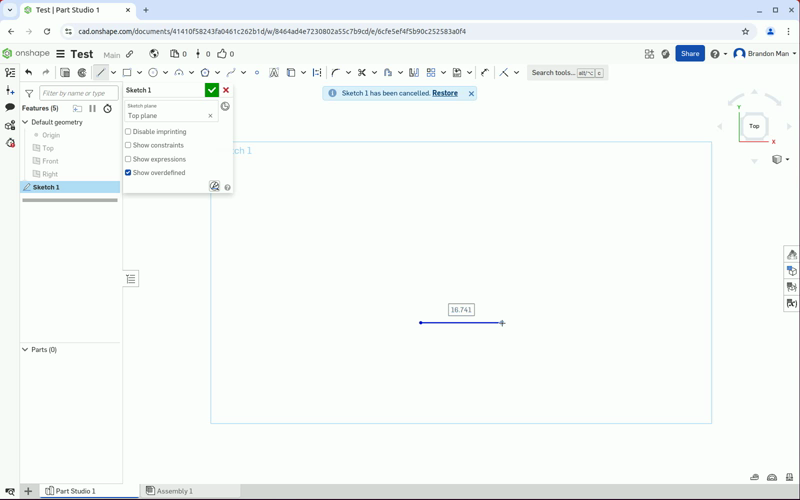
mouse_move(502, 241)
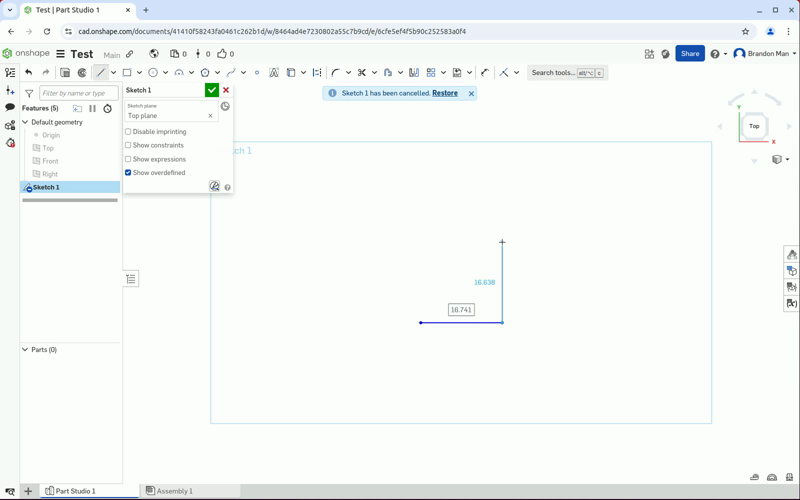
click(502, 241)
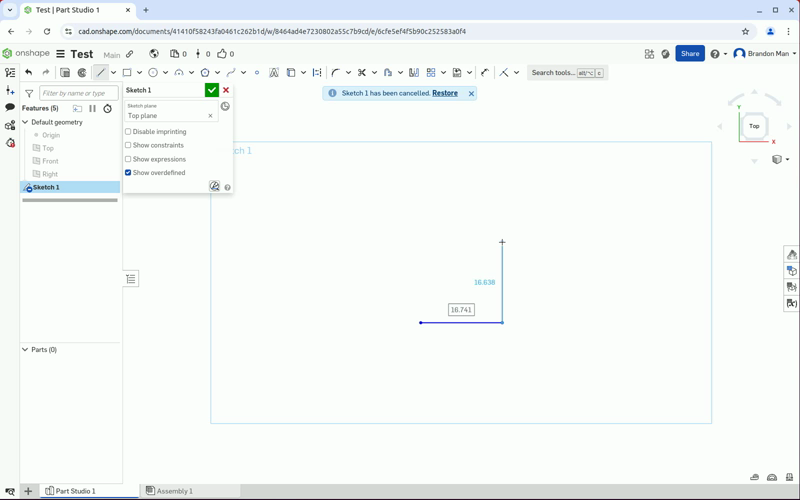
key_up(shift)
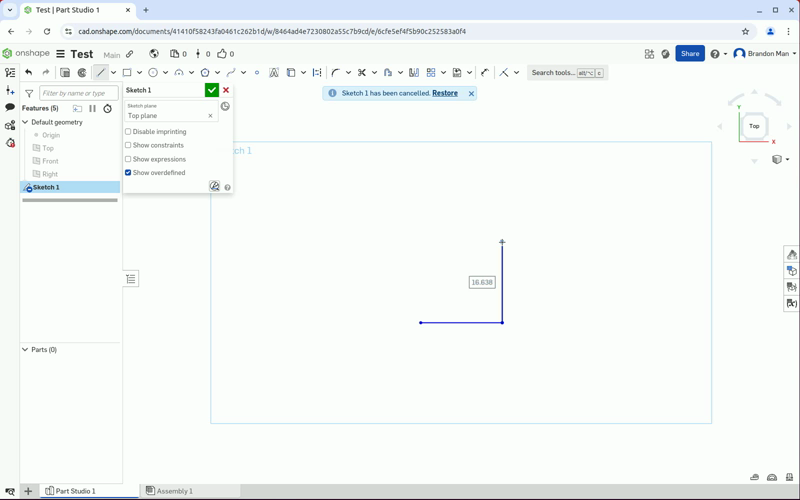
key_down(shift)
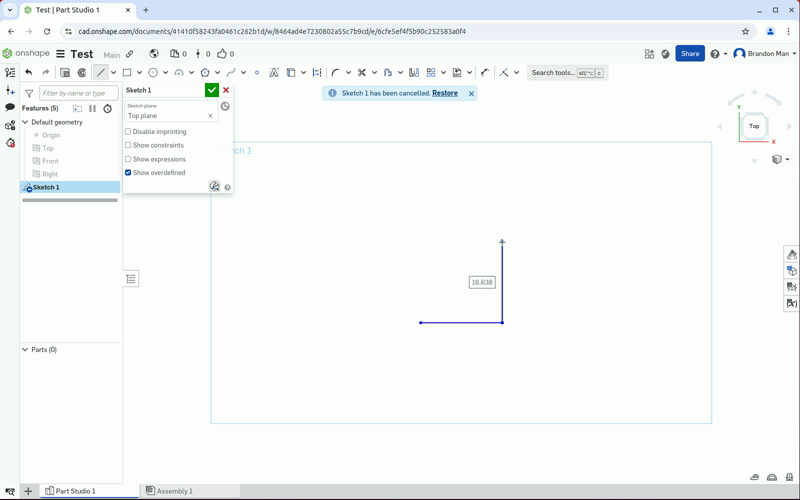
mouse_move(420, 241)
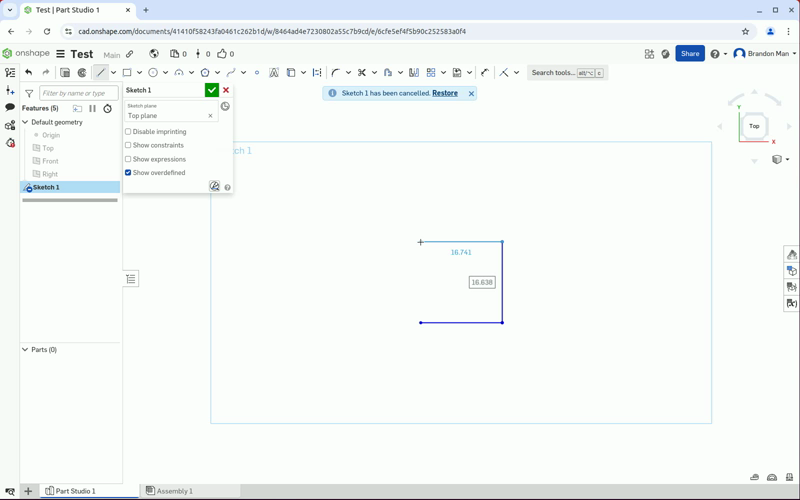
click(420, 241)
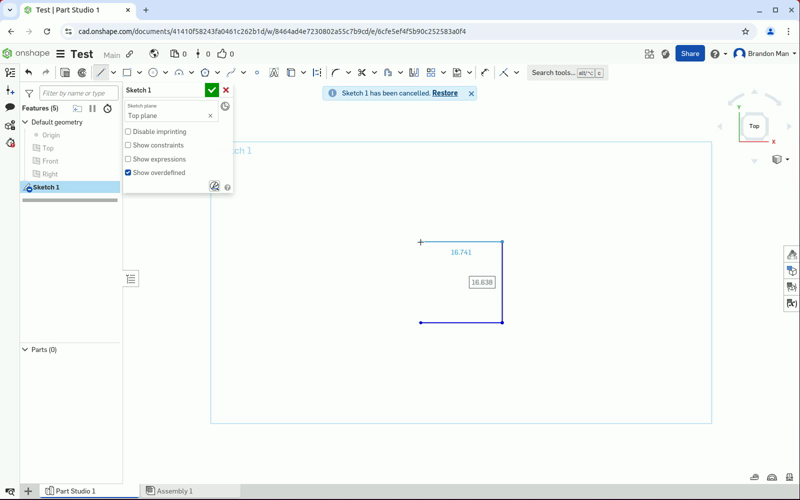
key_up(shift)
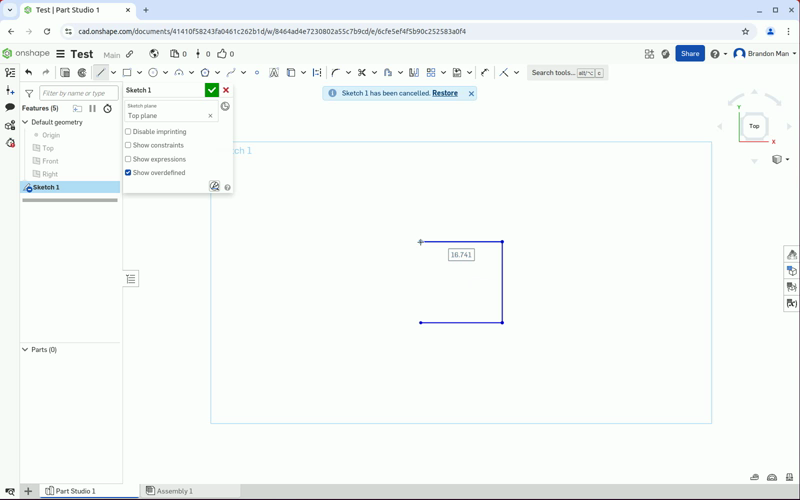
key_down(shift)
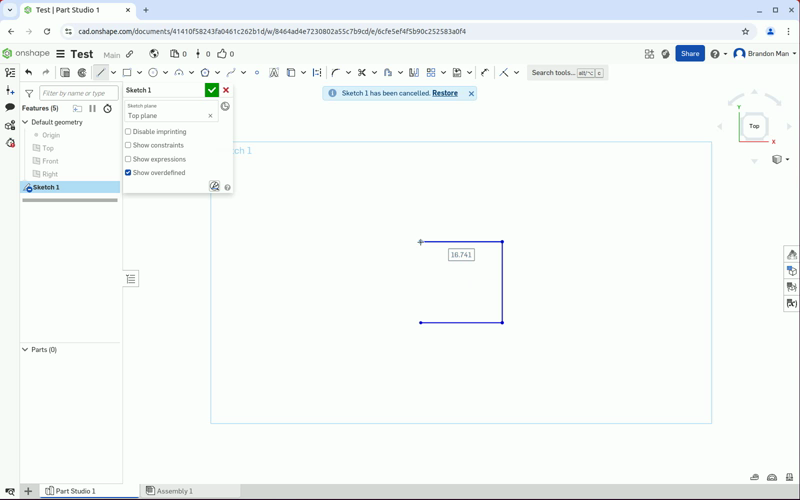
mouse_move(420, 322)
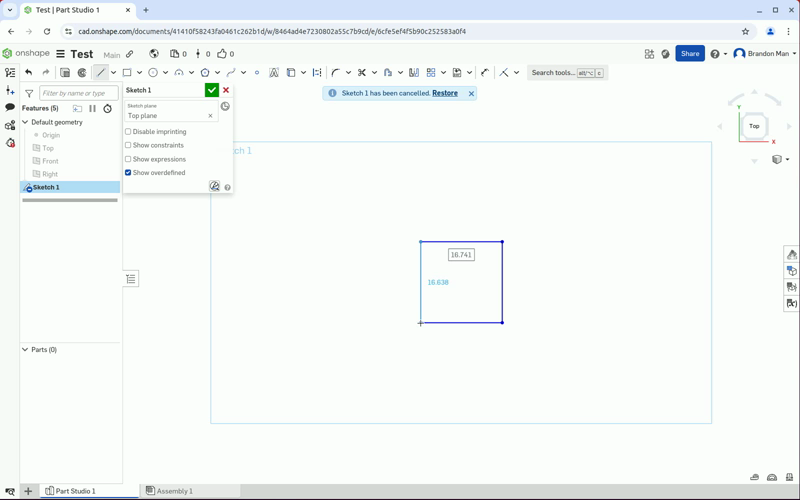
key_up(shift)
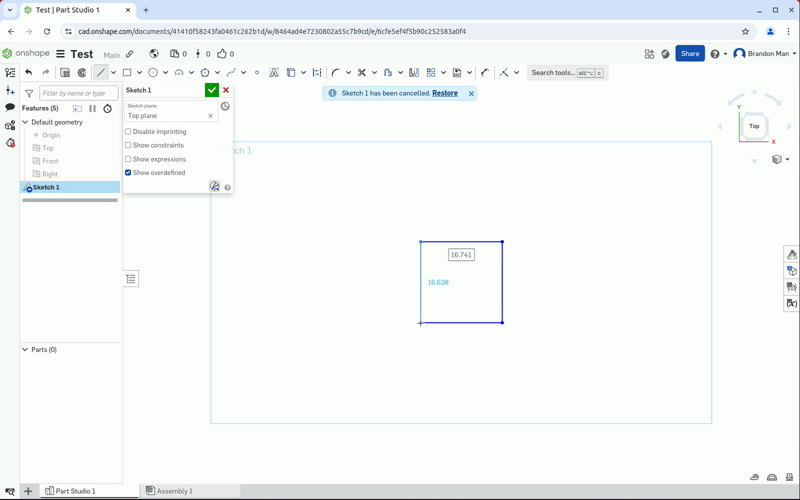
click(420, 322)
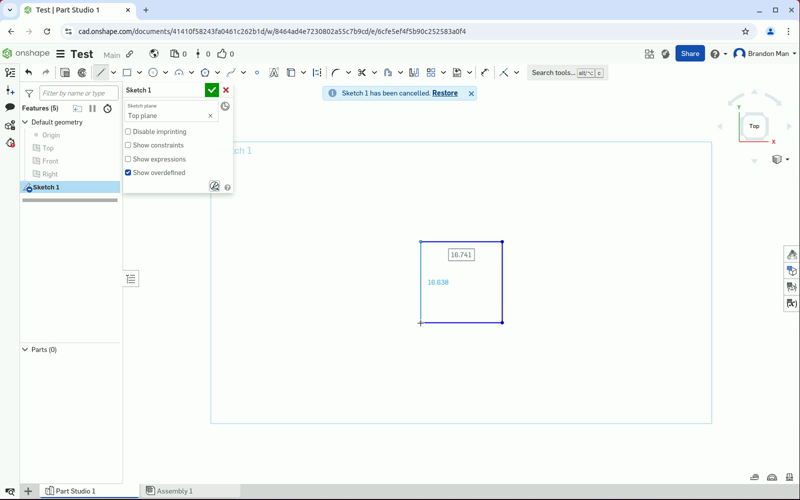
key(esc)
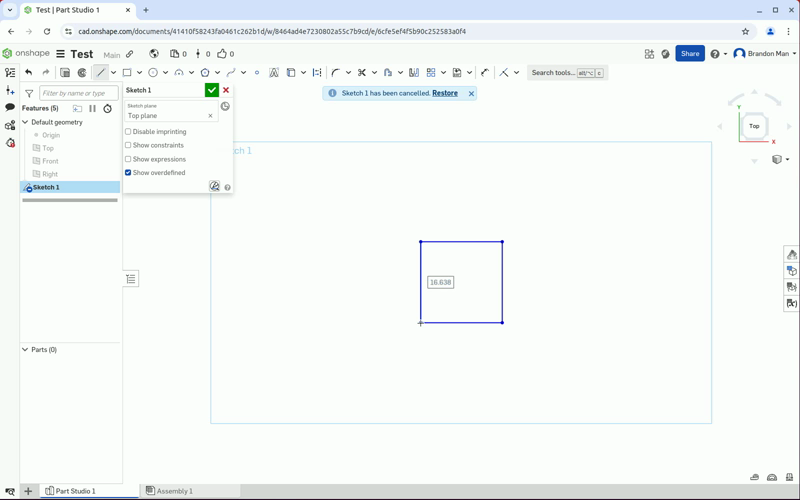
key(l)
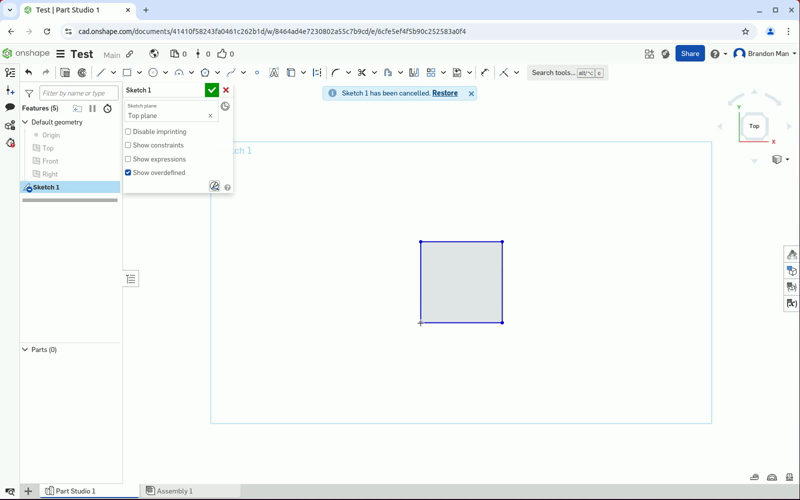
key_down(shift)
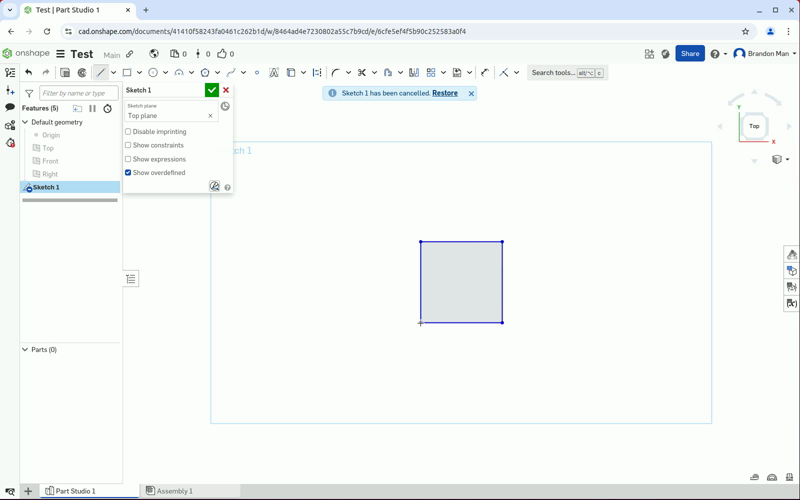
mouse_move(437, 306)
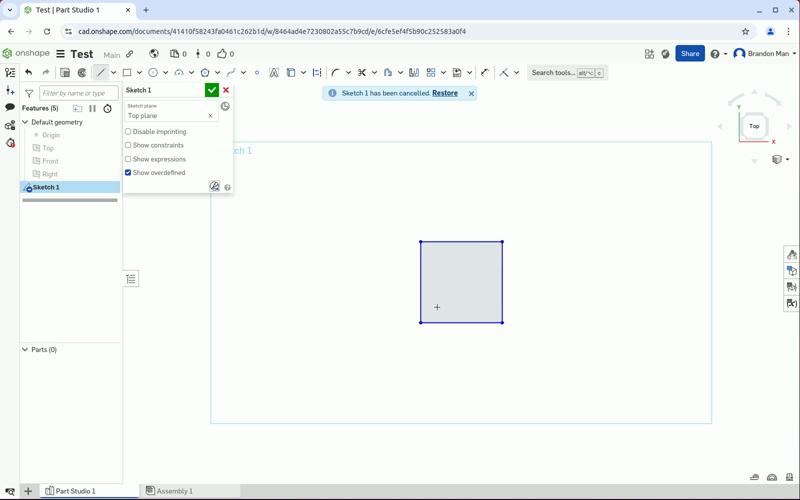
click(437, 306)
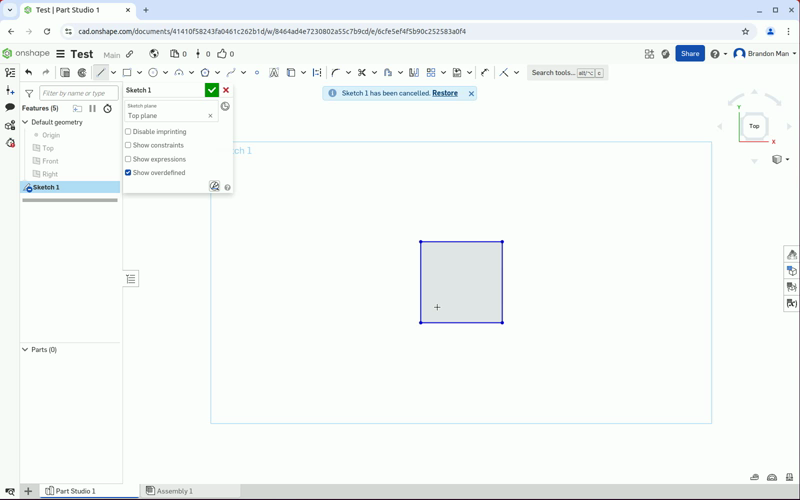
key_up(shift)
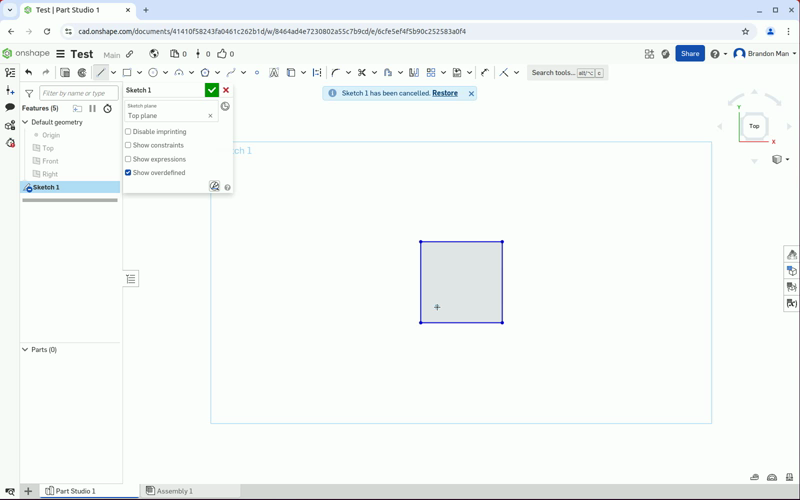
key_down(shift)
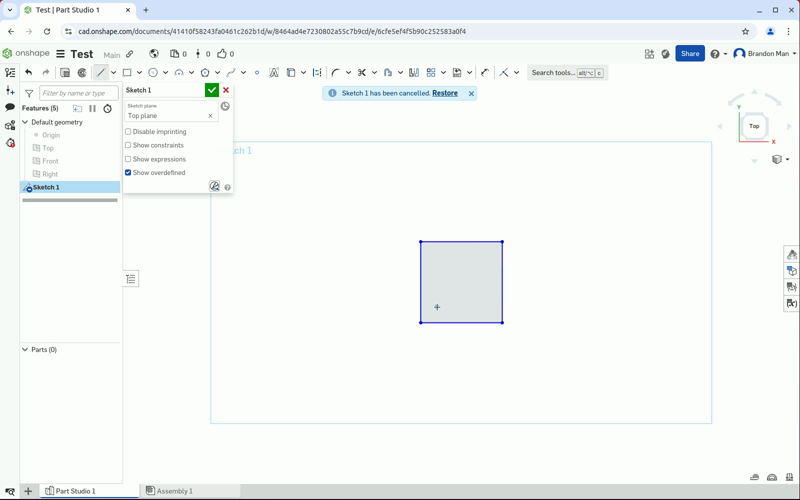
mouse_move(467, 306)
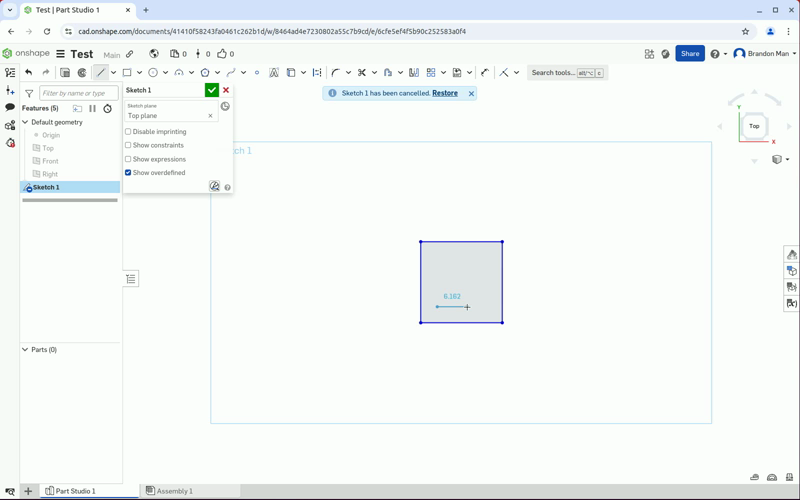
mouse_move(485, 306)
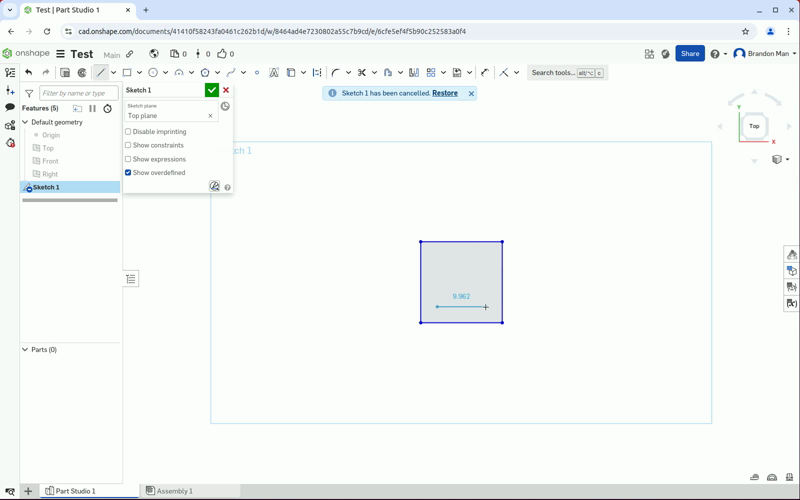
click(485, 306)
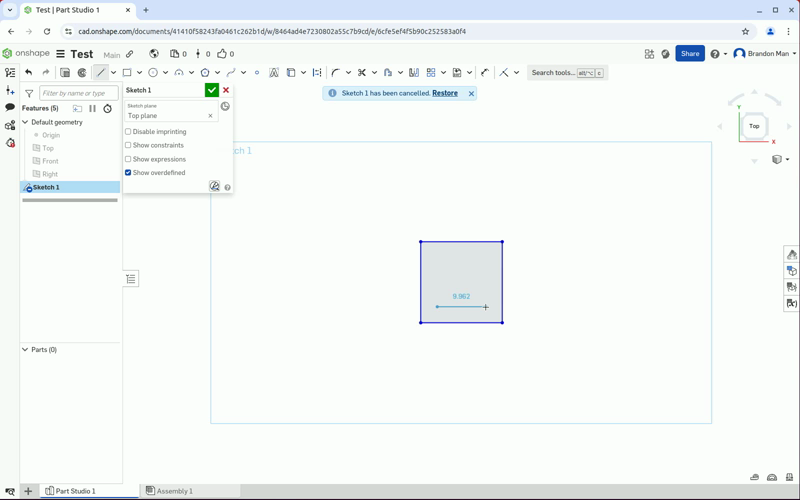
key_up(shift)
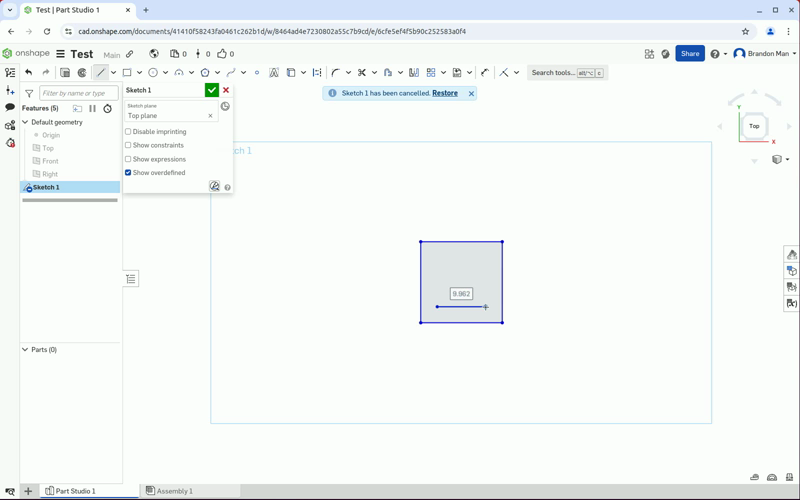
key_down(shift)
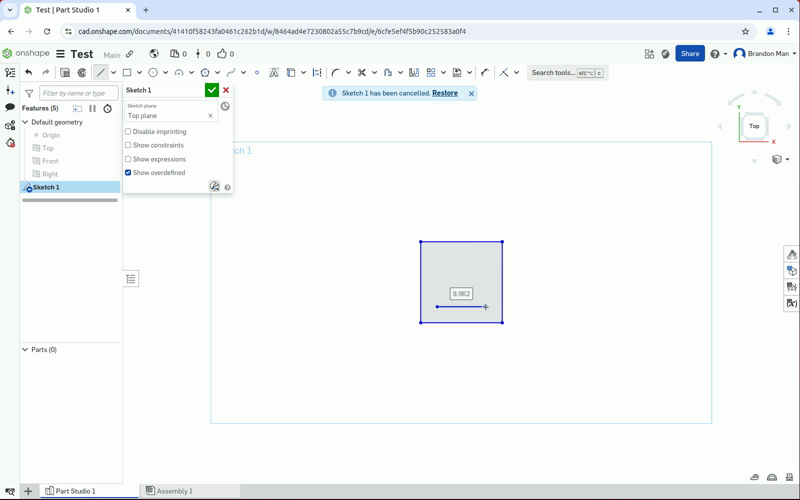
mouse_move(515, 306)
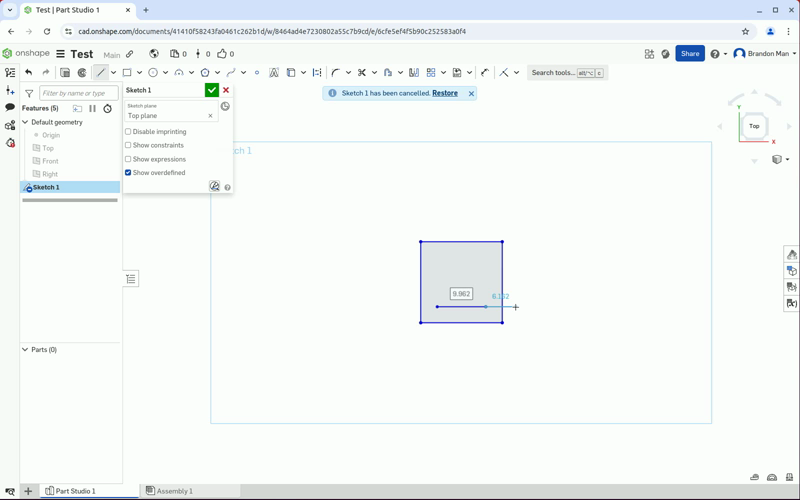
mouse_move(485, 258)
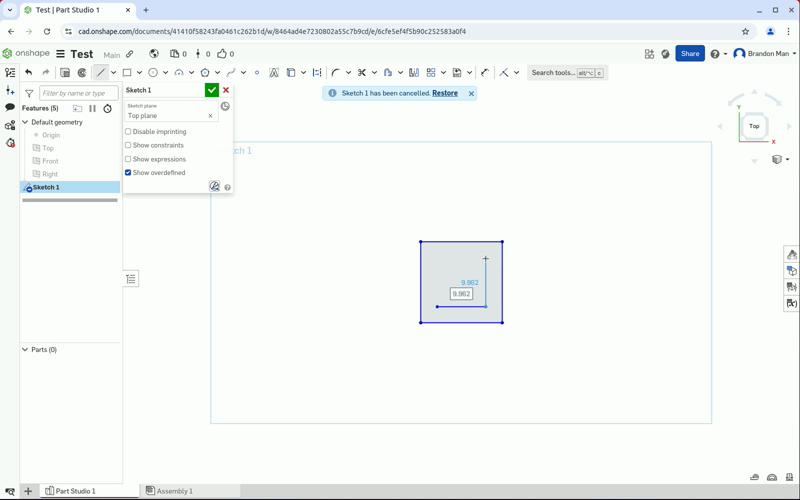
click(485, 258)
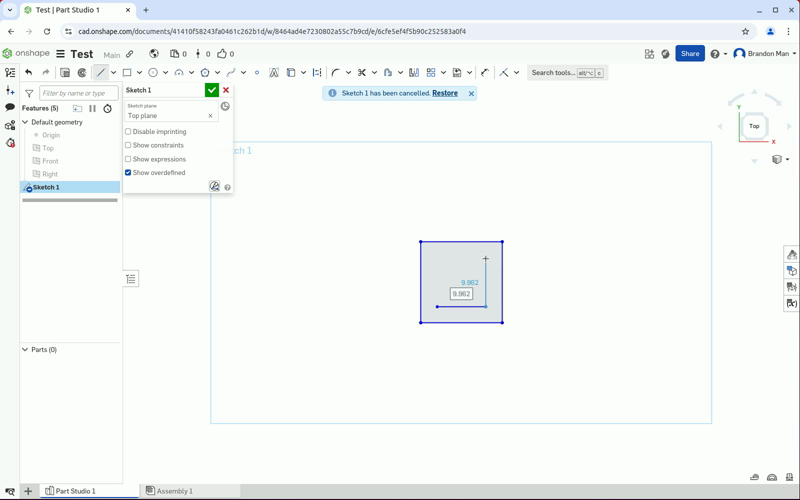
key_up(shift)
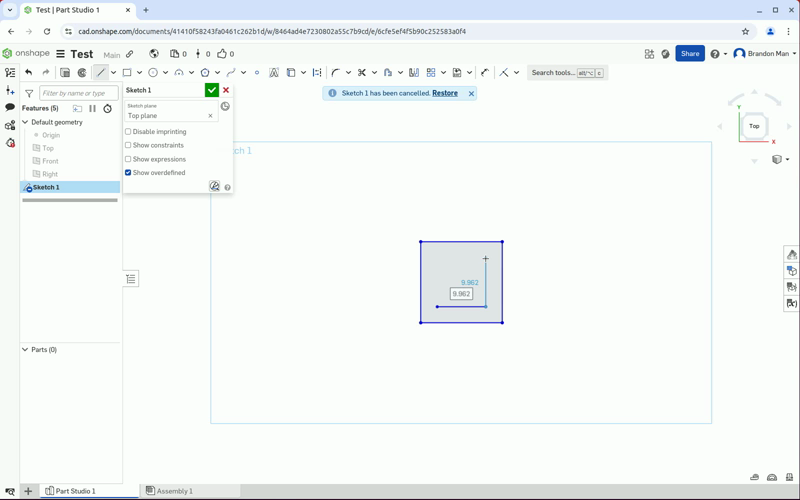
key_down(shift)
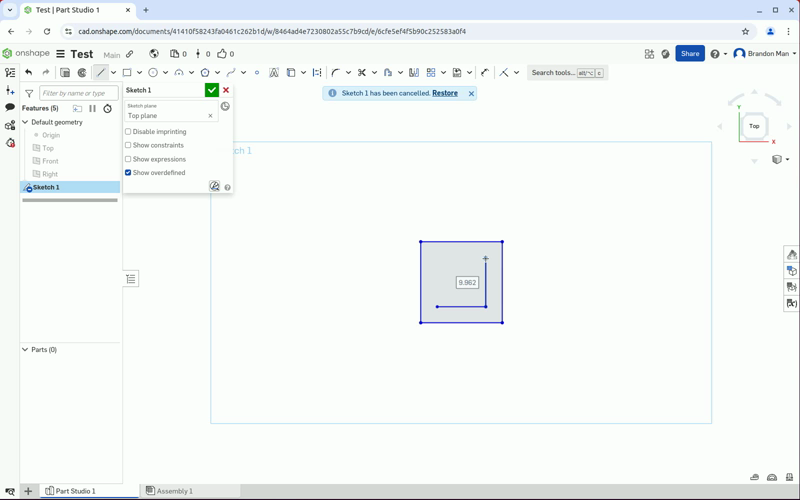
mouse_move(515, 258)
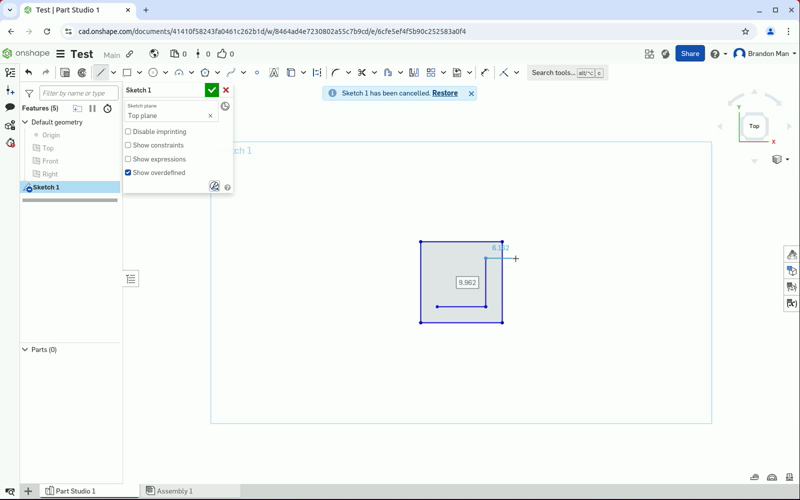
mouse_move(437, 258)
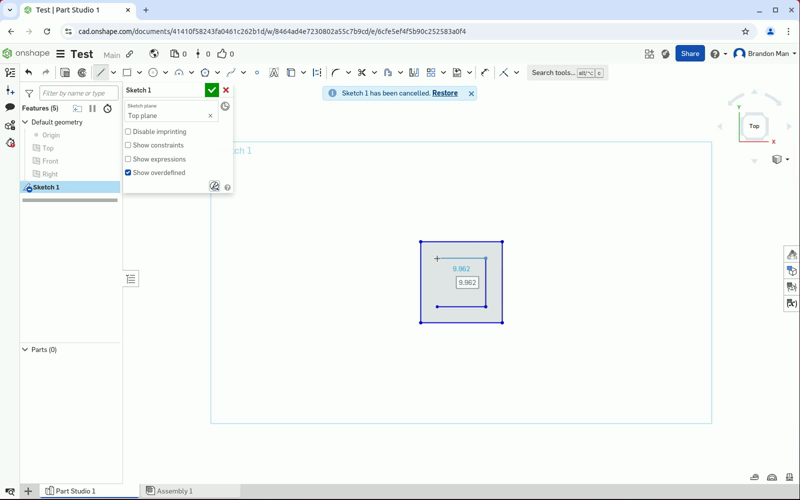
click(437, 258)
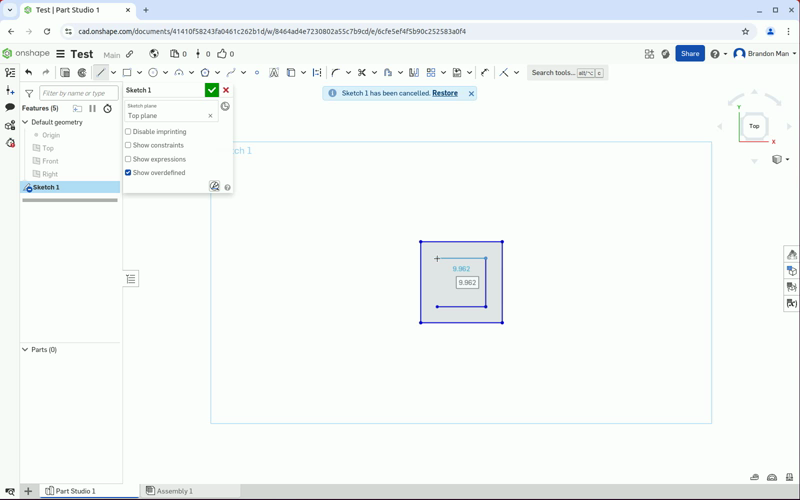
key_up(shift)
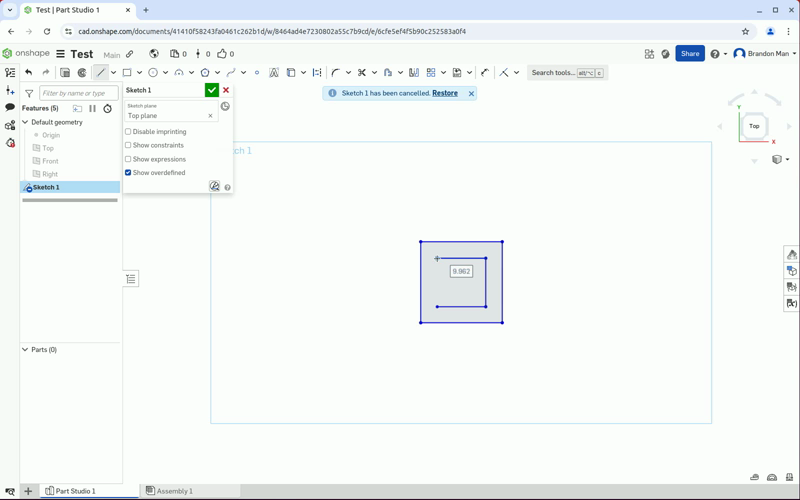
mouse_move(467, 258)
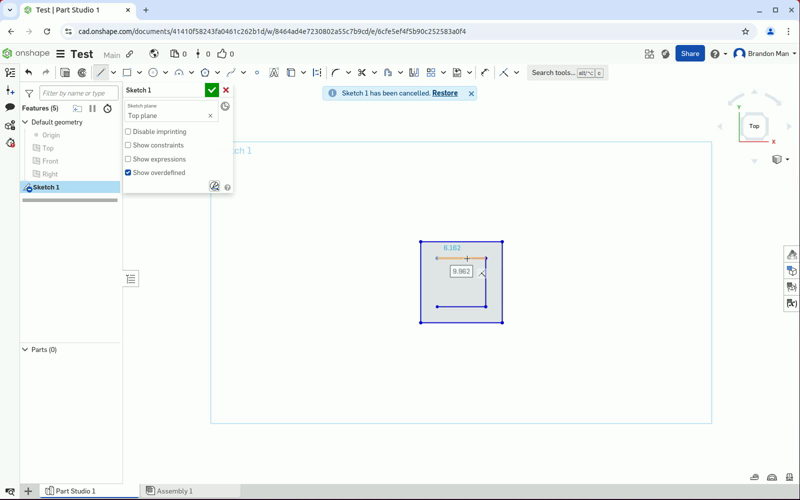
key_down(shift)
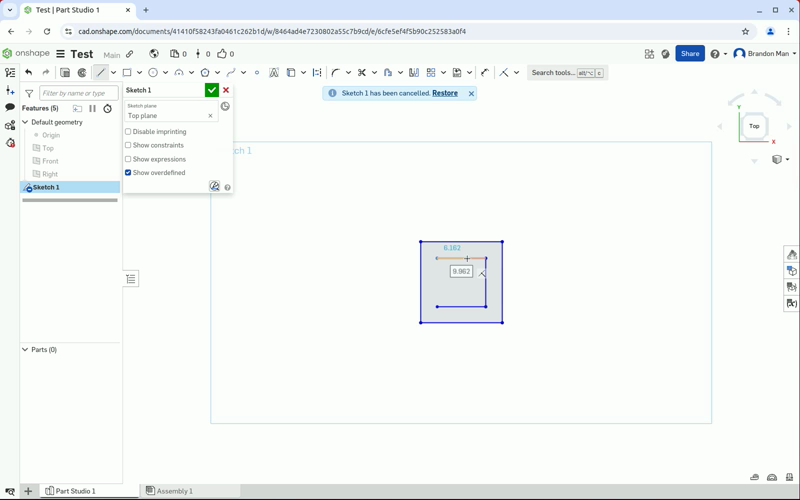
mouse_move(437, 306)
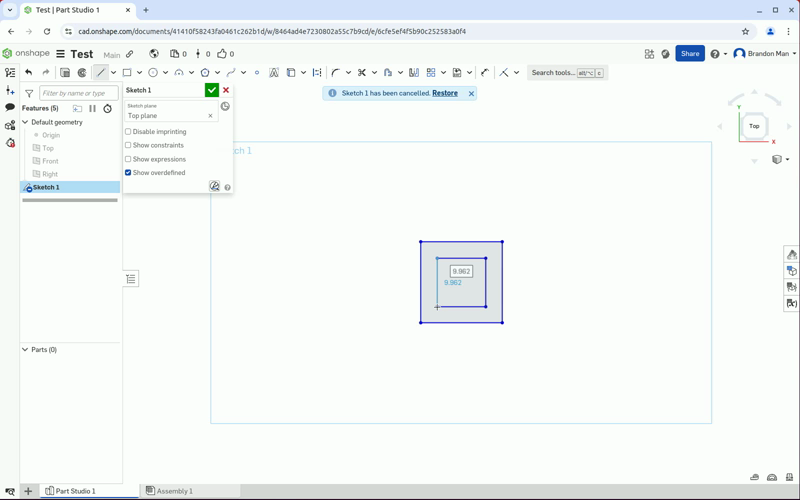
key_up(shift)
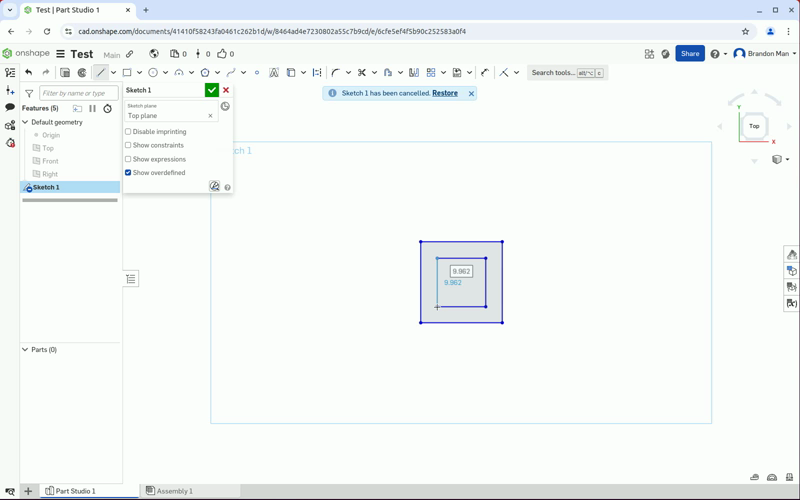
click(437, 306)
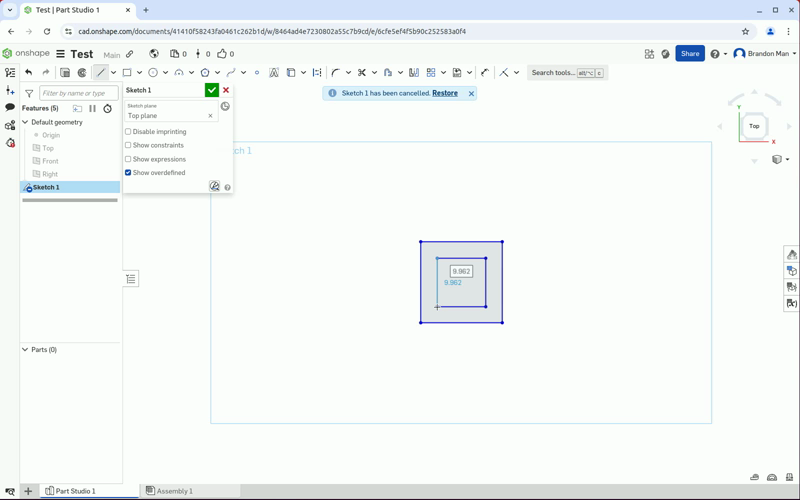
key(esc)
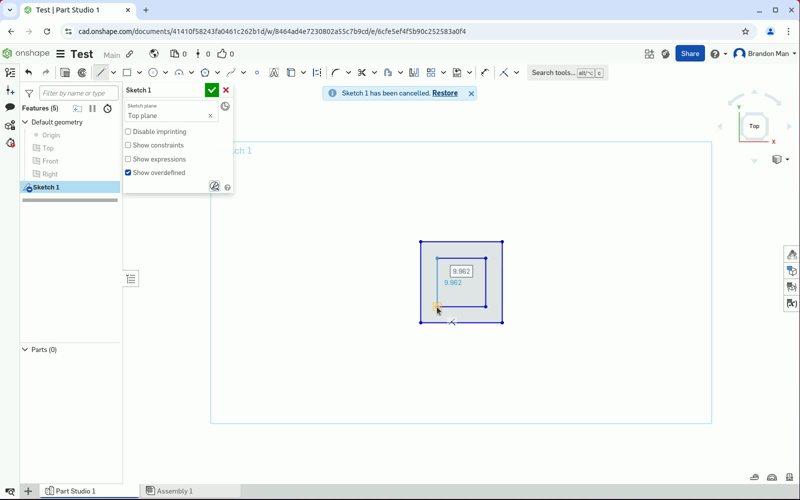
mouse_move(427, 288)
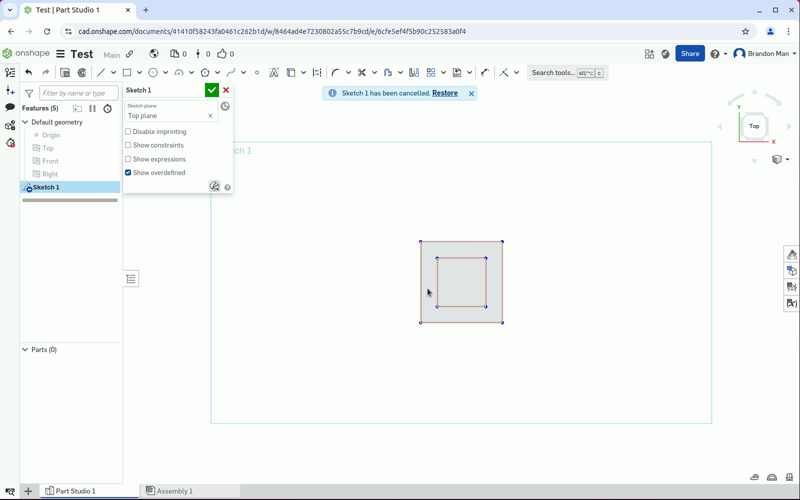
click(427, 288)
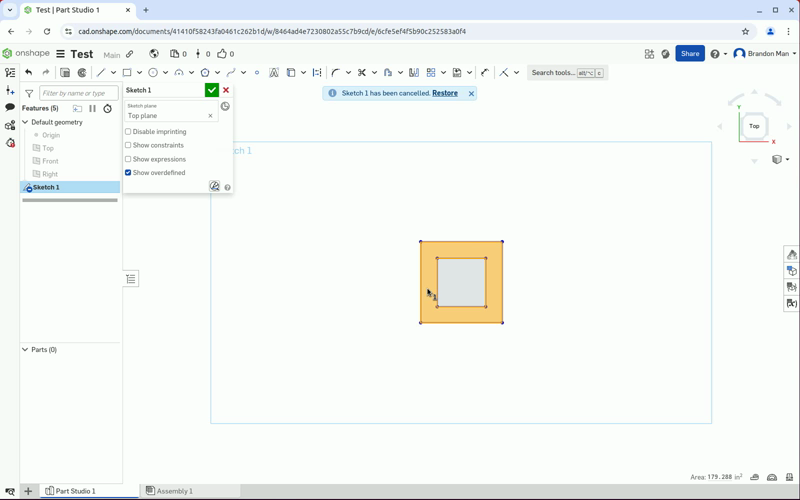
mouse_move(73, 352)
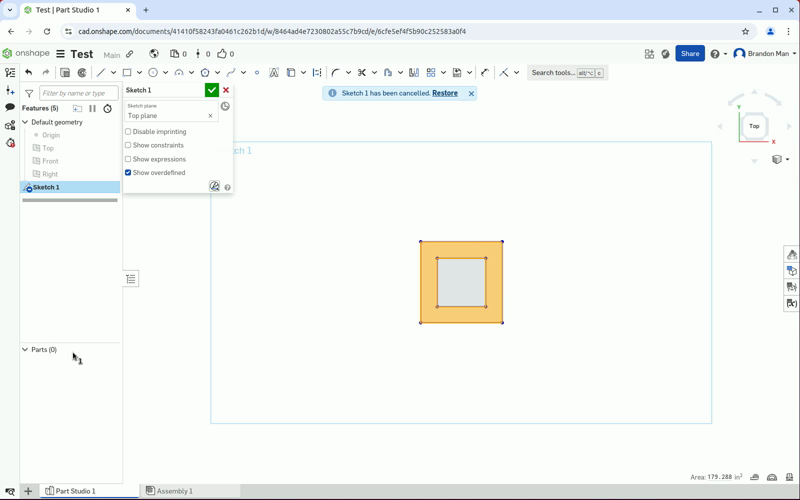
key(shift+y)
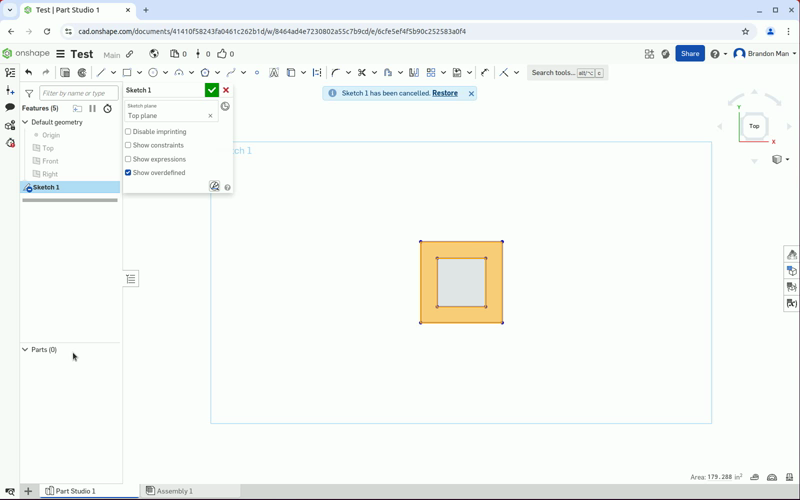
key(shift+e)
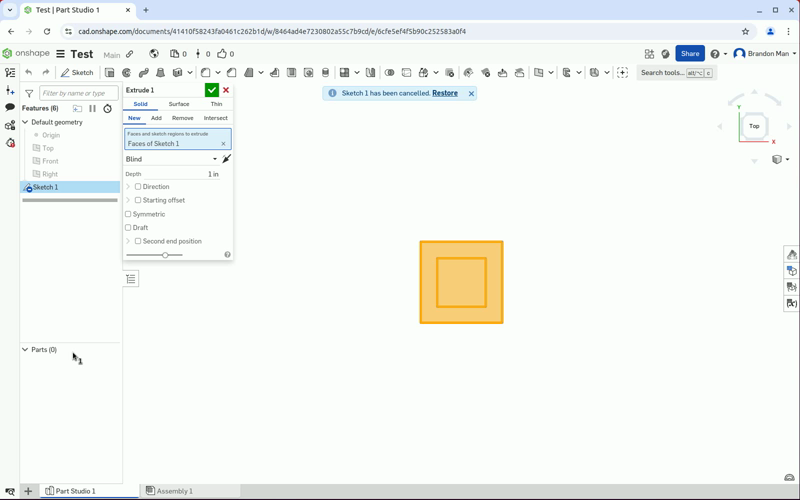
mouse_move(143, 106)
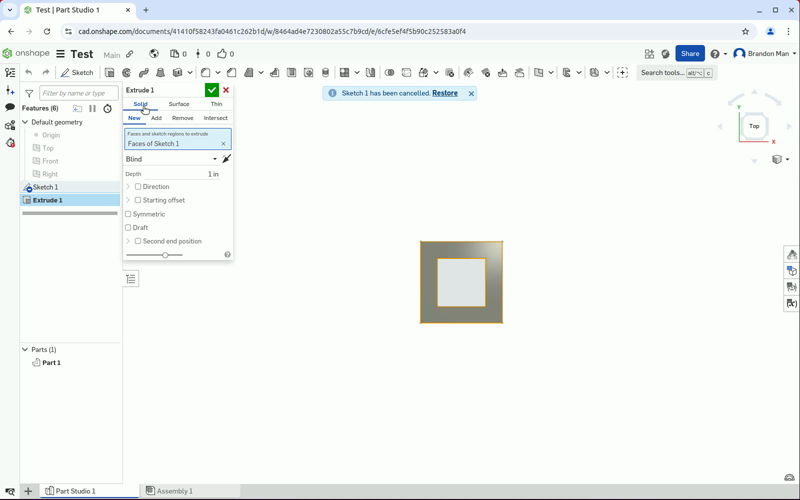
click(143, 106)
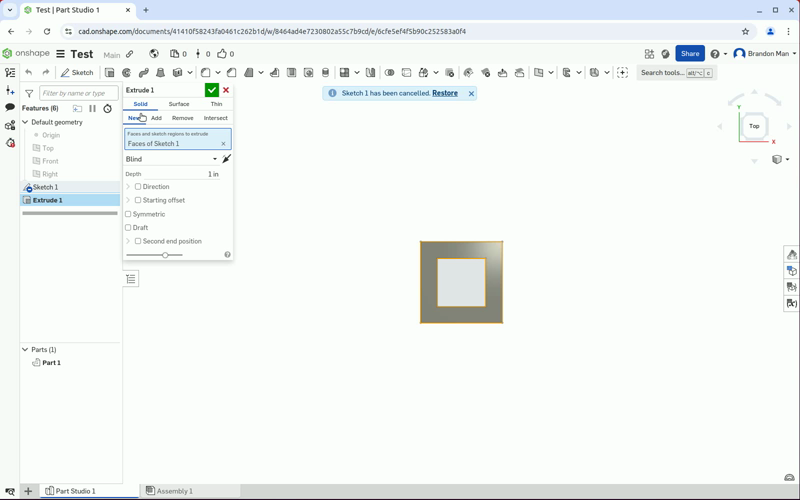
mouse_move(137, 120)
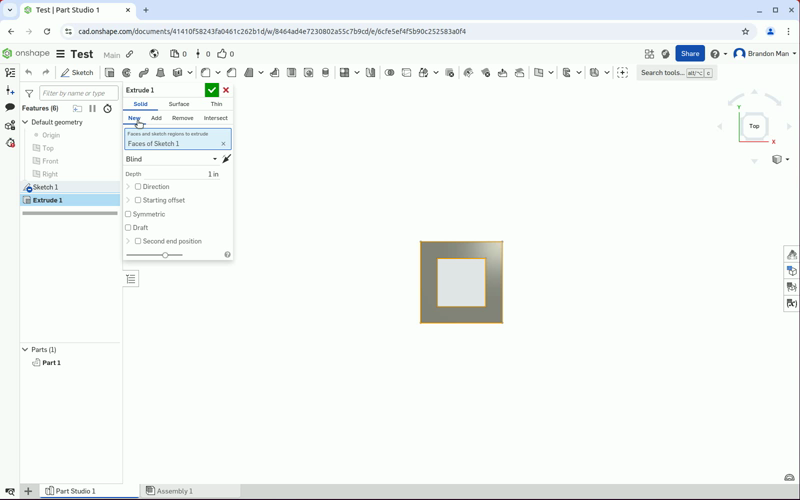
click(137, 120)
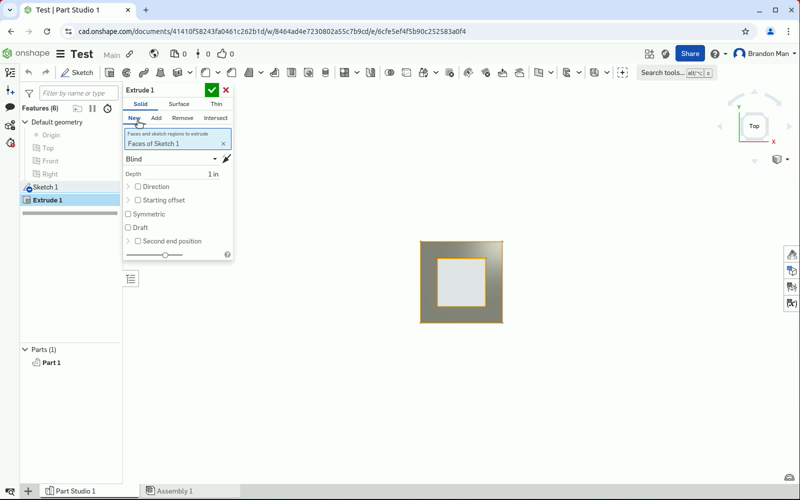
key(tab, 4)
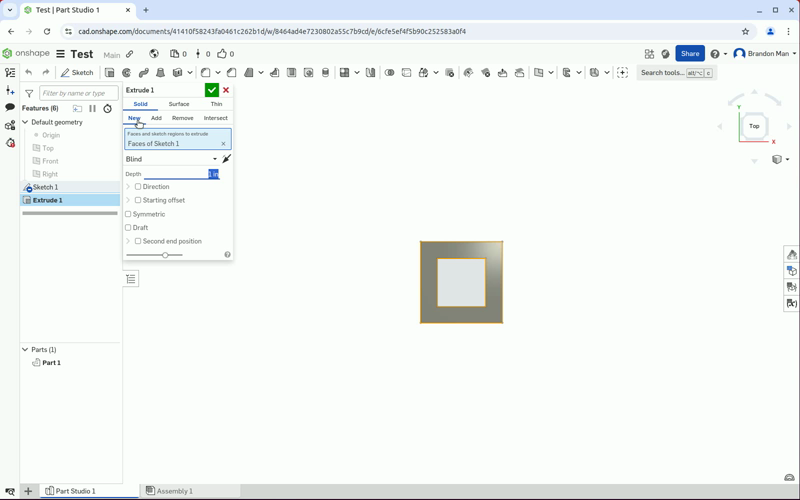
text(19.738)
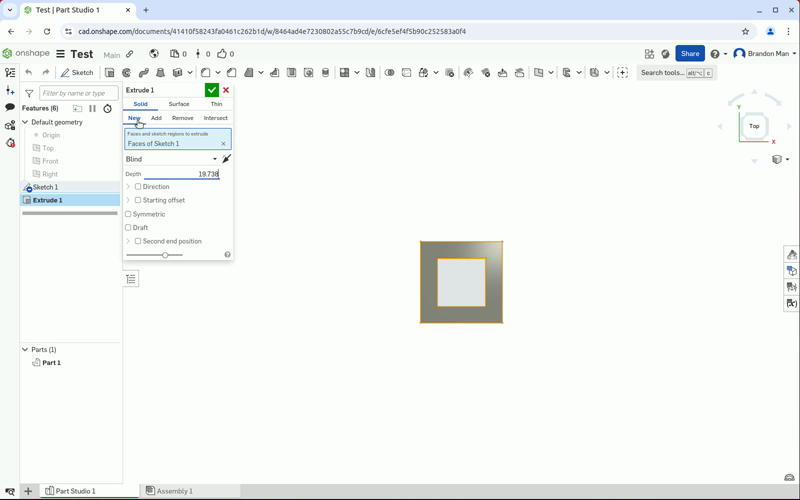
key(enter)
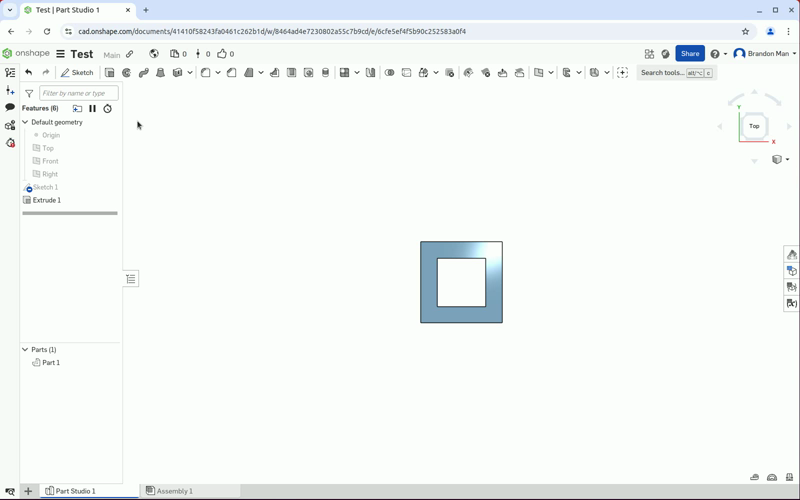
key(shift+h)
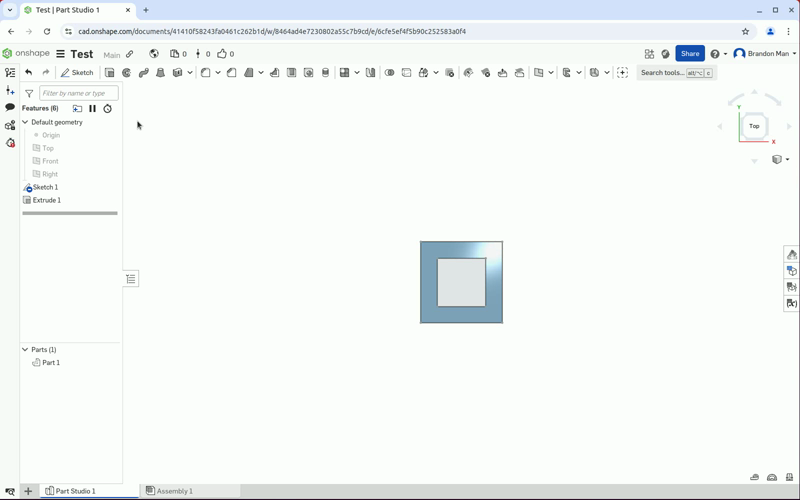
key(shift+h)
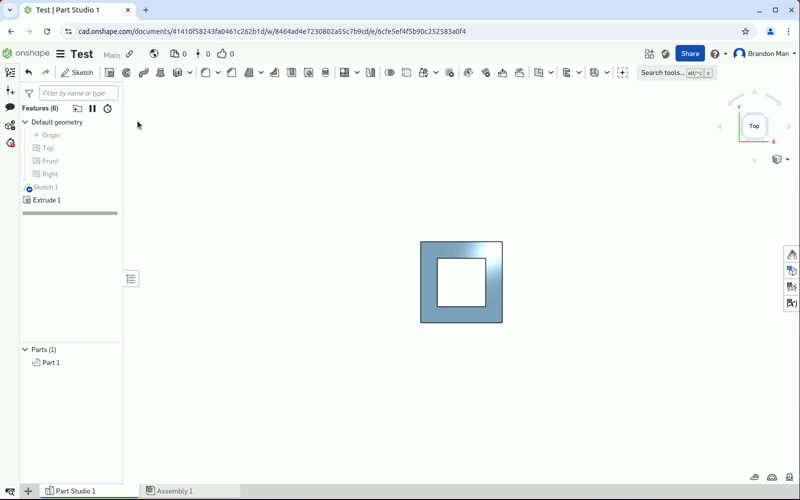
mouse_move(73, 189)
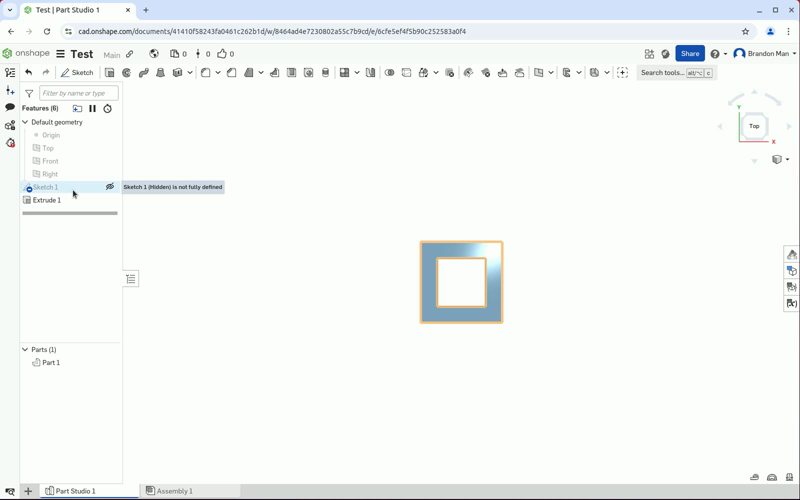
click(73, 189)
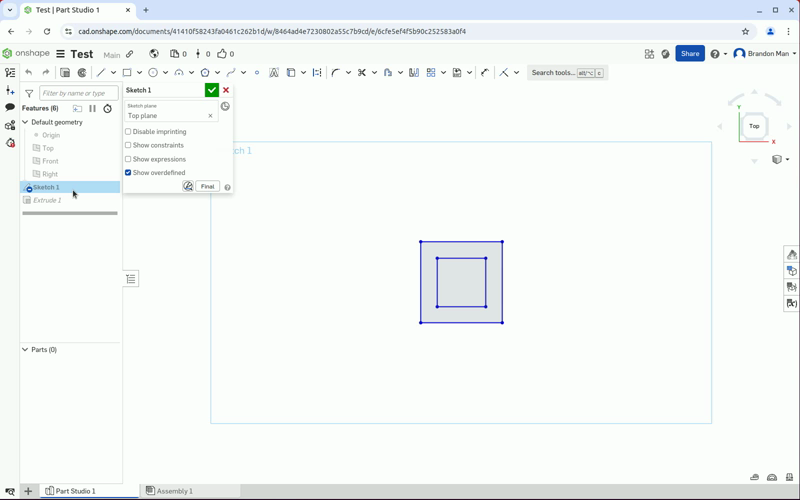
mouse_move(229, 92)
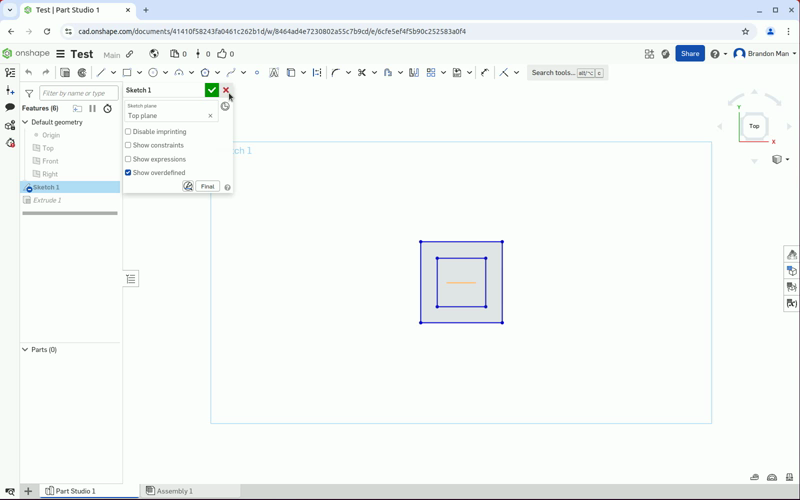
click(229, 92)
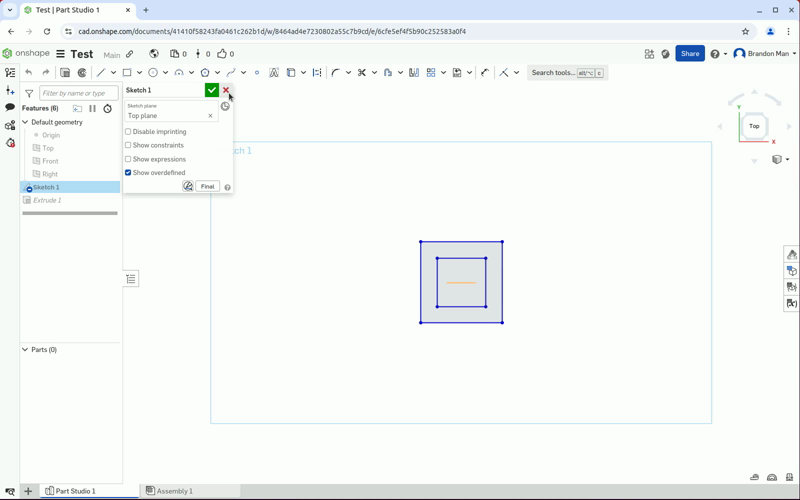
key(shift+s)
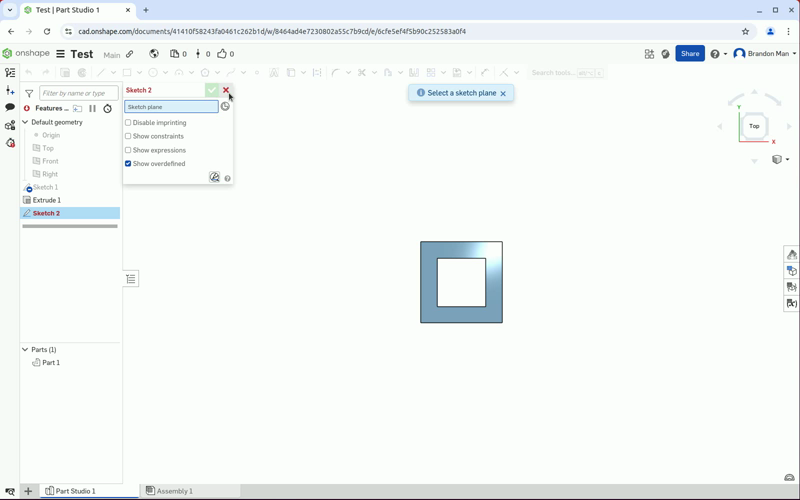
mouse_move(73, 150)
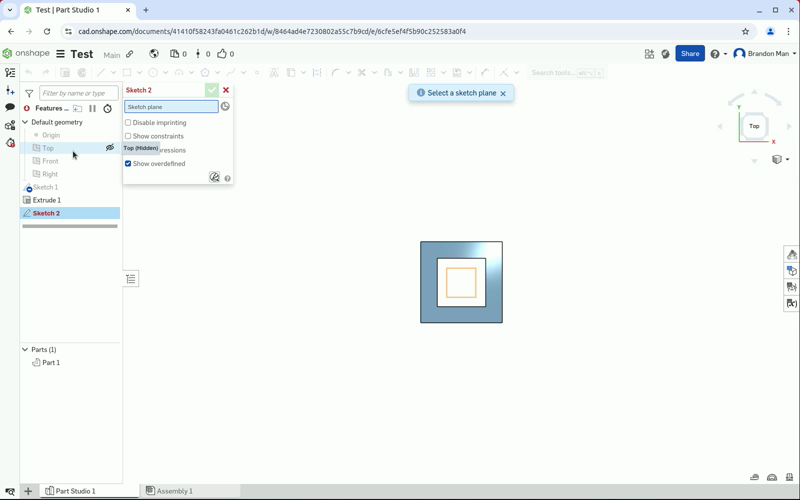
click(73, 150)
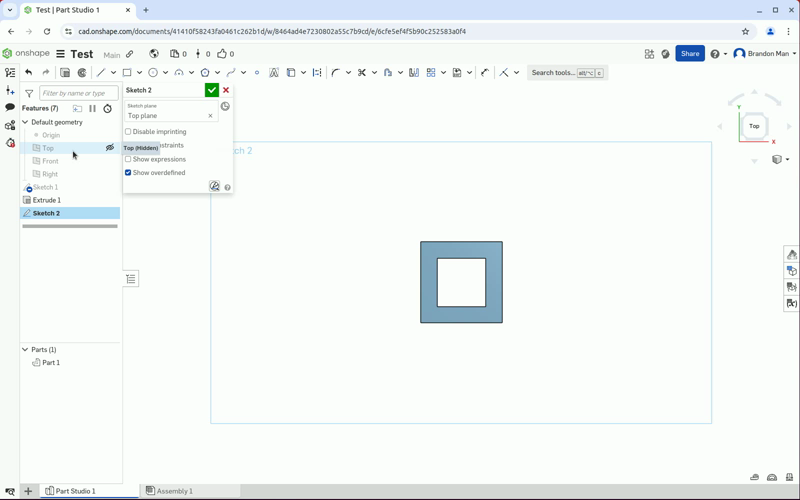
mouse_move(73, 352)
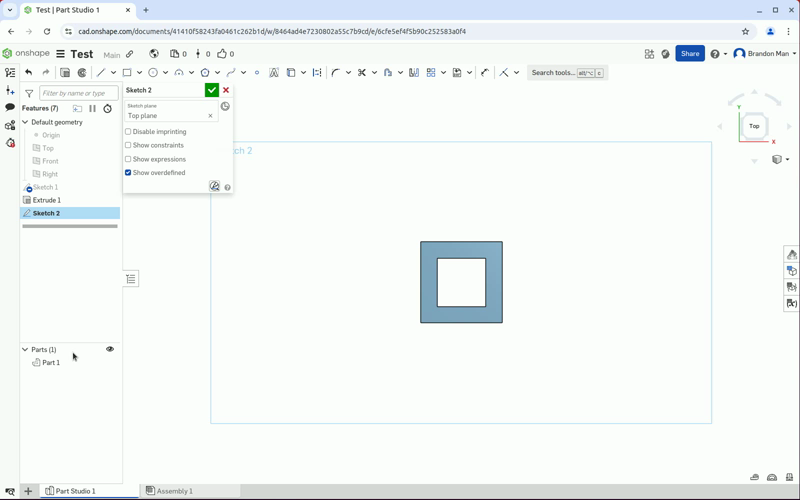
key(y)
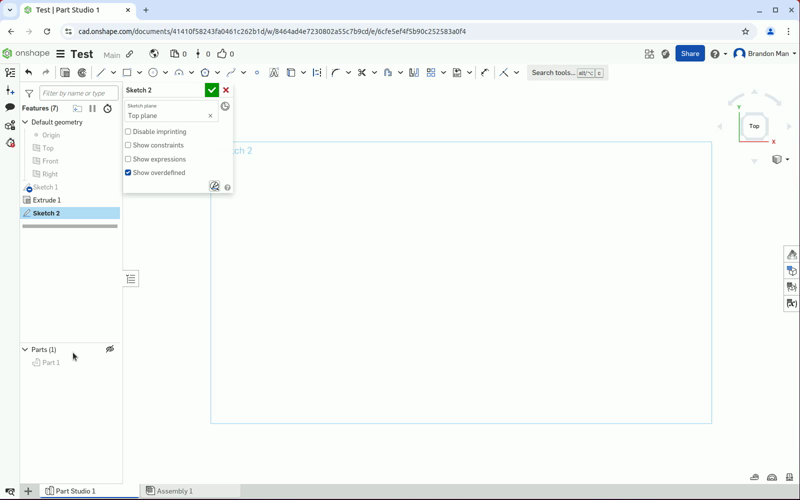
key(l)
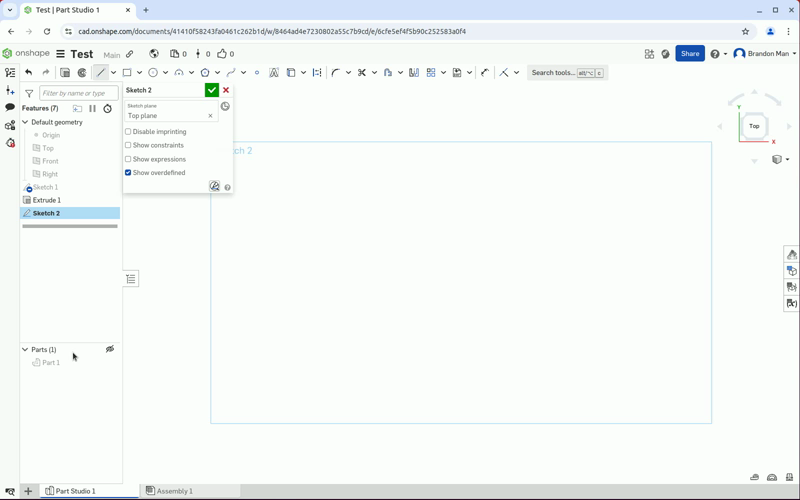
key_down(shift)
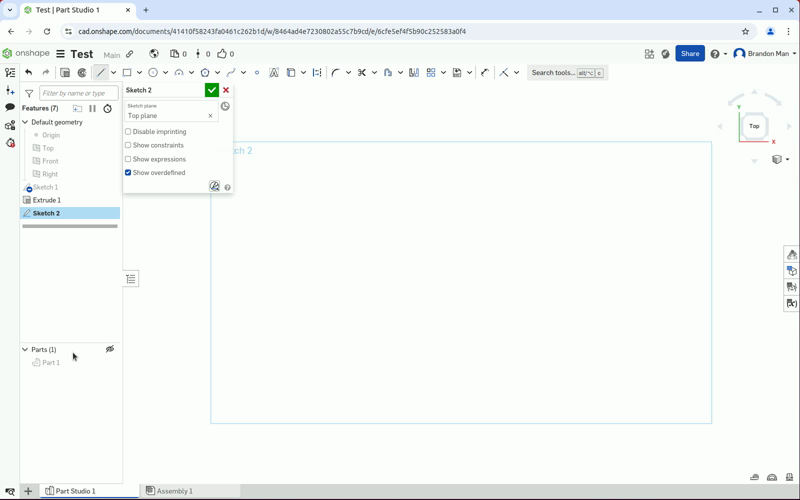
mouse_move(436, 307)
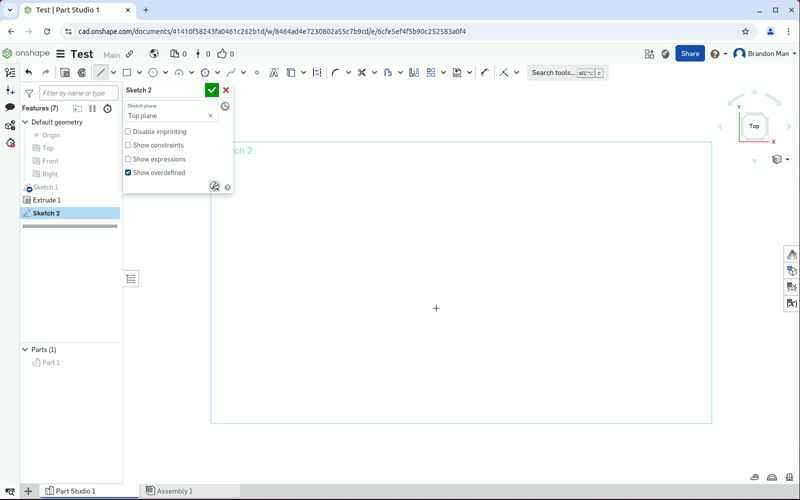
click(436, 307)
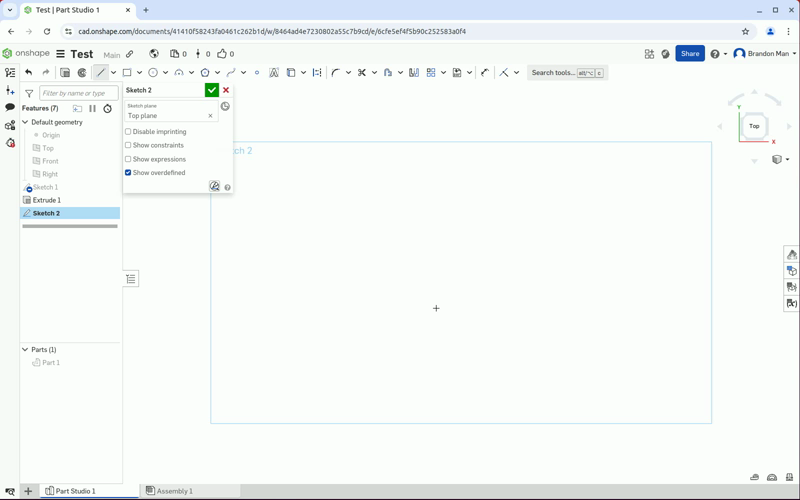
key_up(shift)
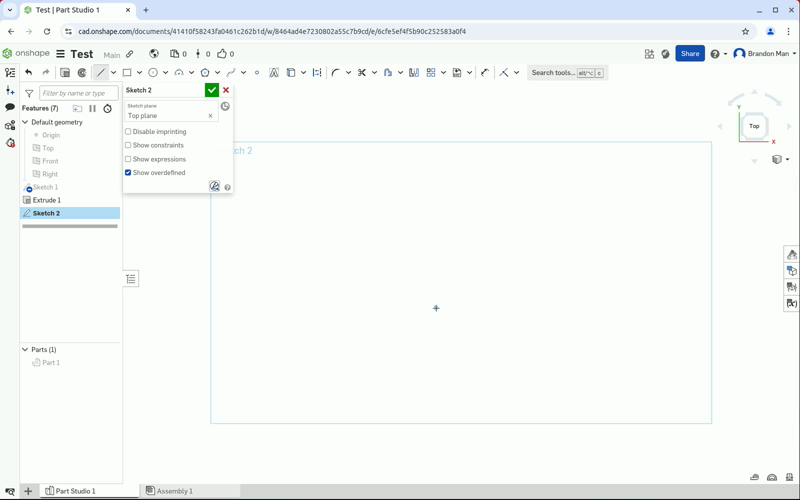
key_down(shift)
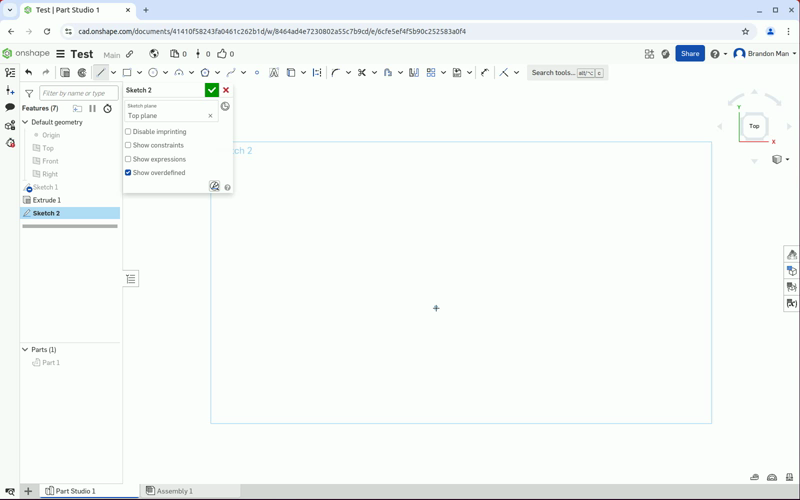
mouse_move(466, 307)
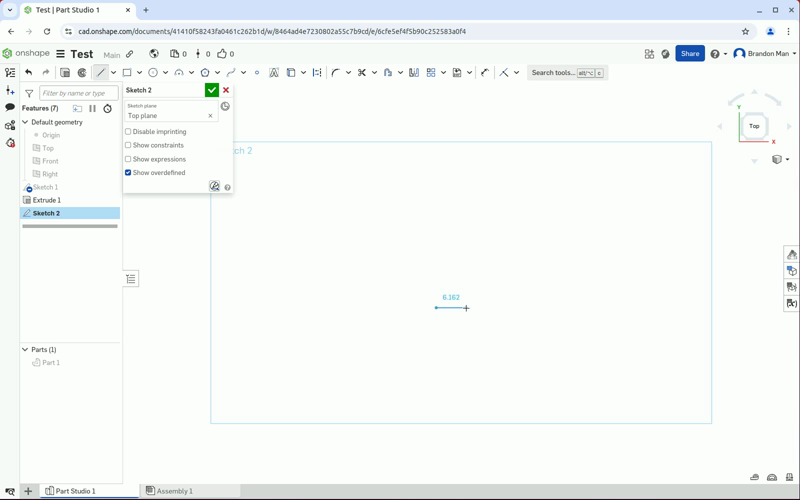
mouse_move(484, 307)
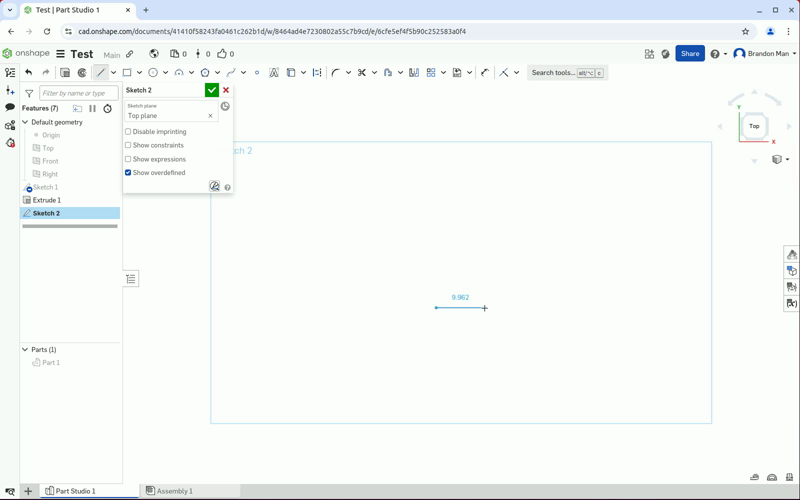
click(484, 307)
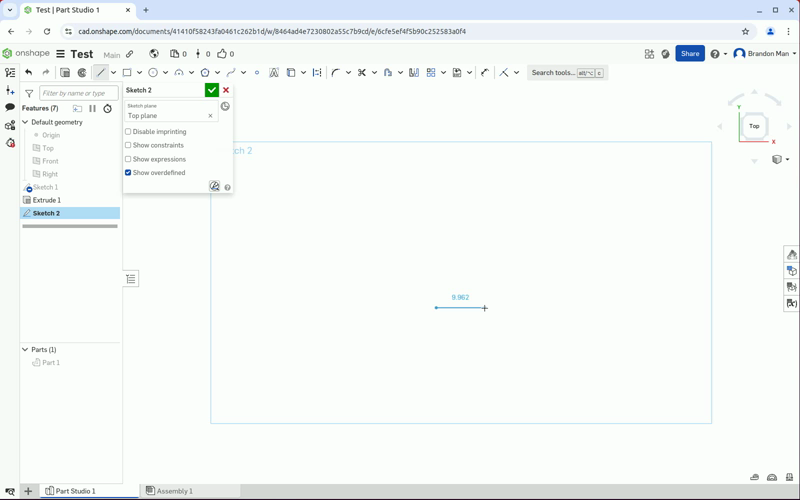
key_up(shift)
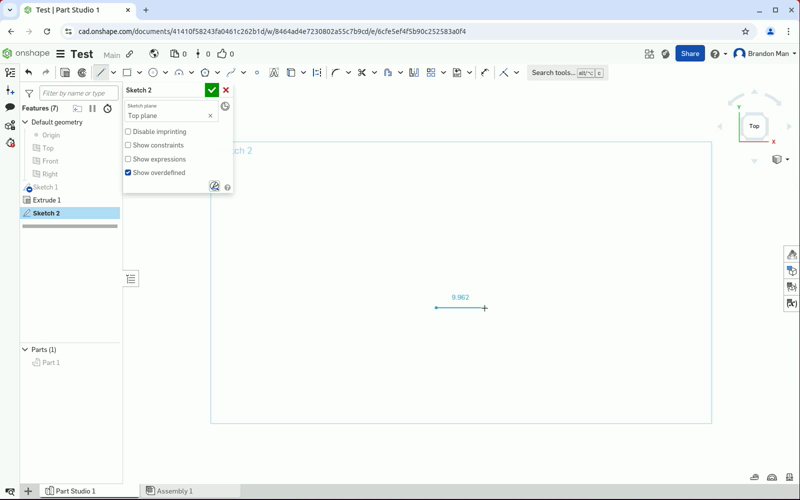
key_down(shift)
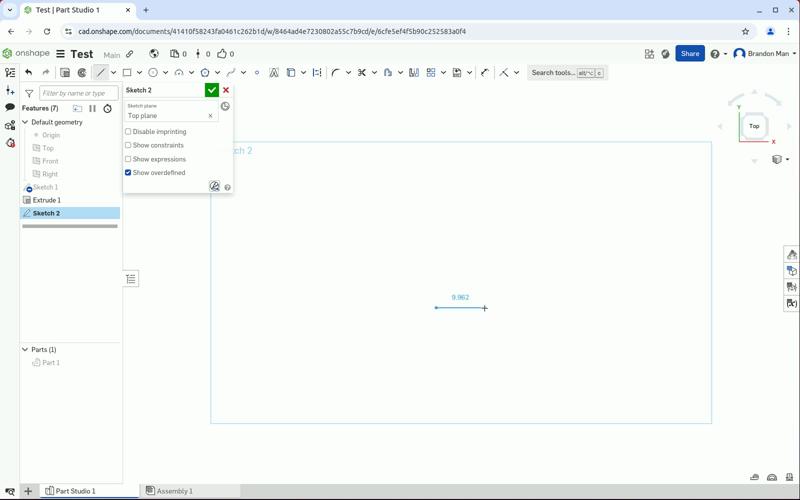
mouse_move(514, 307)
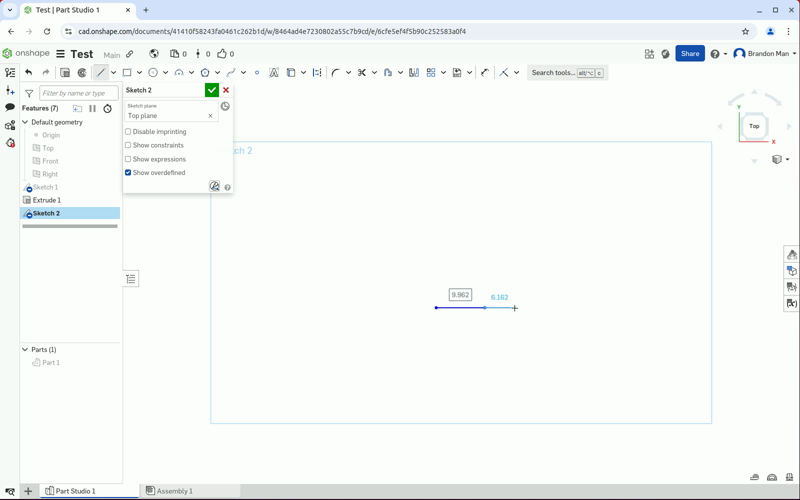
mouse_move(484, 258)
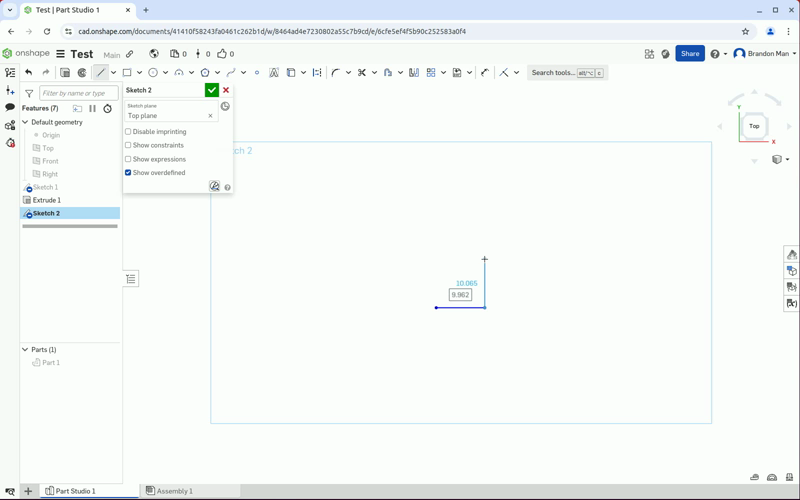
click(484, 258)
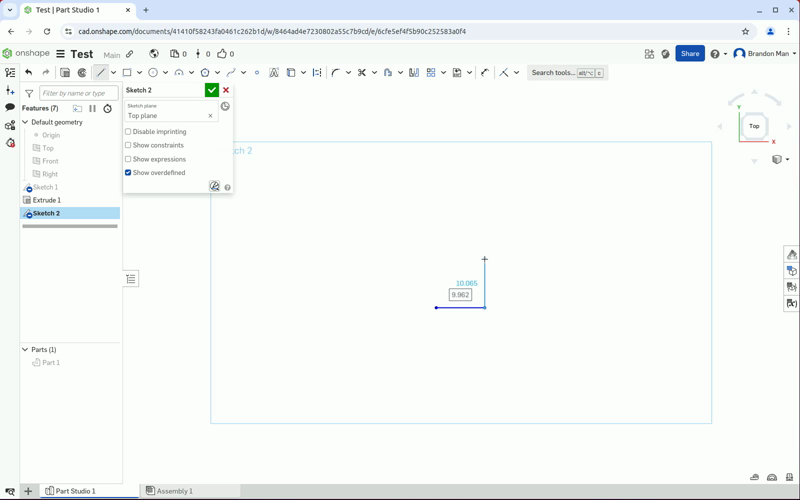
key_up(shift)
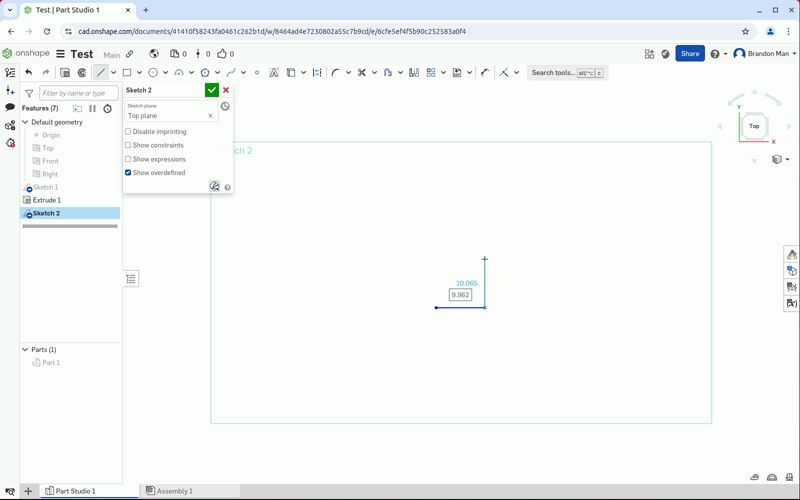
key_down(shift)
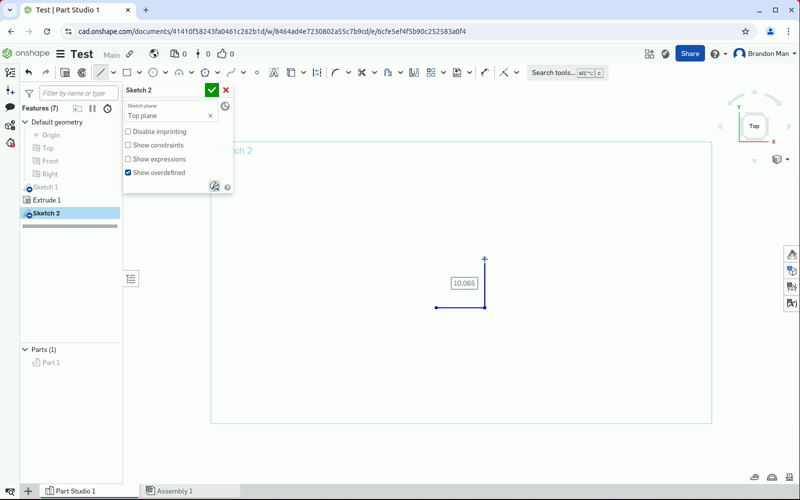
mouse_move(514, 258)
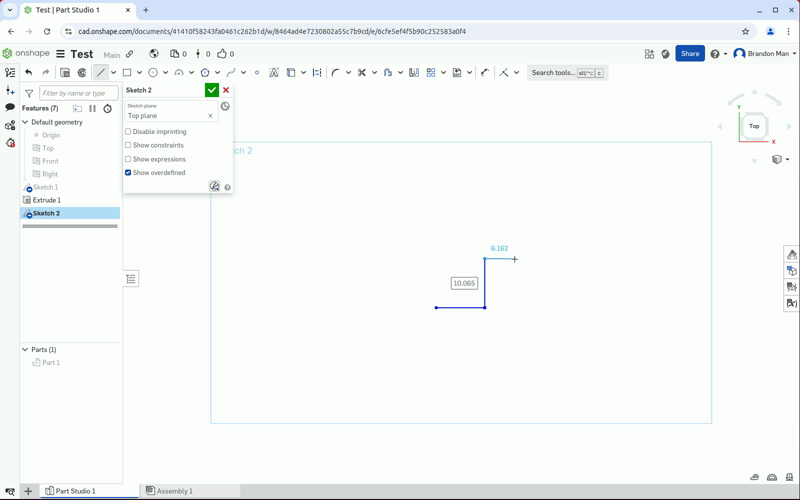
mouse_move(436, 258)
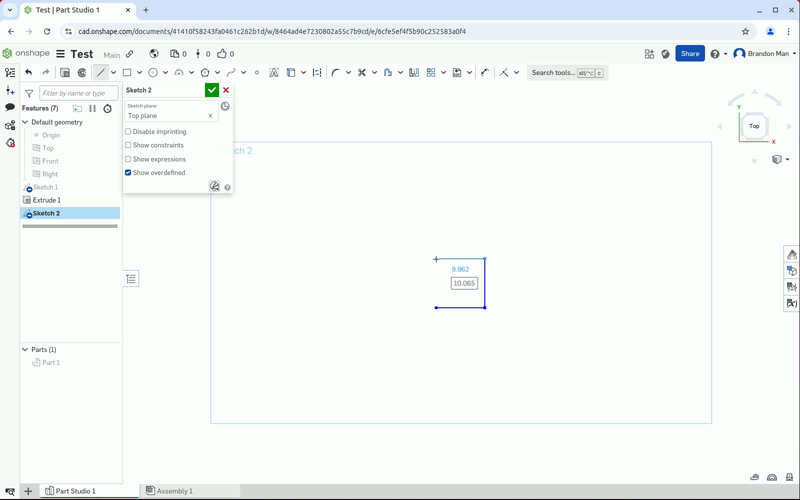
click(436, 258)
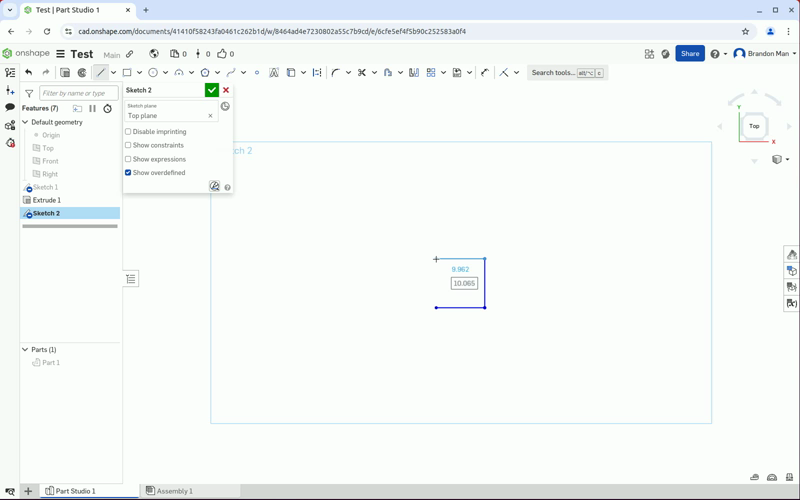
key_up(shift)
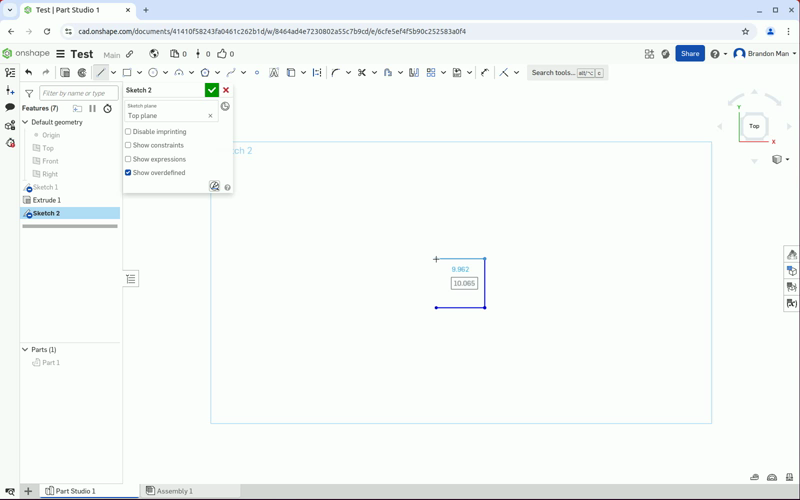
mouse_move(466, 258)
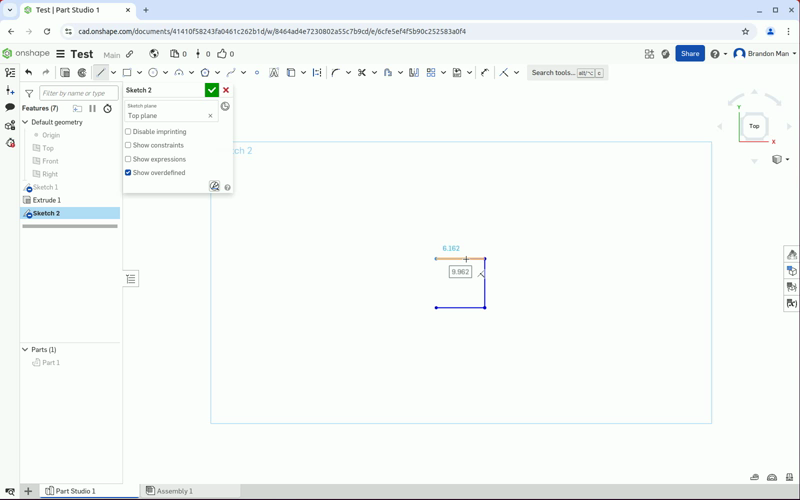
key_down(shift)
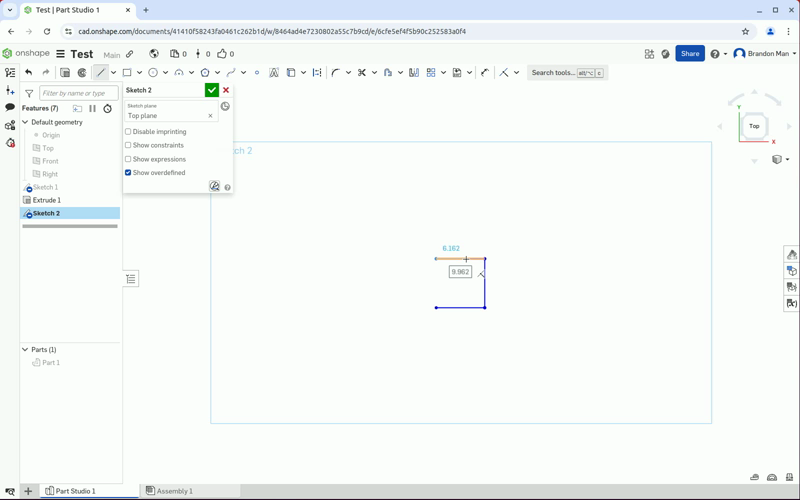
mouse_move(436, 307)
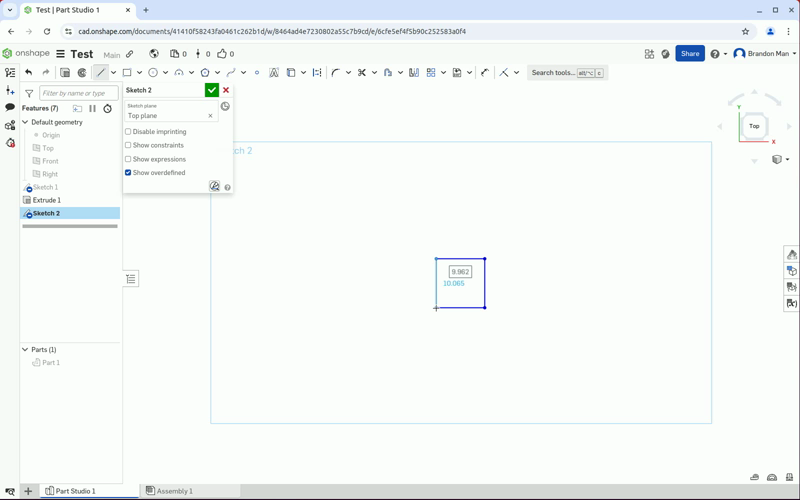
key_up(shift)
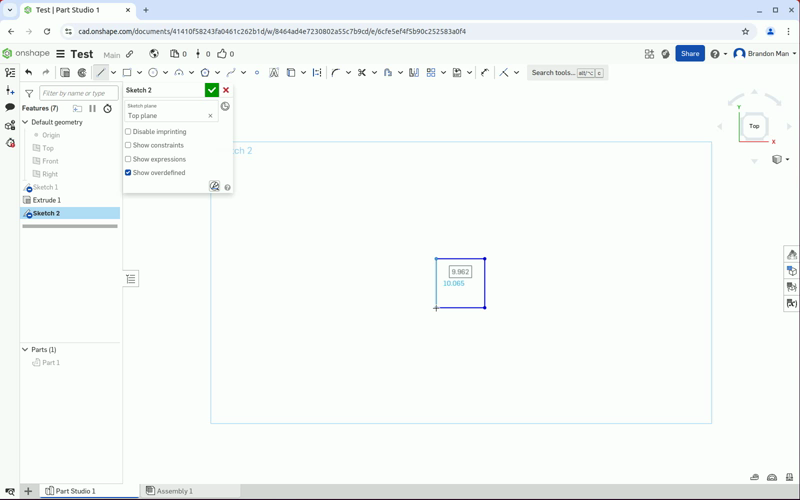
click(436, 307)
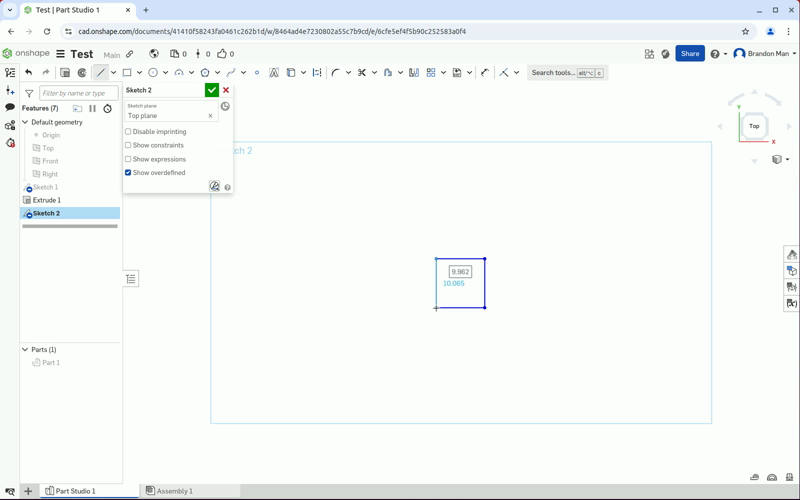
key(esc)
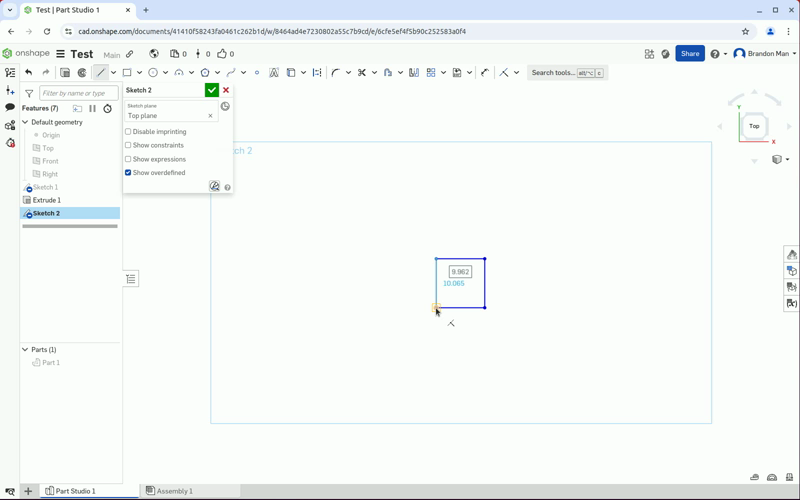
mouse_move(476, 283)
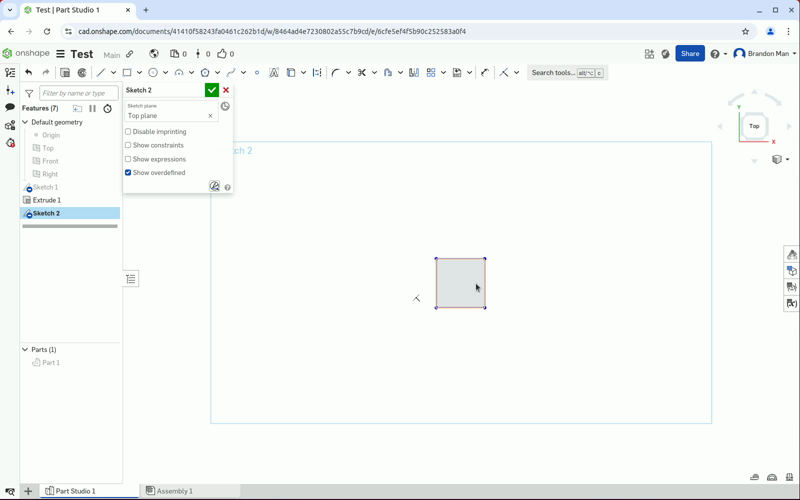
click(476, 283)
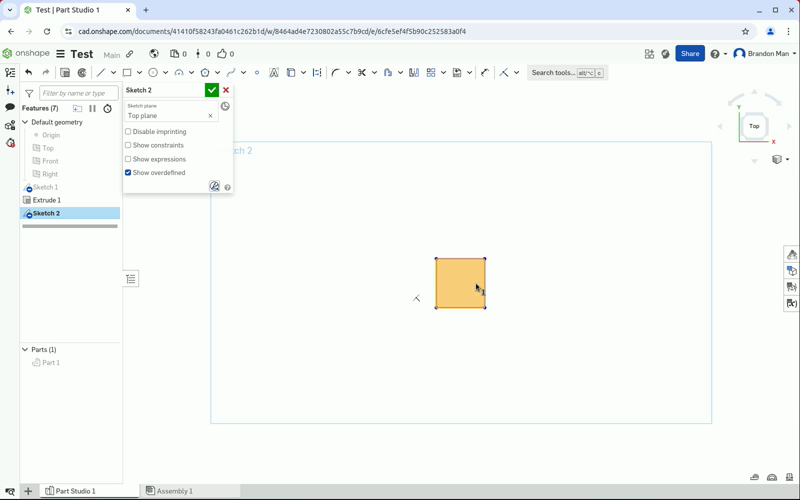
mouse_move(73, 352)
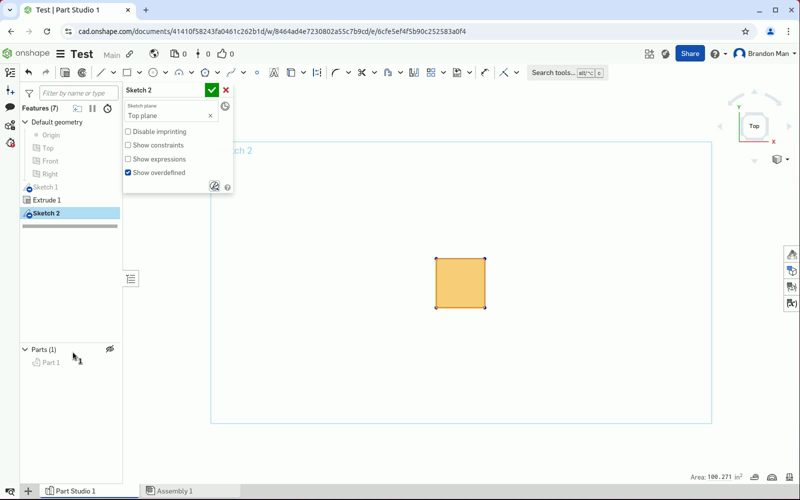
key(shift+y)
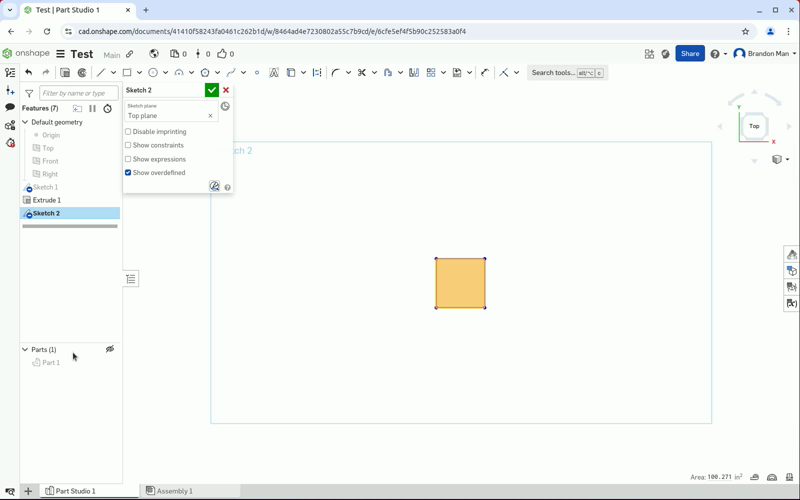
key(shift+e)
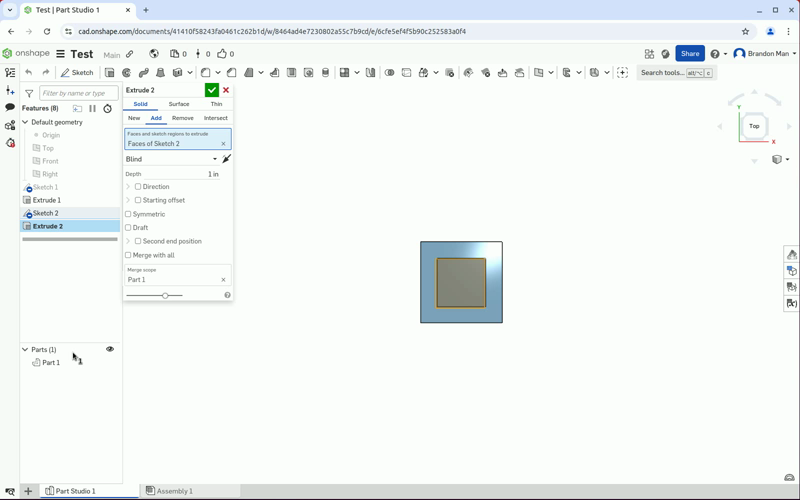
mouse_move(143, 106)
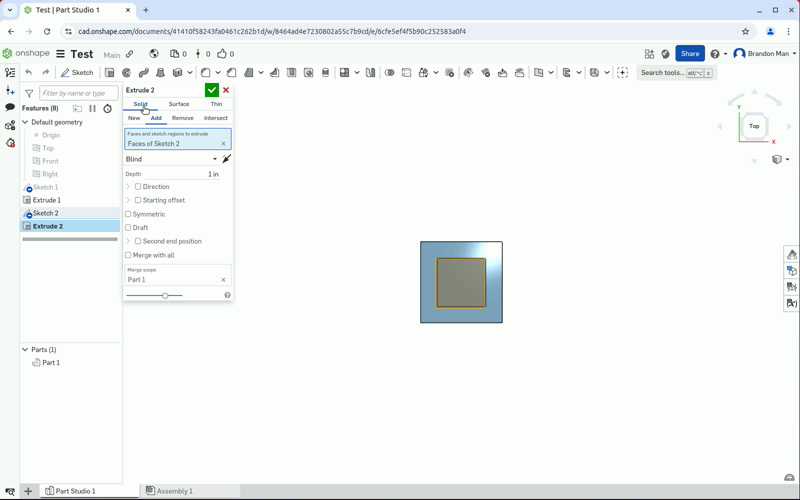
click(143, 106)
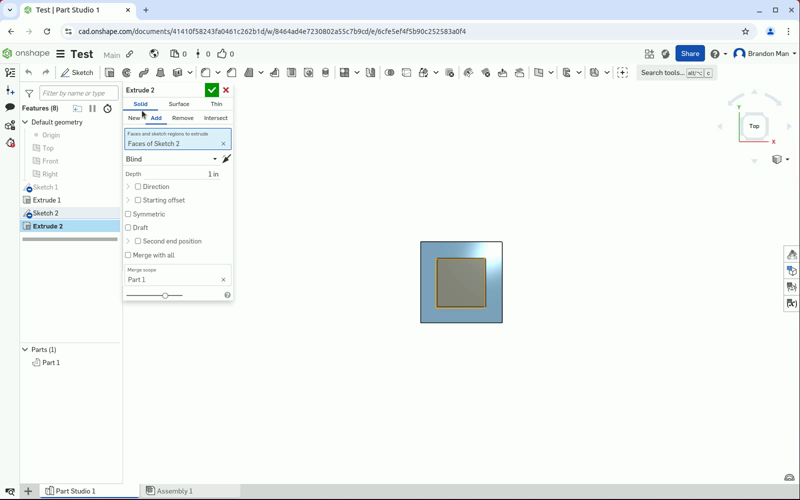
mouse_move(137, 120)
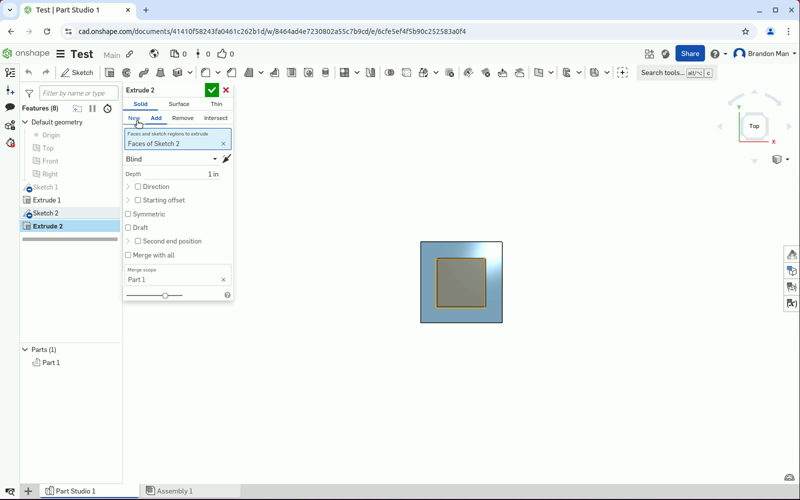
click(137, 120)
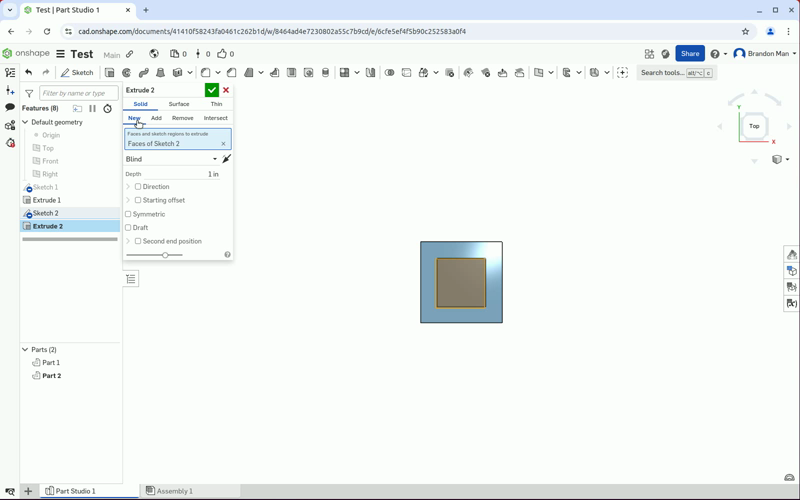
key(tab, 4)
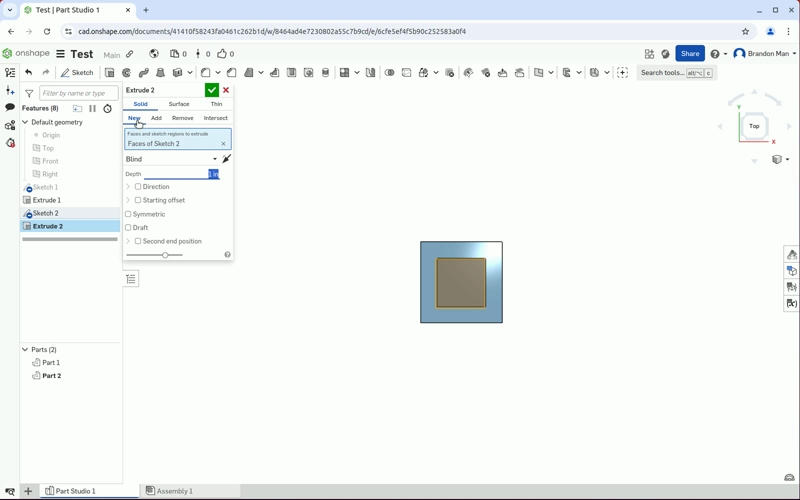
text(19.738)
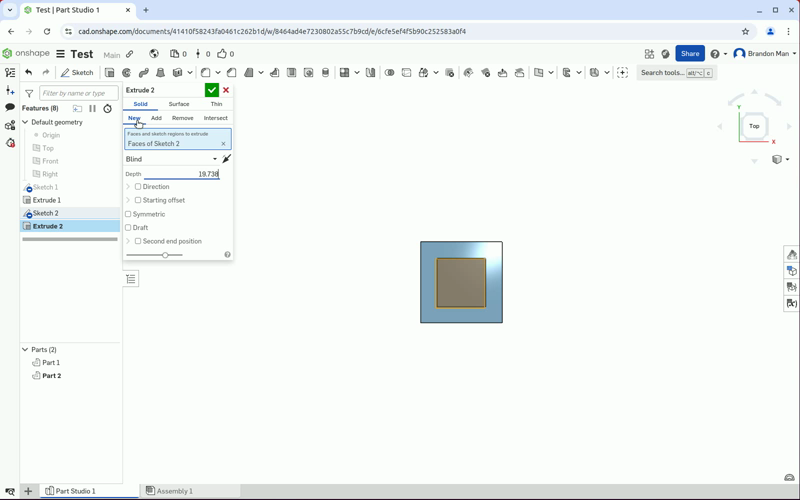
key(enter)
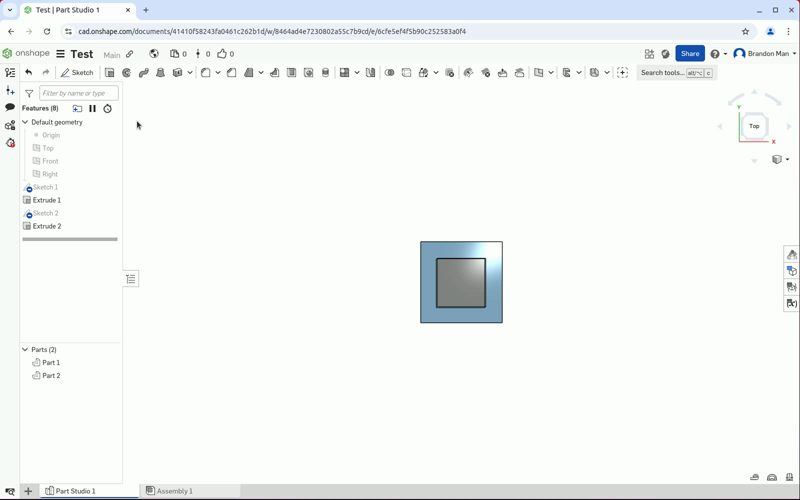
key(shift+h)
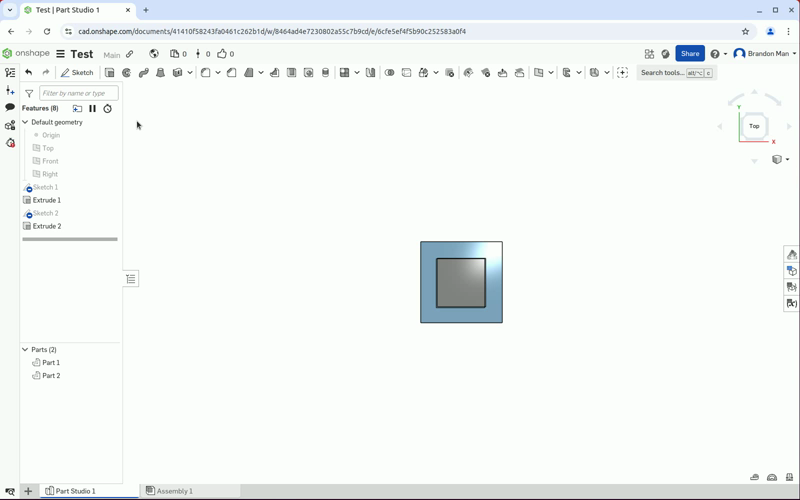
key(shift+h)
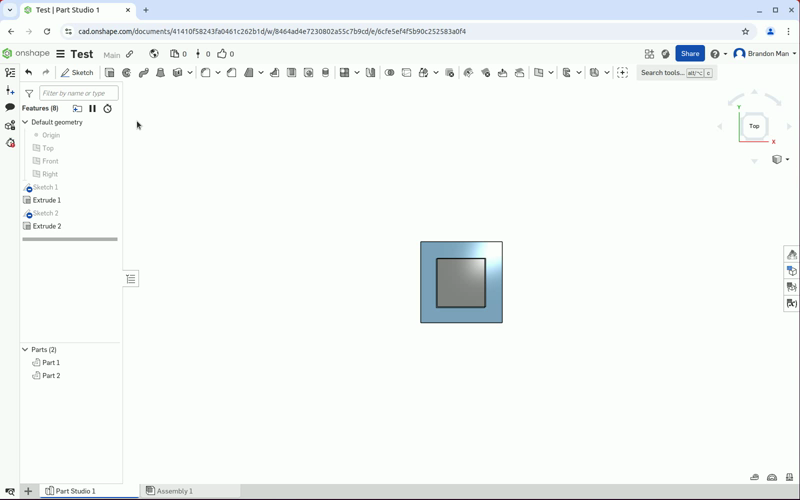
mouse_move(73, 189)
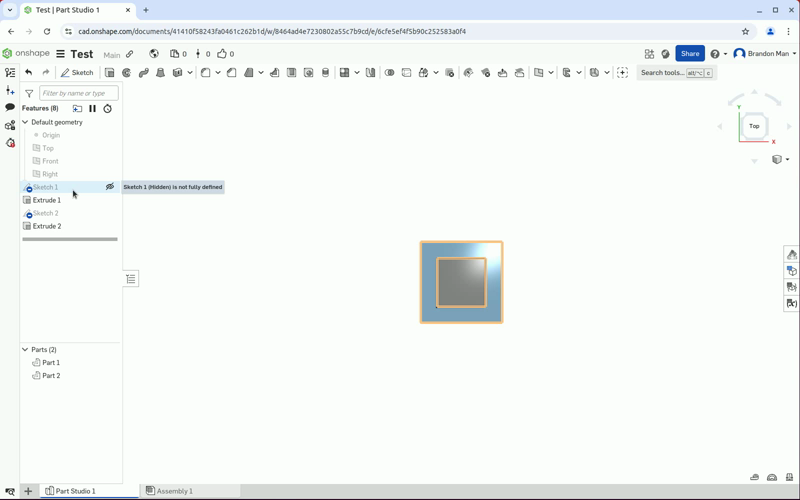
click(73, 189)
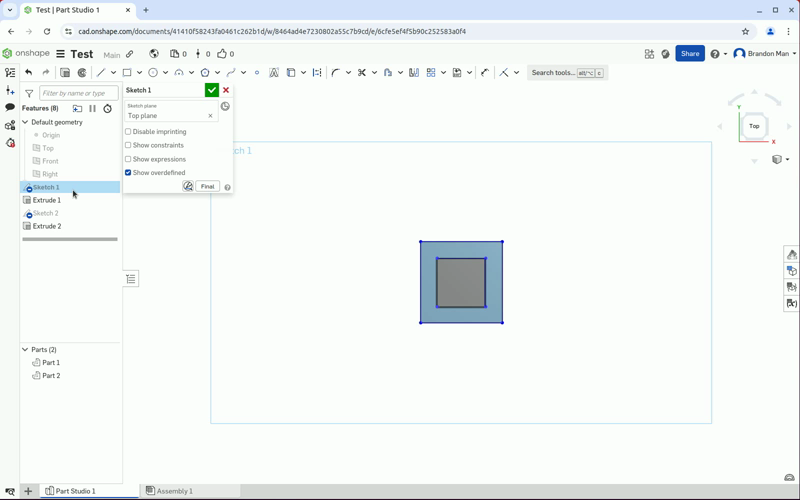
mouse_move(229, 92)
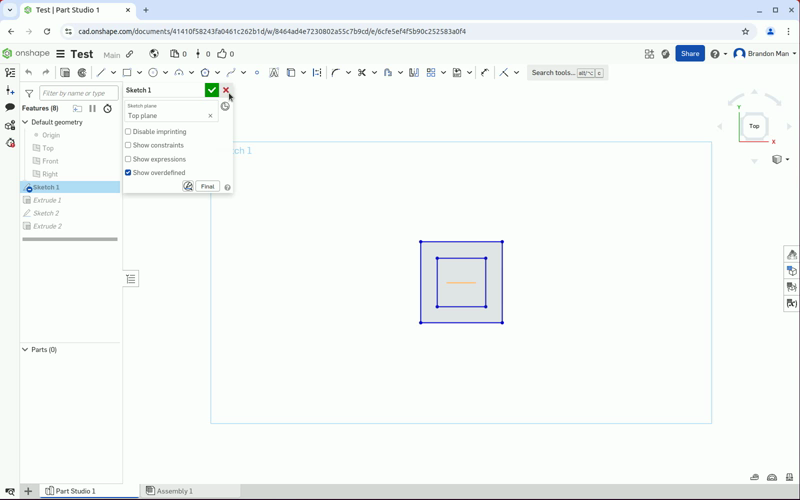
click(229, 92)
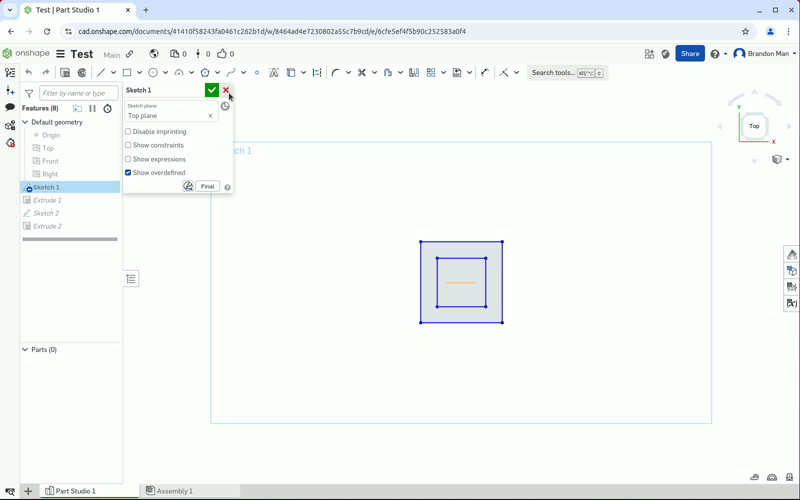
key(shift+s)
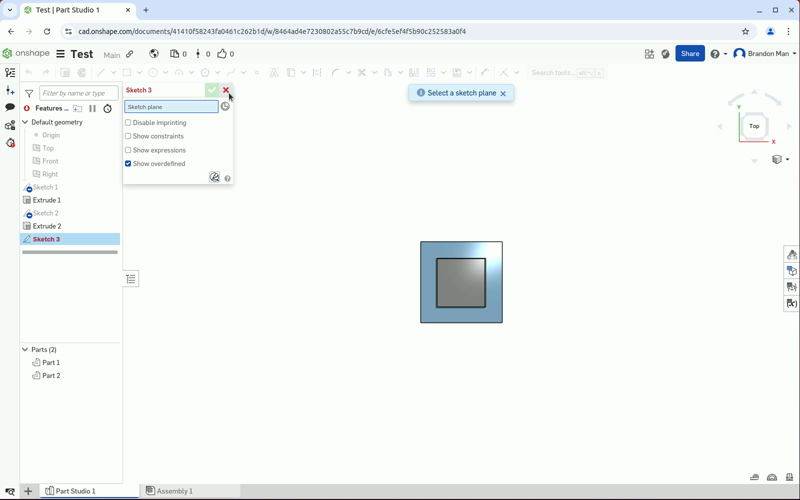
mouse_move(73, 150)
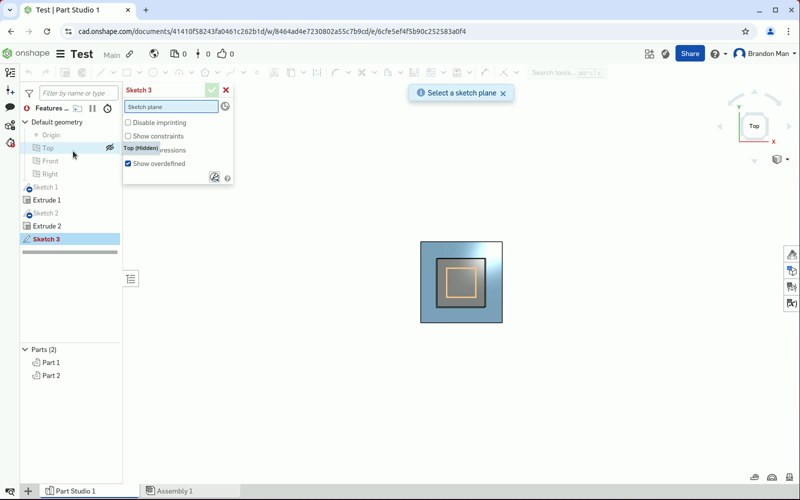
click(73, 150)
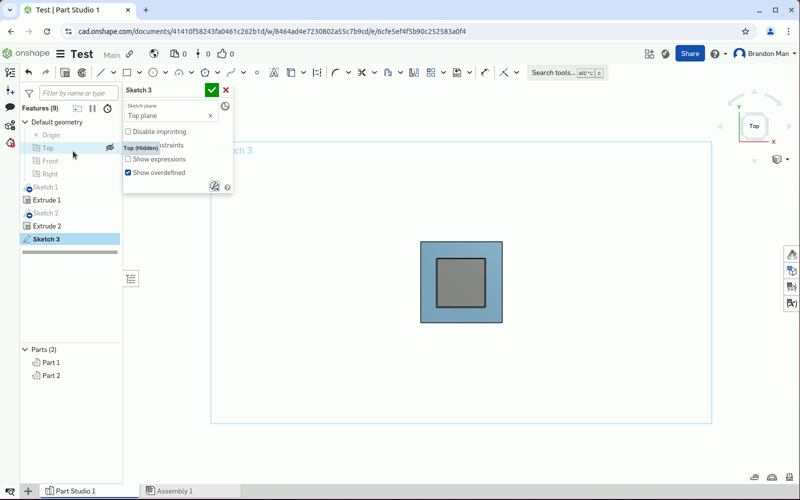
mouse_move(73, 352)
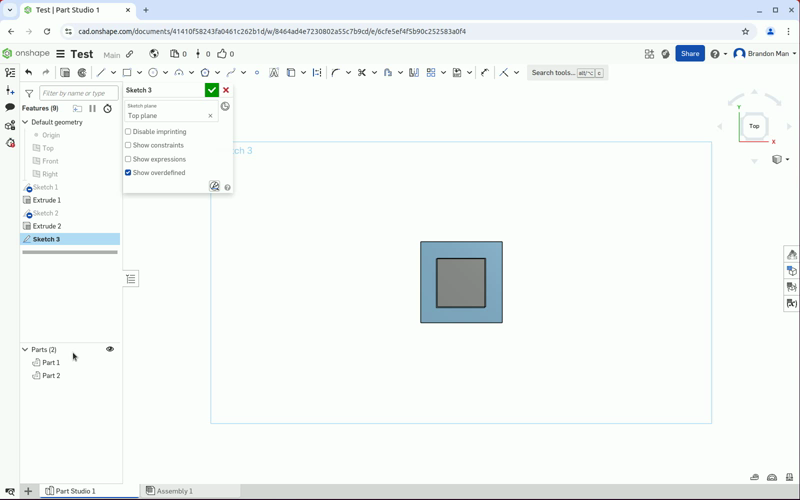
key(y)
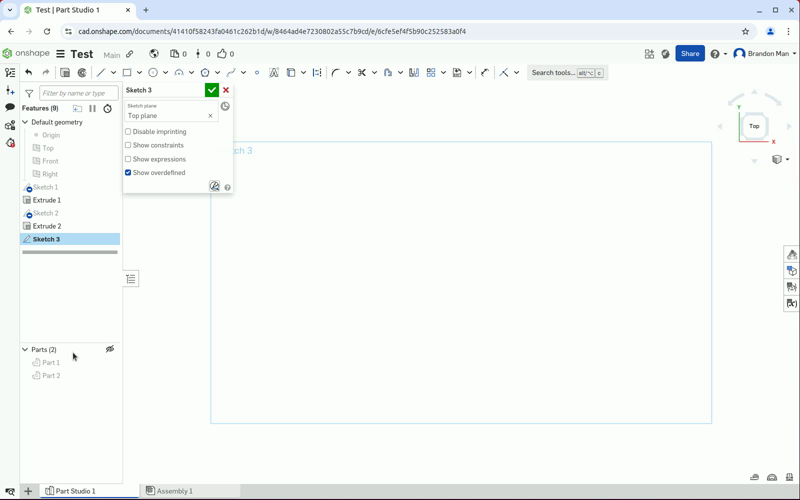
key(l)
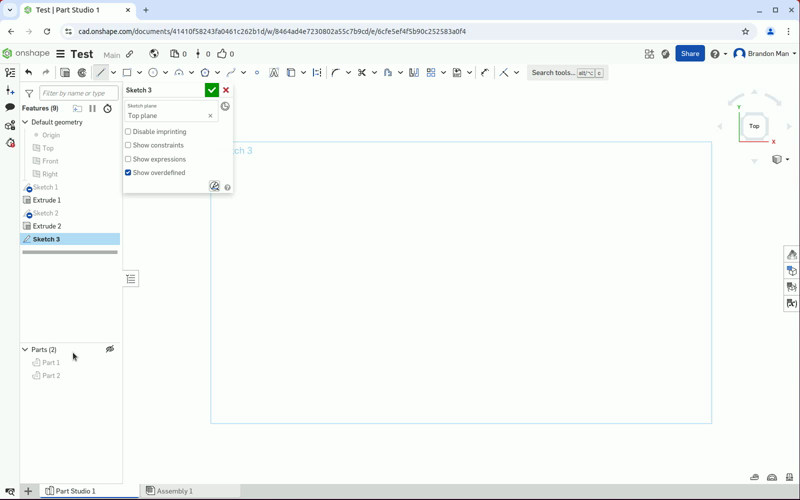
key_down(shift)
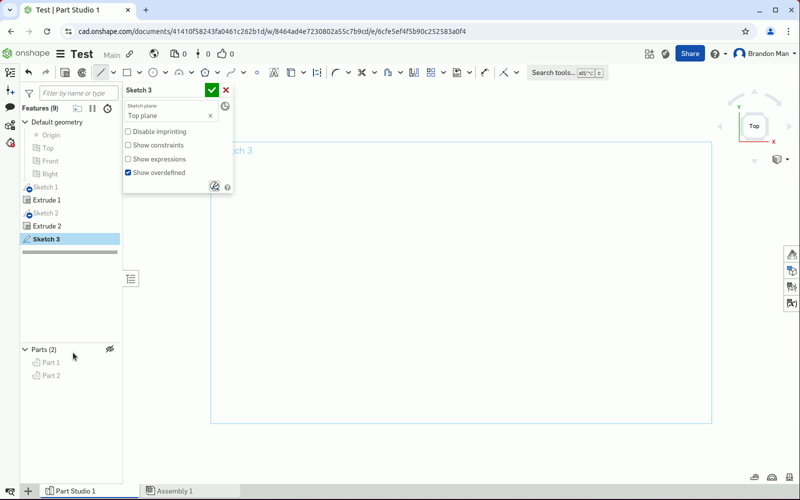
mouse_move(436, 307)
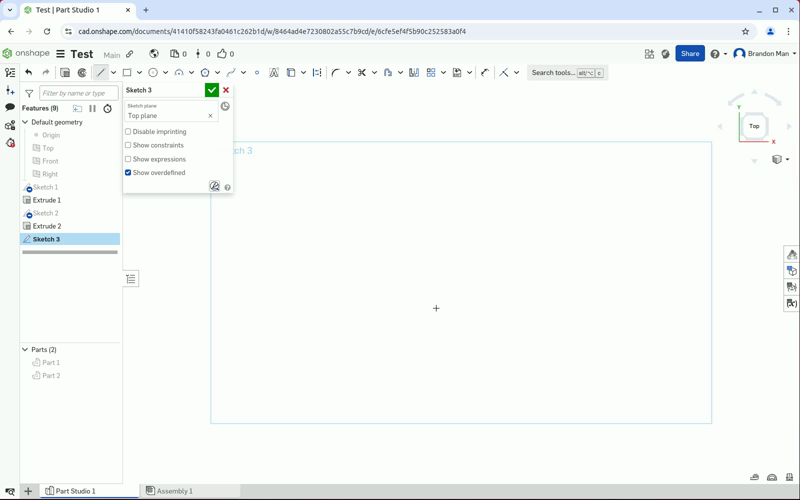
click(436, 307)
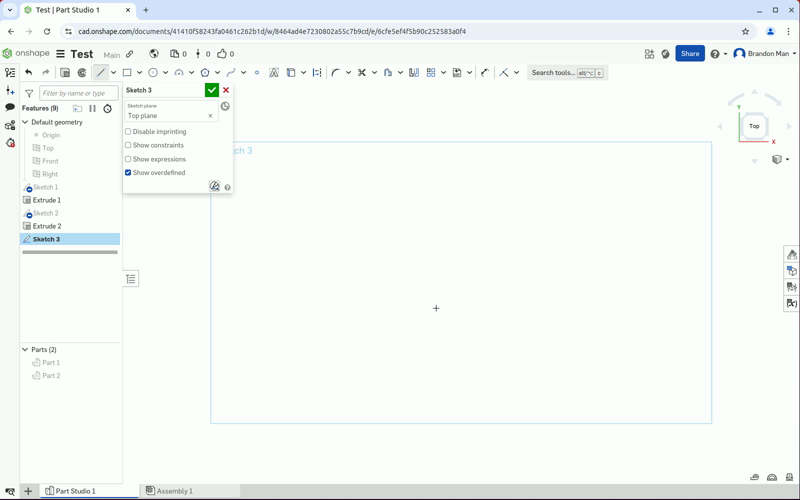
key_up(shift)
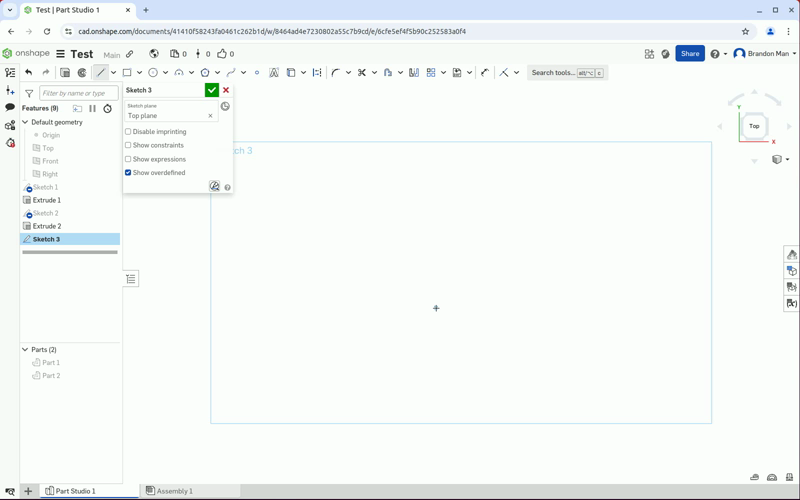
key_down(shift)
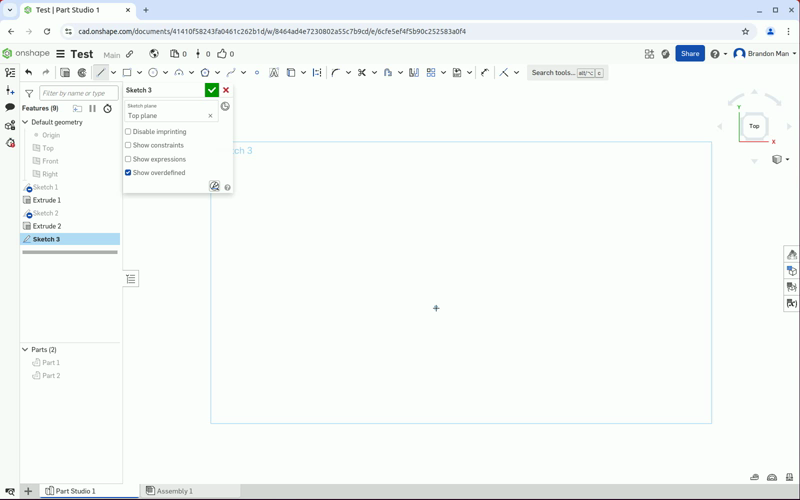
mouse_move(466, 307)
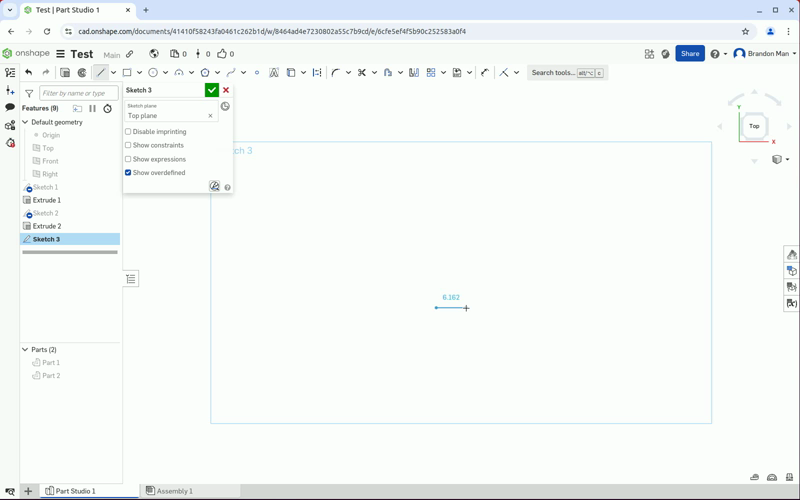
mouse_move(484, 307)
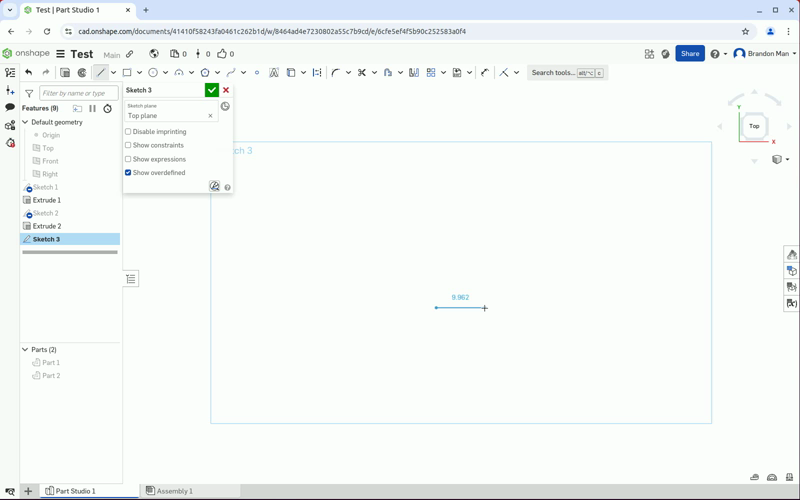
click(484, 307)
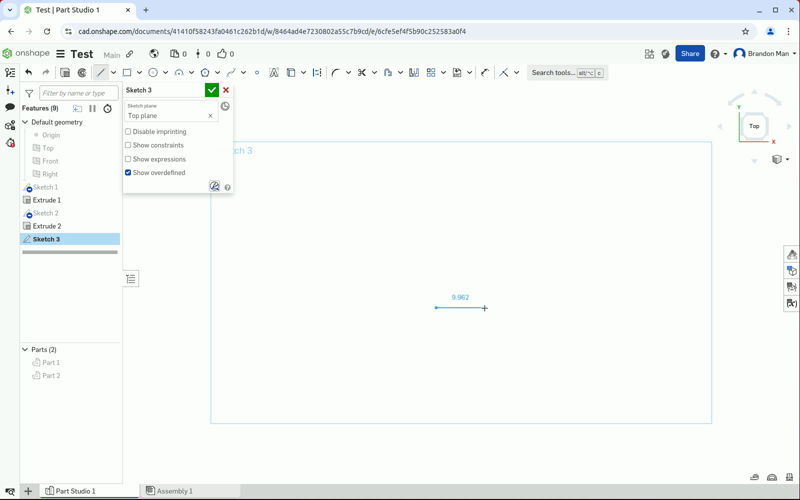
key_up(shift)
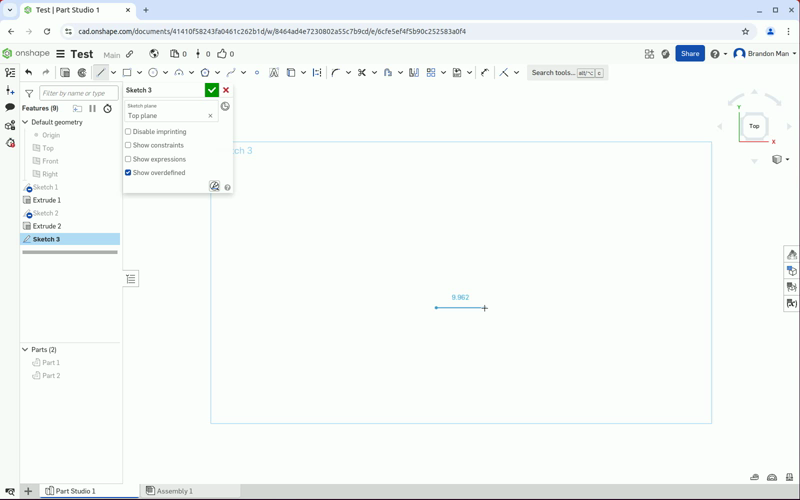
key_down(shift)
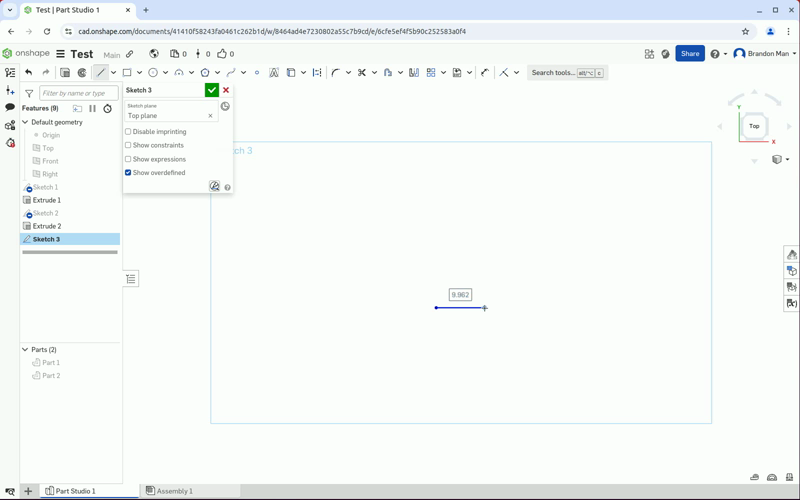
mouse_move(514, 307)
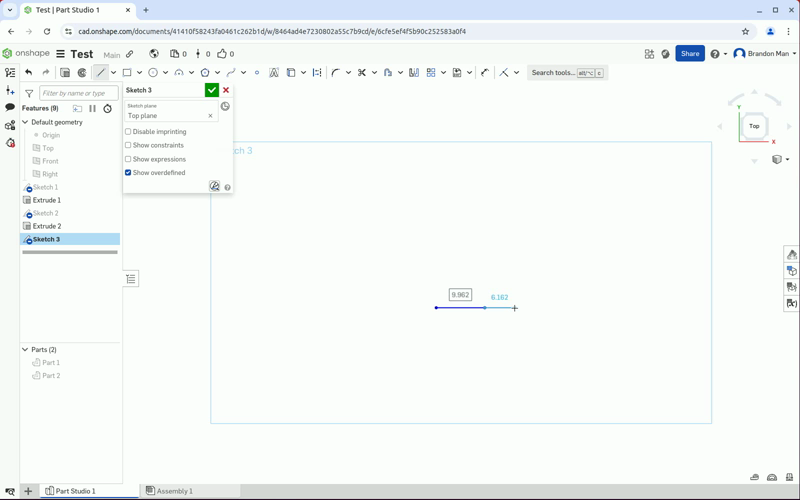
mouse_move(484, 258)
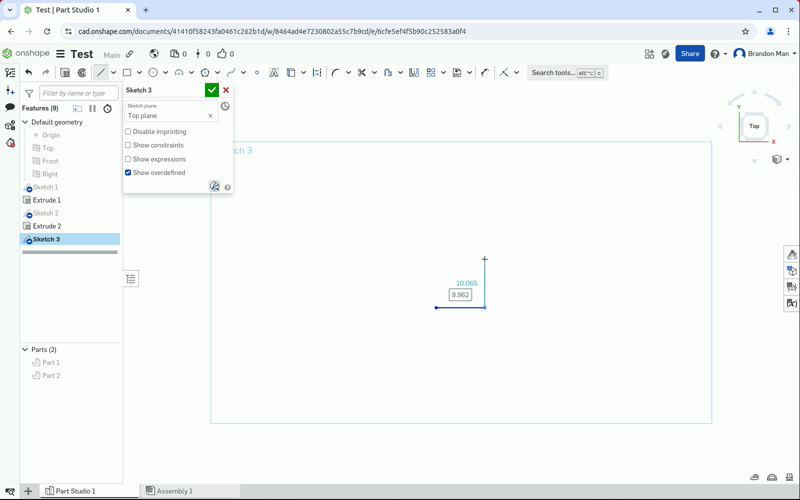
click(484, 258)
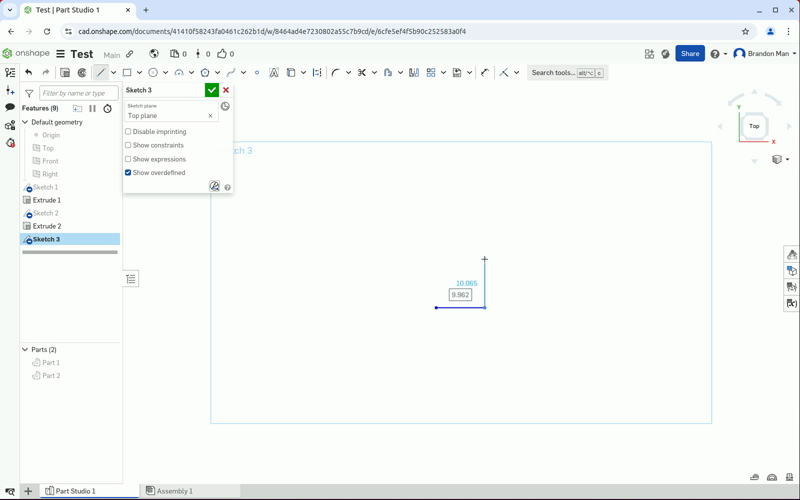
key_up(shift)
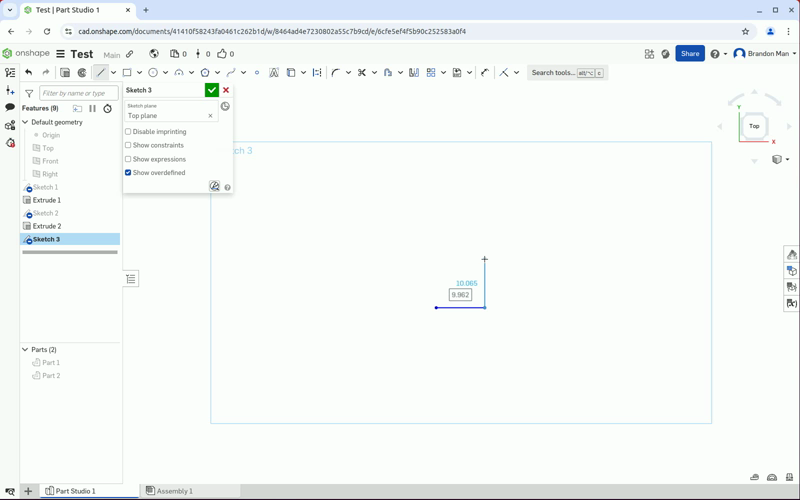
key_down(shift)
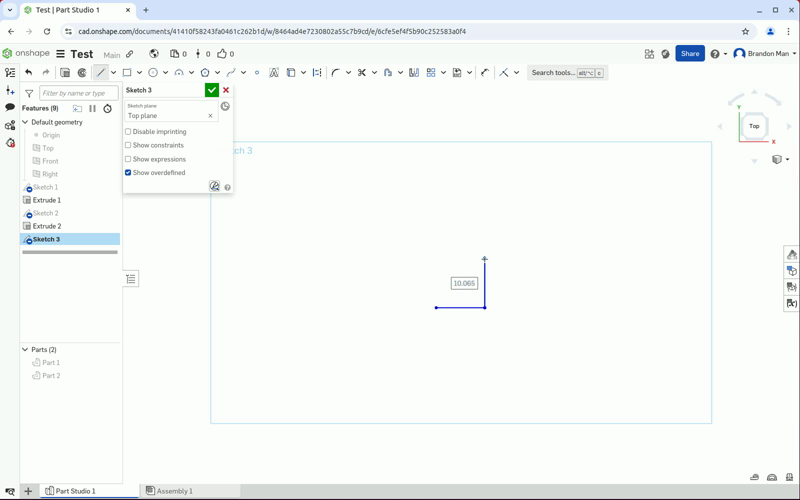
mouse_move(514, 258)
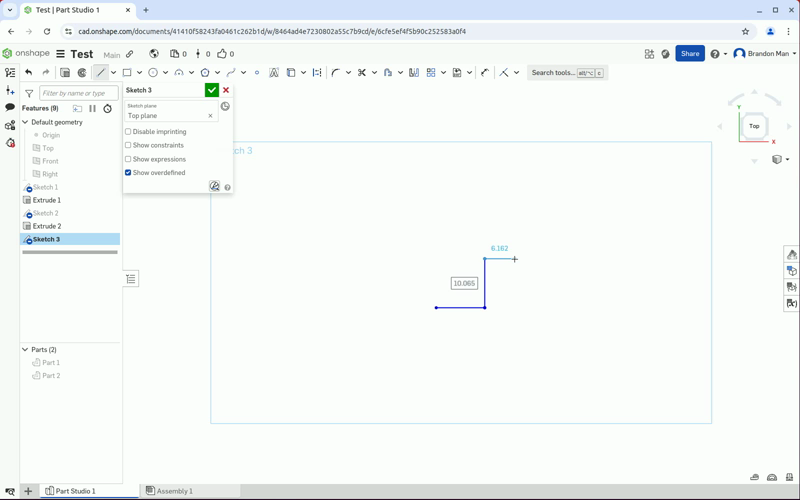
mouse_move(436, 258)
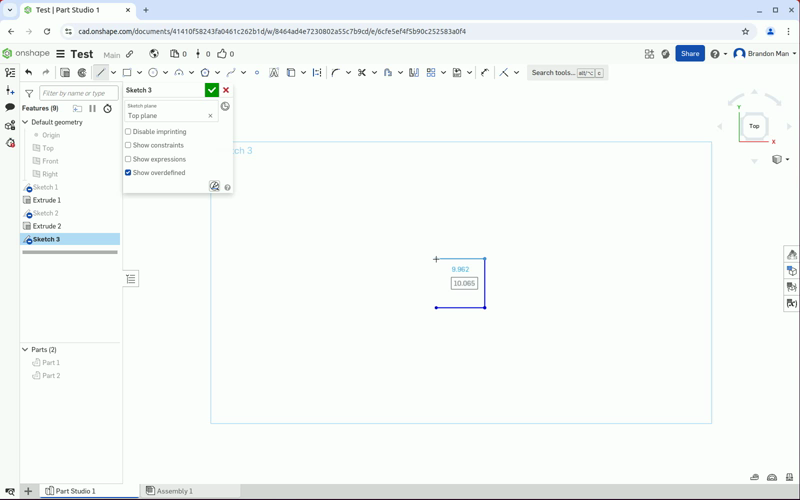
click(436, 258)
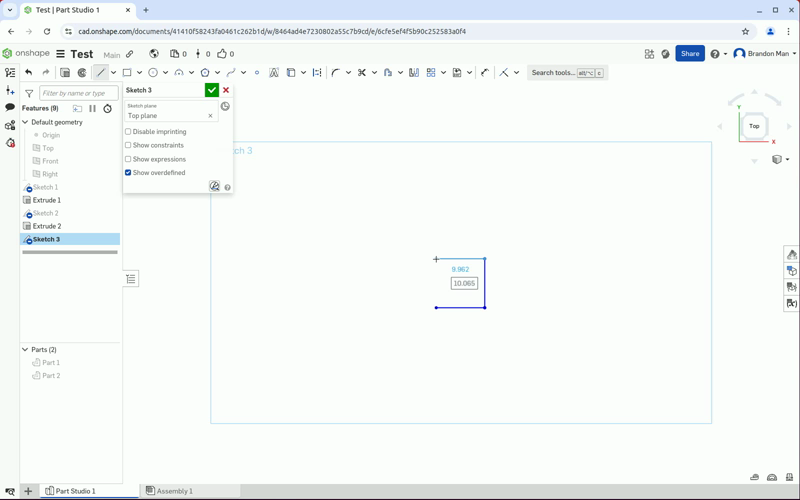
key_up(shift)
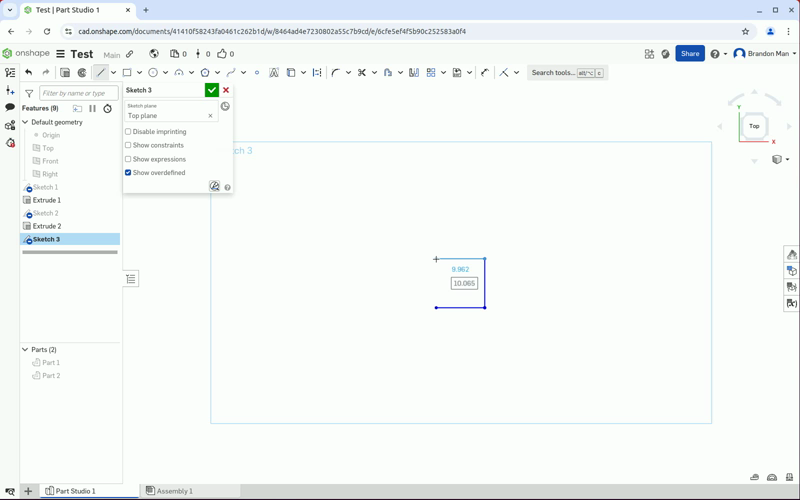
mouse_move(466, 258)
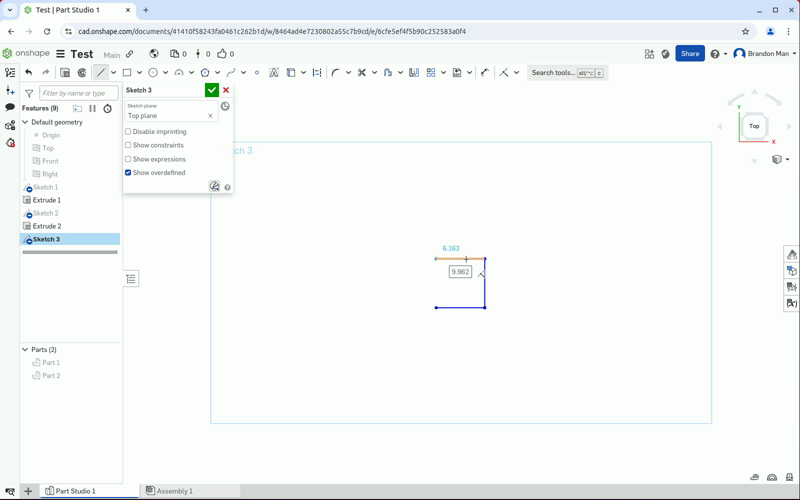
key_down(shift)
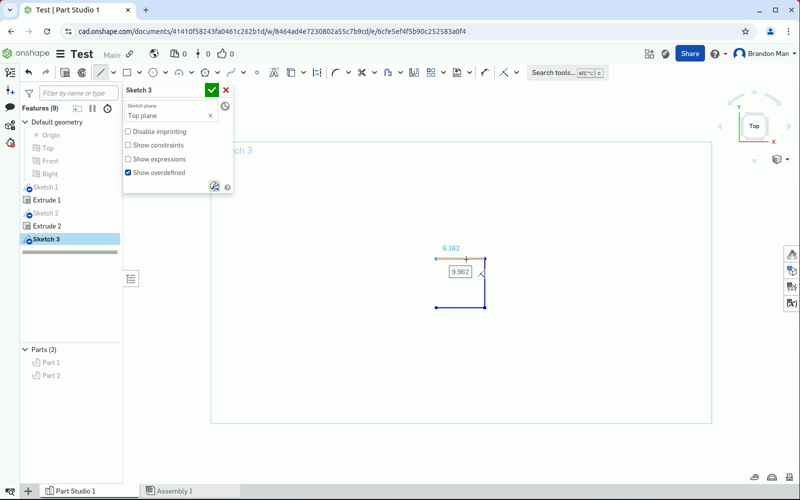
mouse_move(436, 307)
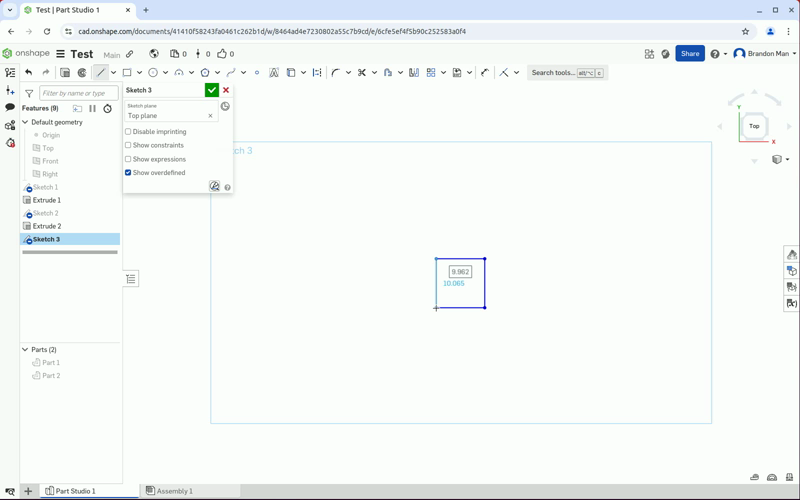
key_up(shift)
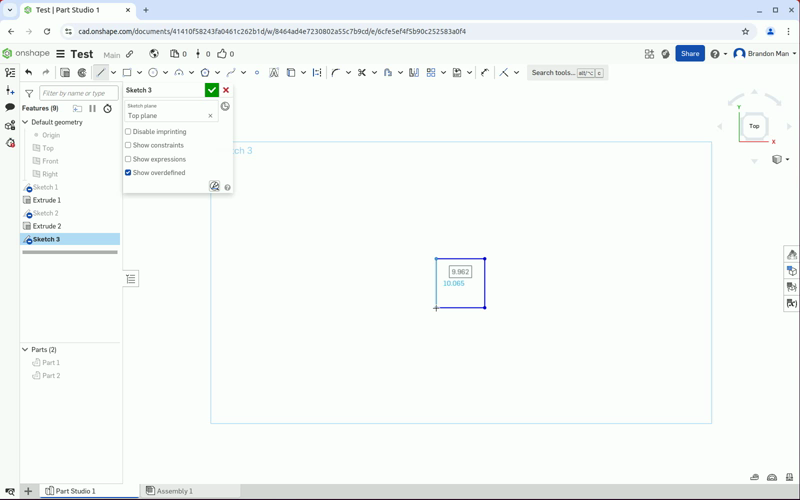
click(436, 307)
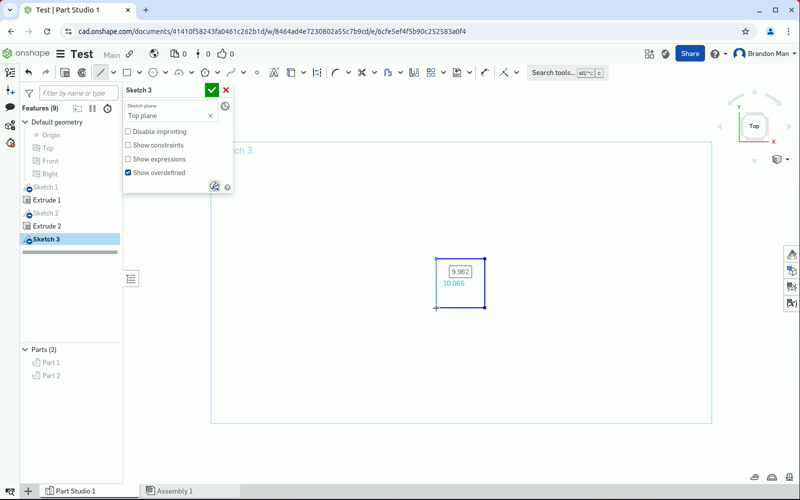
key(esc)
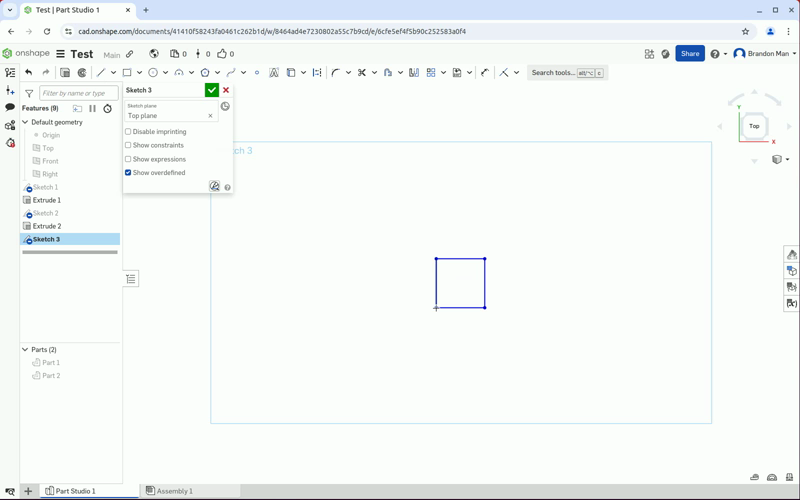
mouse_move(442, 298)
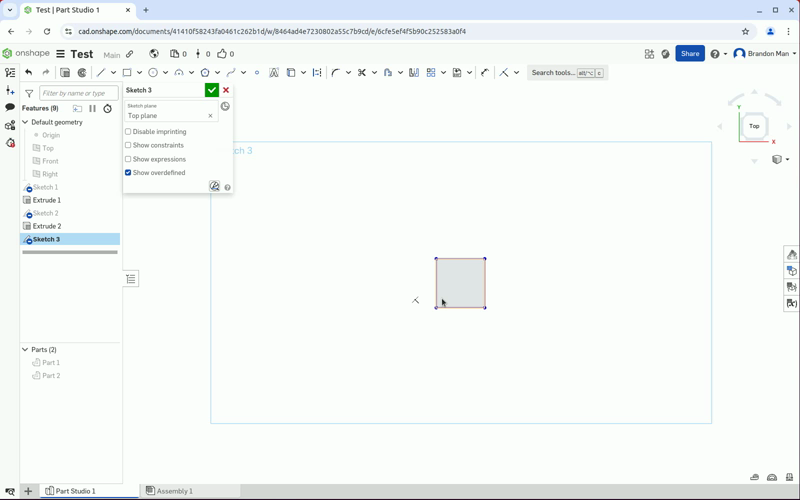
click(442, 298)
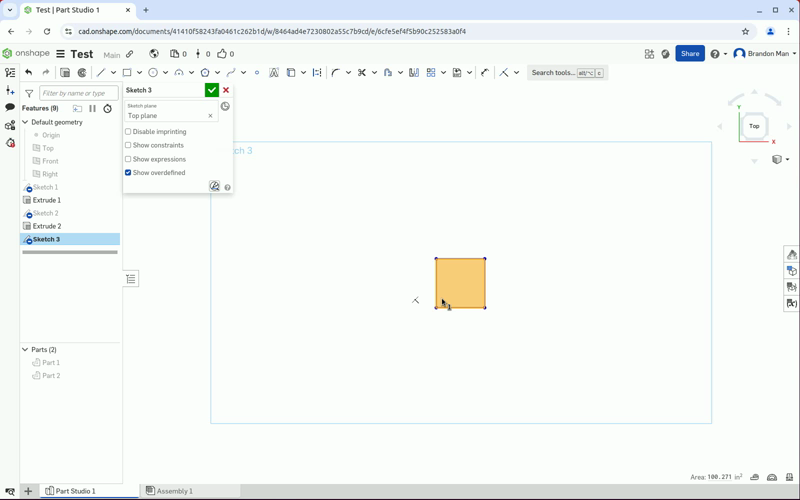
mouse_move(73, 352)
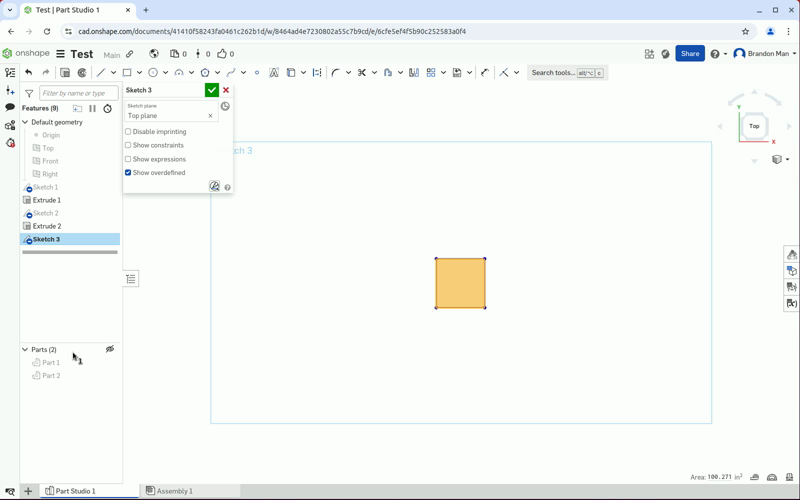
key(shift+y)
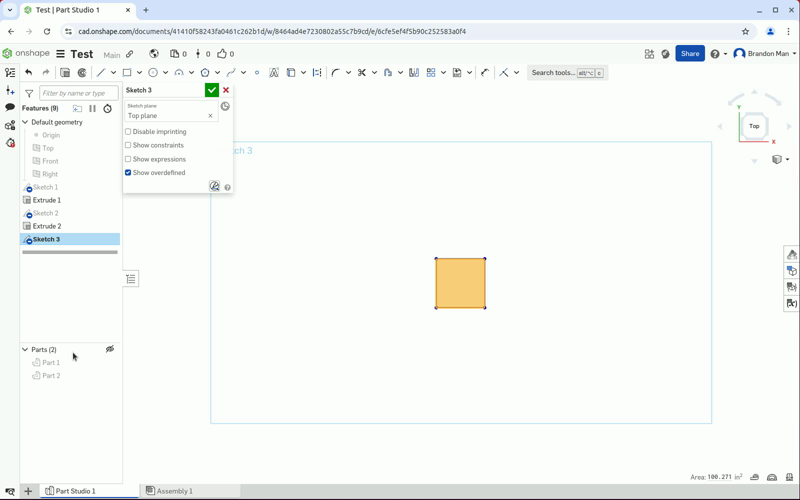
key(shift+e)
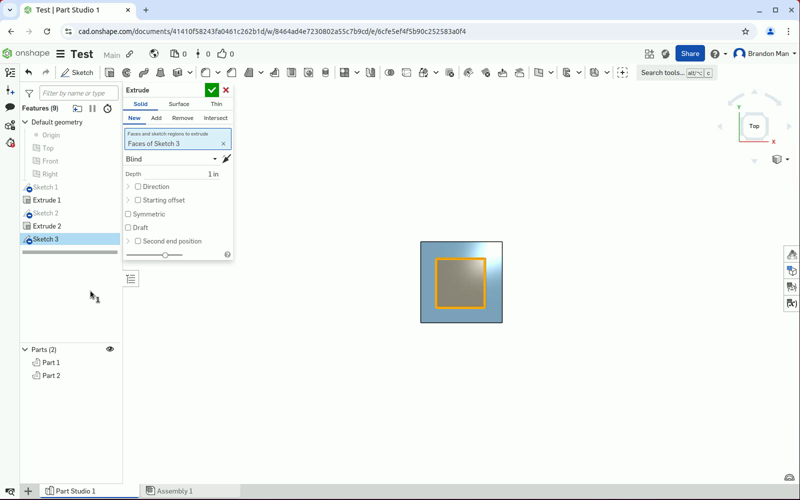
mouse_move(143, 106)
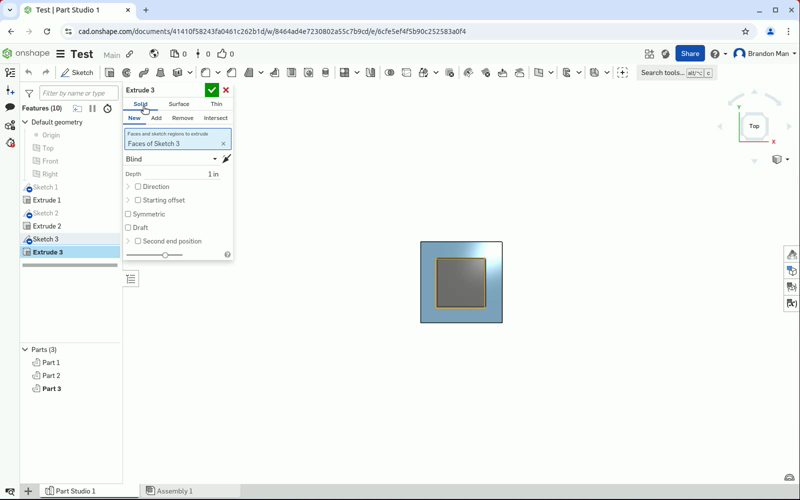
click(143, 106)
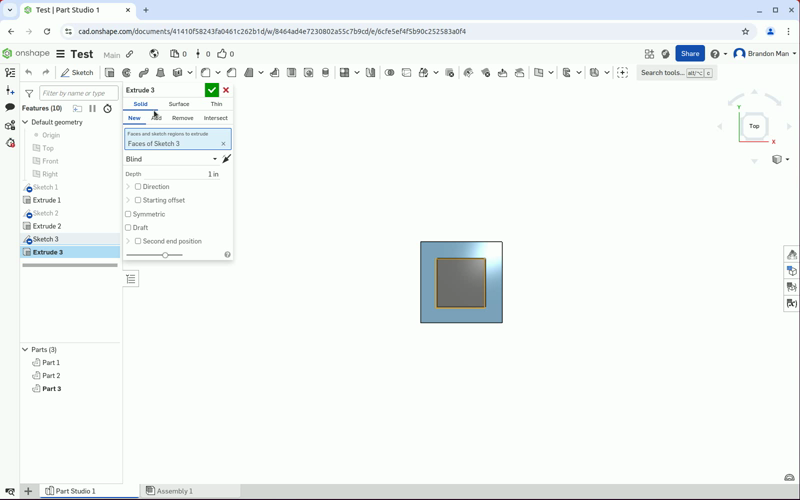
mouse_move(186, 120)
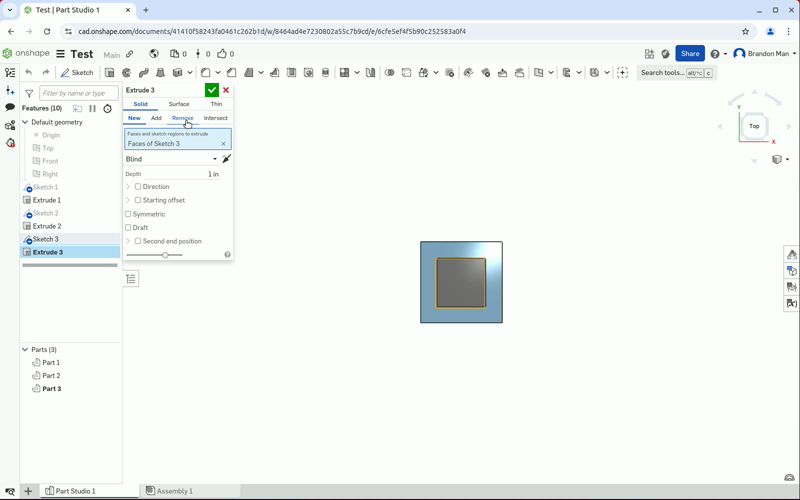
click(186, 120)
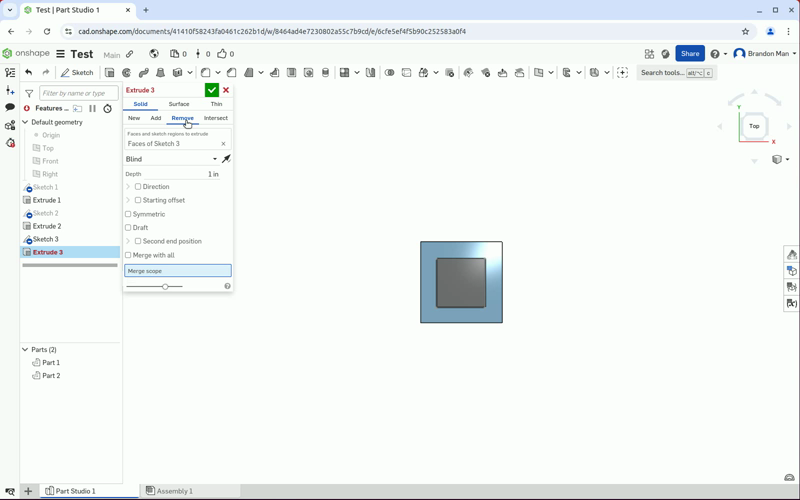
key(tab, 4)
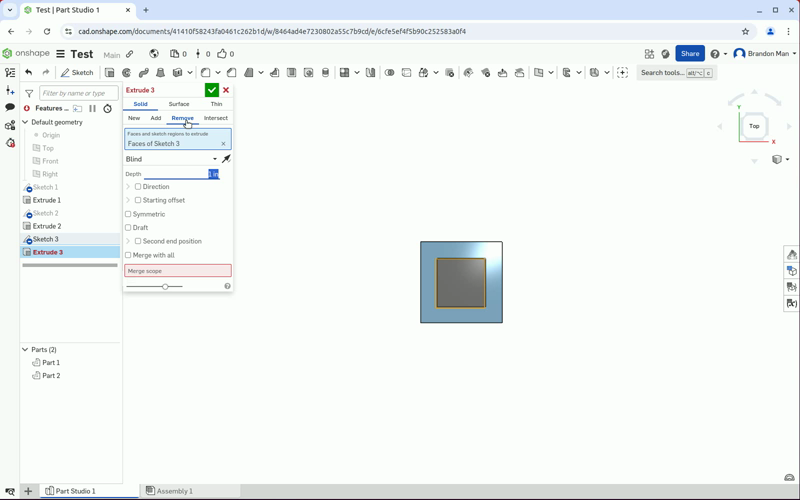
text(-16.609)
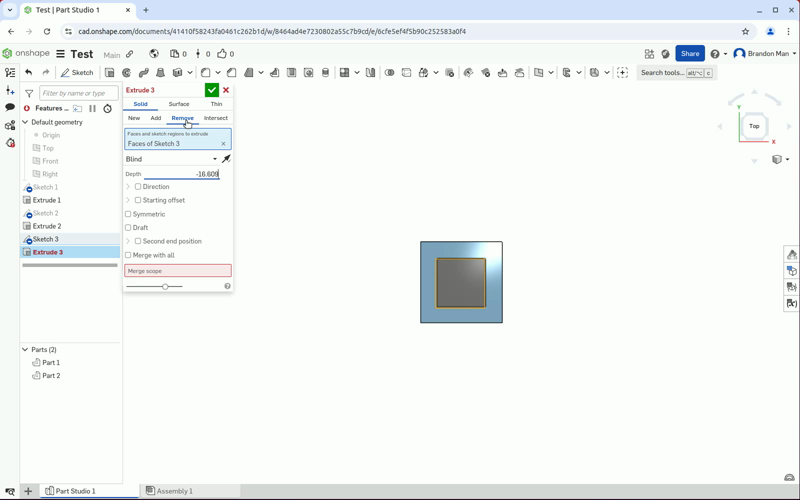
key(tab, 6)
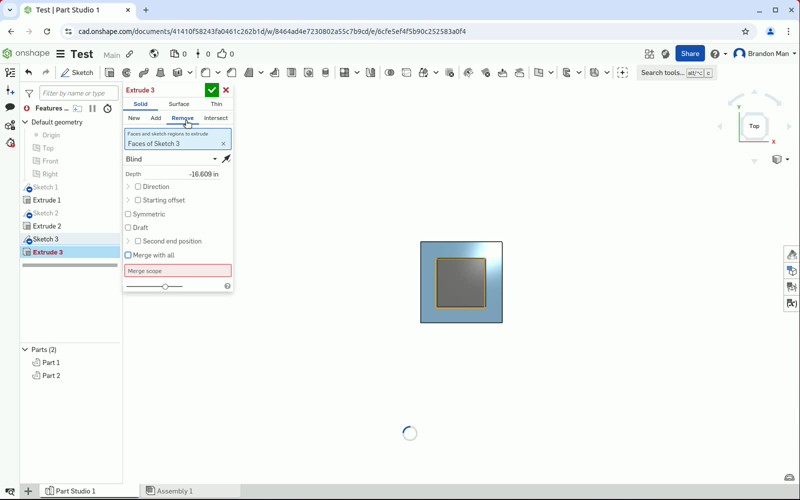
key(space)
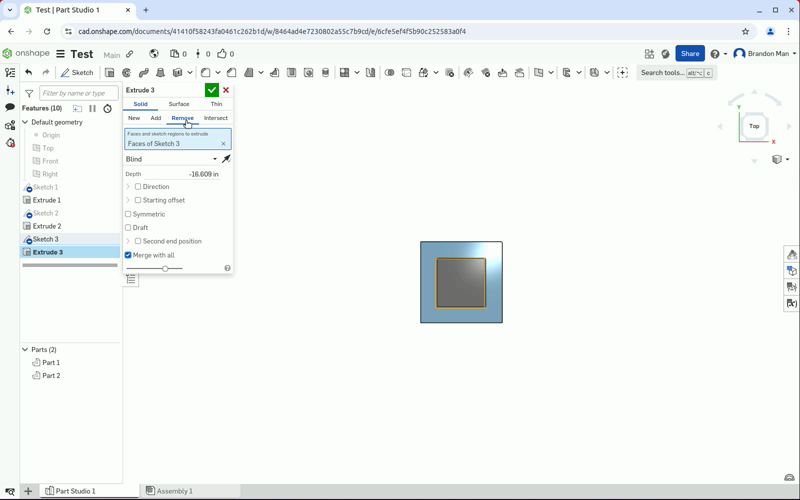
key(enter)
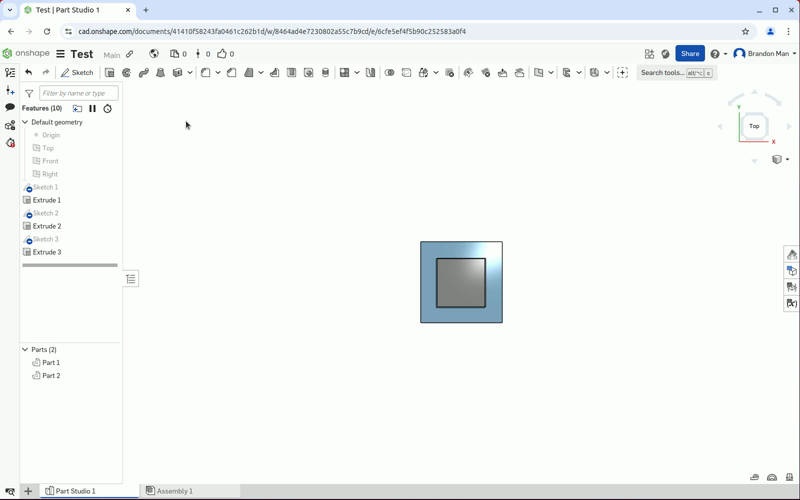
key(shift+h)
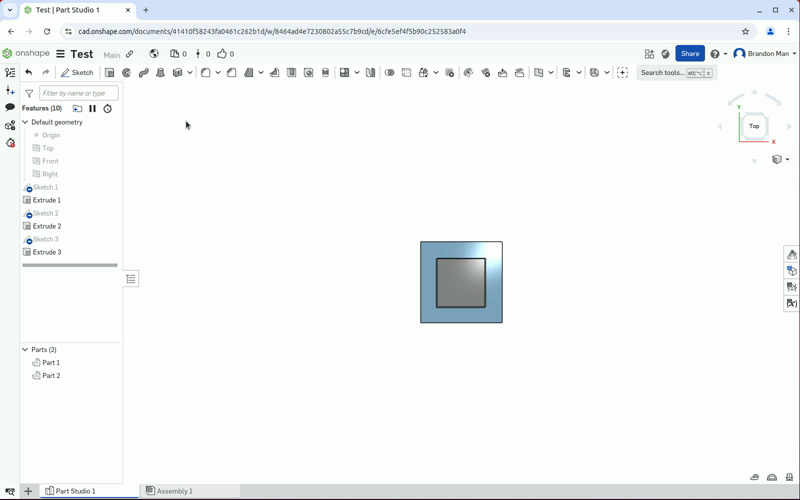
key(shift+h)
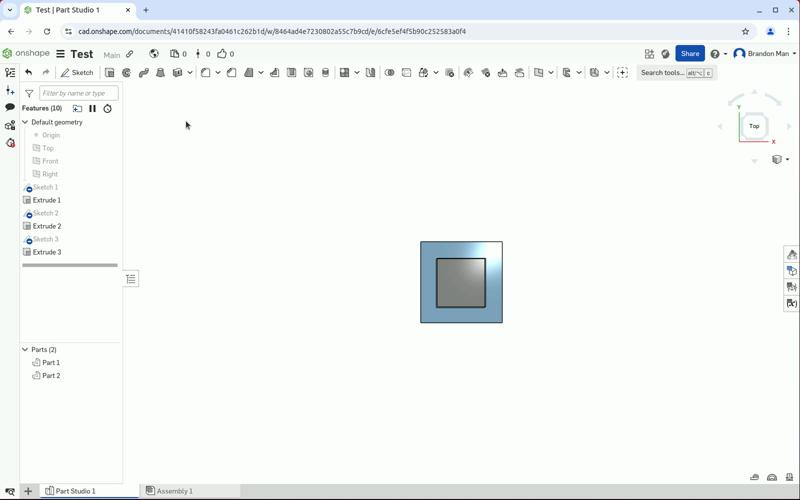
mouse_move(73, 189)
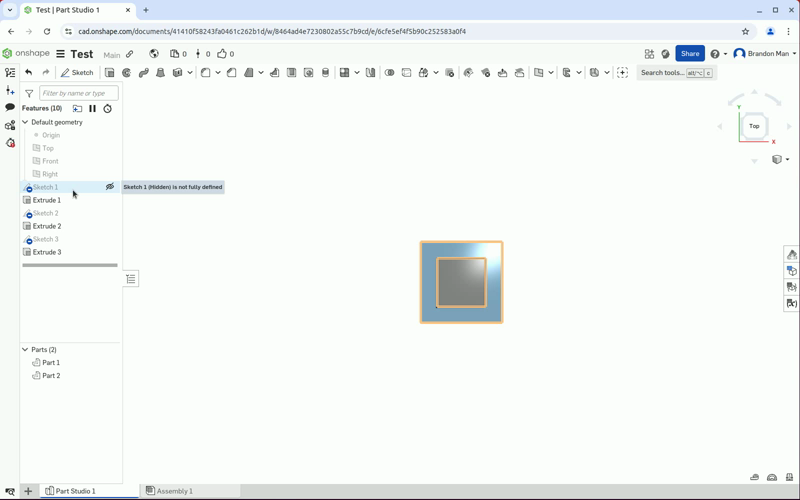
click(73, 189)
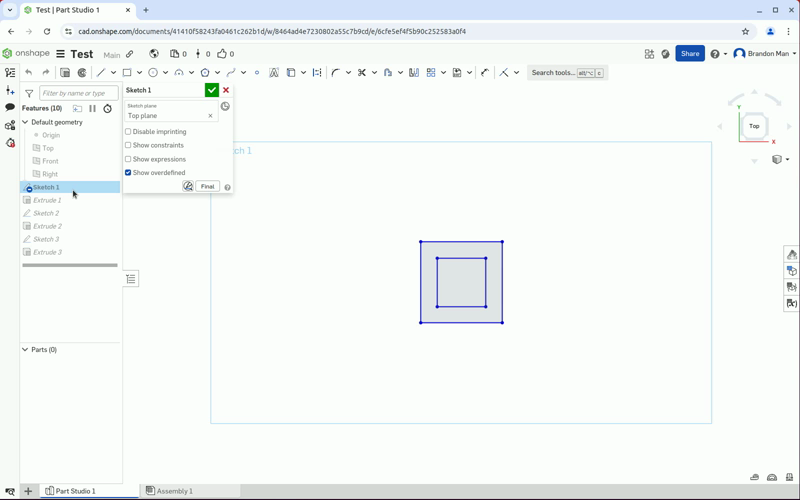
mouse_move(229, 92)
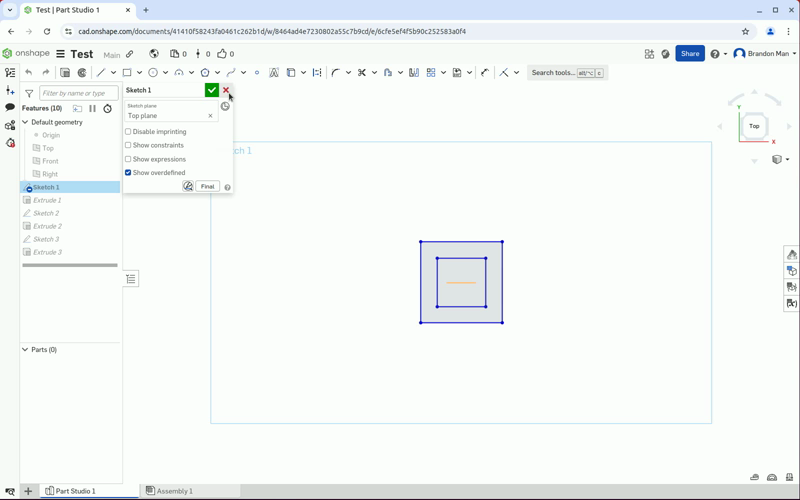
click(229, 92)
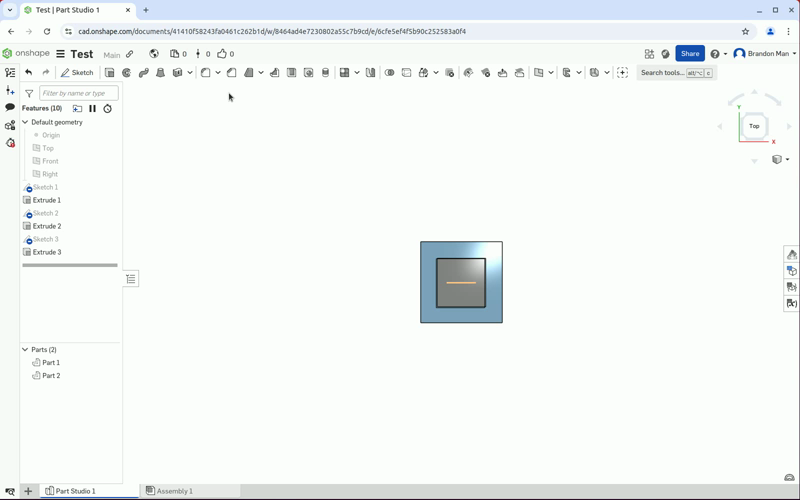
mouse_move(541, 75)
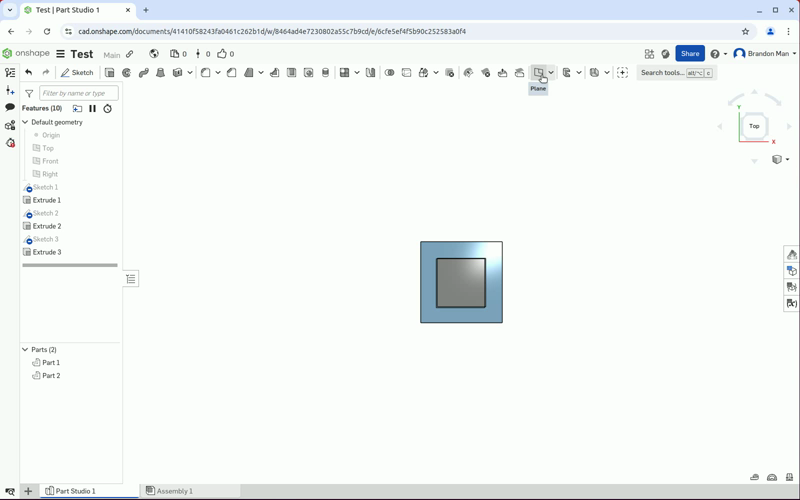
click(541, 75)
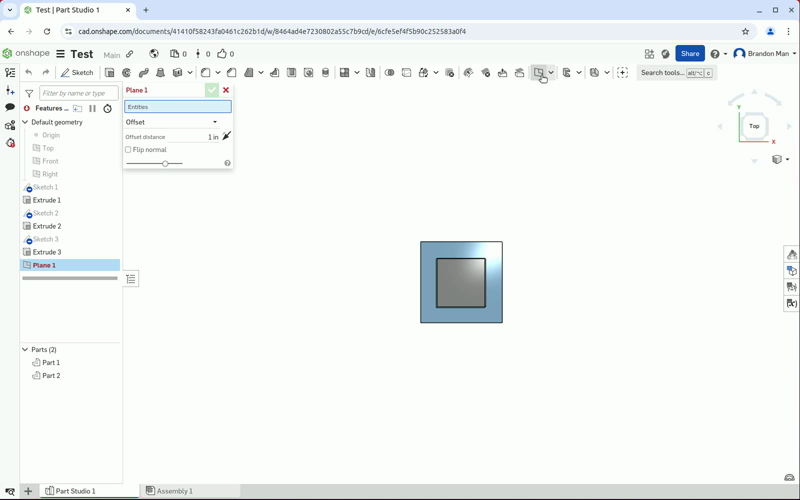
mouse_move(73, 150)
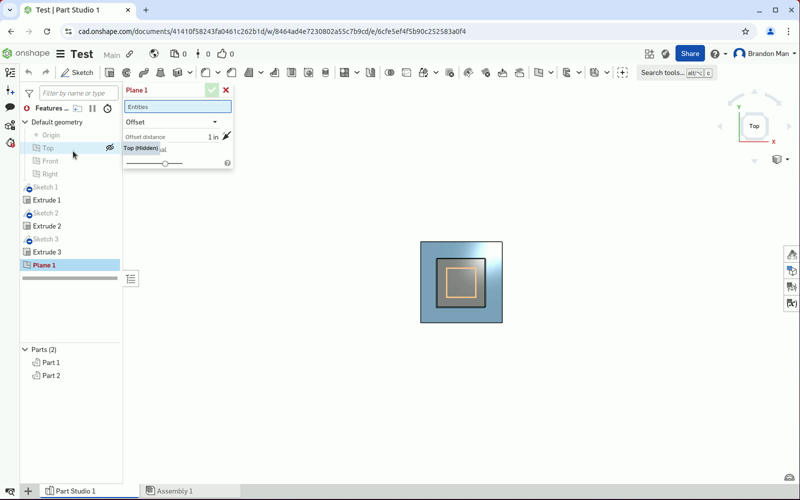
click(73, 150)
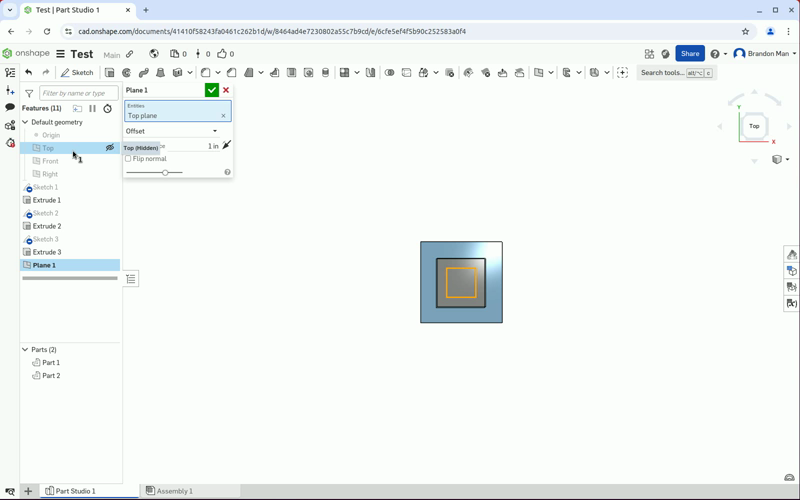
key(tab, 2)
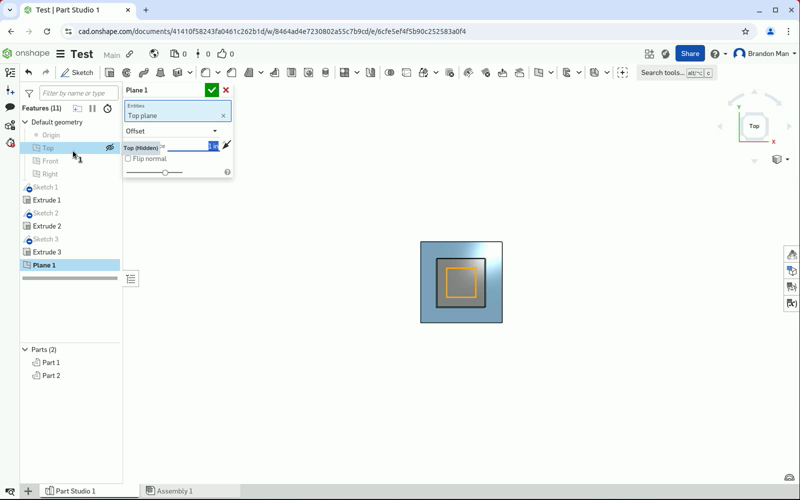
text(19.75)
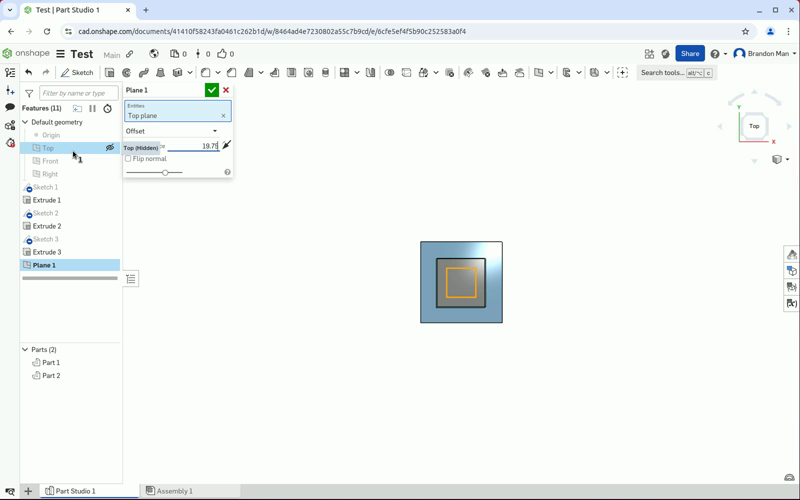
key(enter, 2)
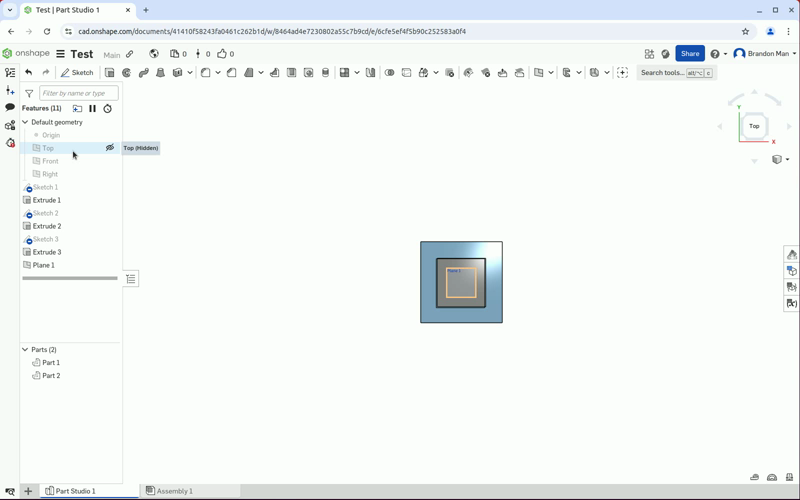
key(shift+s)
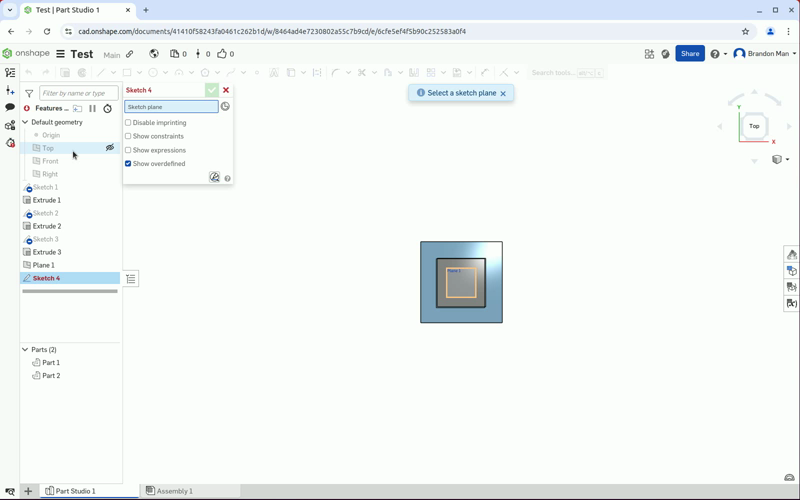
mouse_move(73, 267)
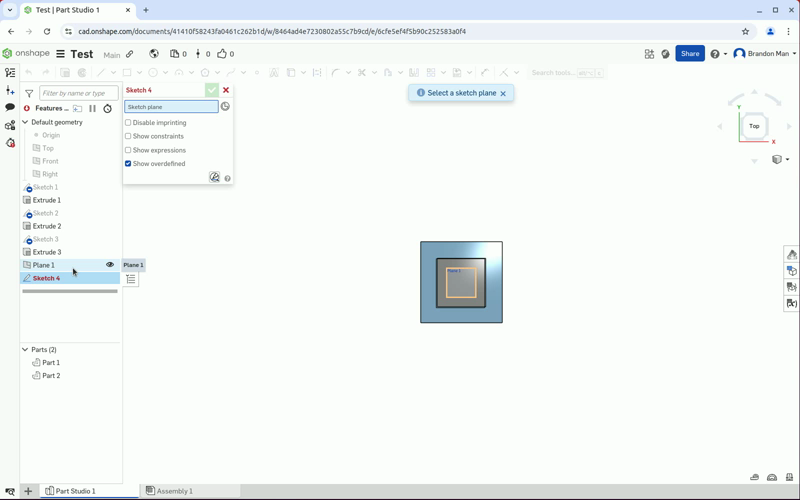
click(73, 267)
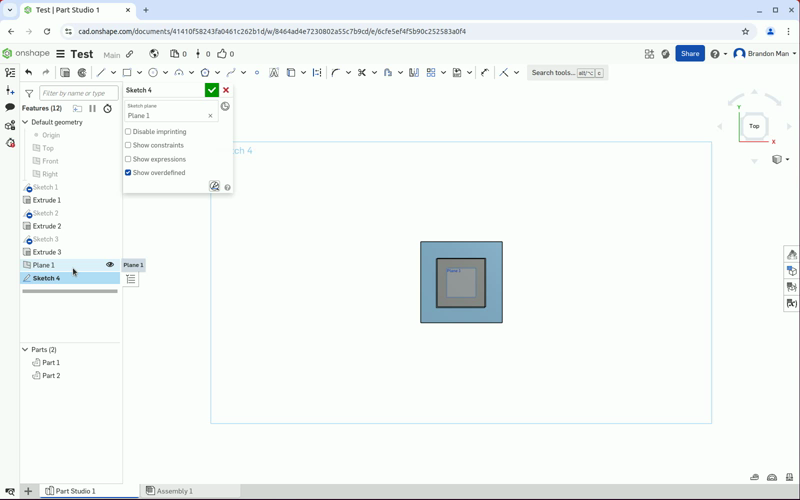
mouse_move(73, 352)
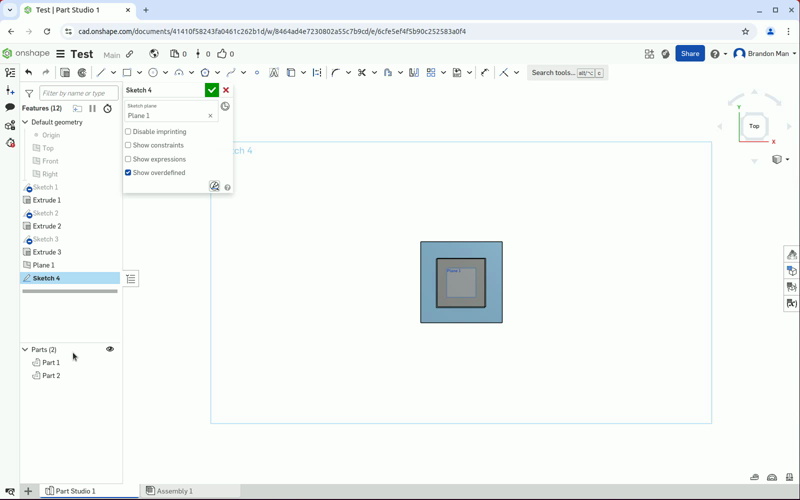
key(y)
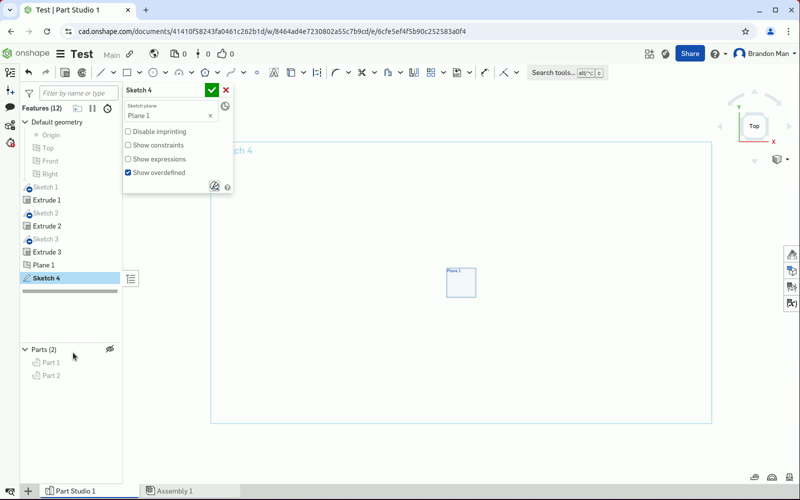
key(c)
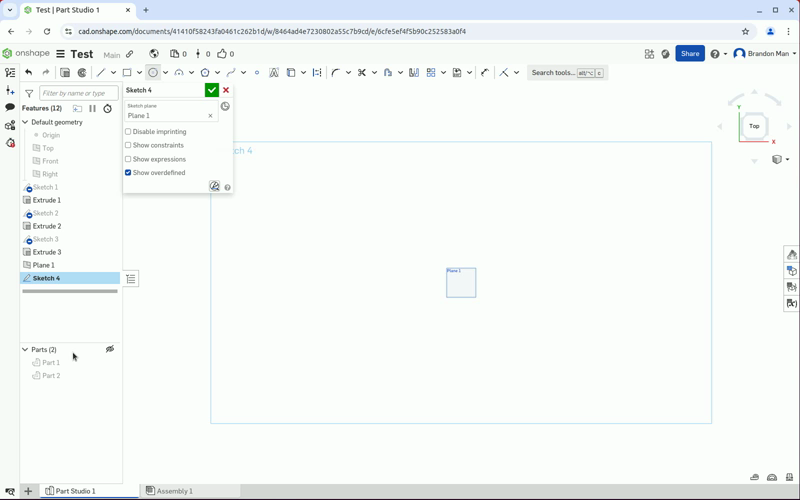
key_down(shift)
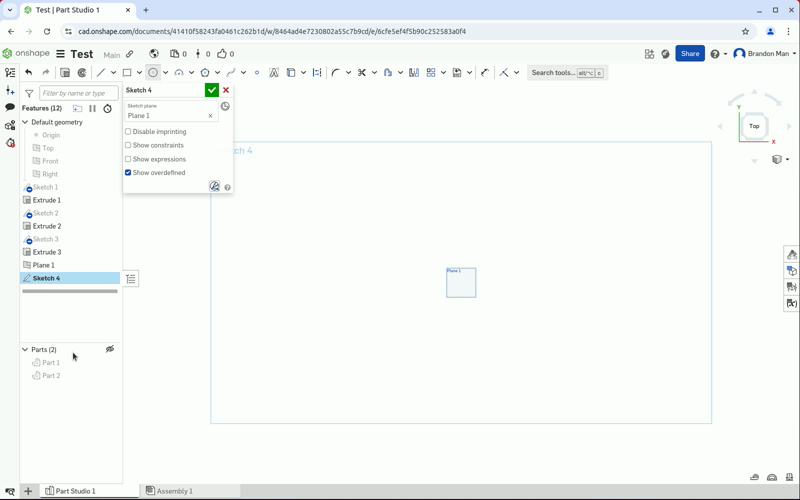
mouse_move(460, 282)
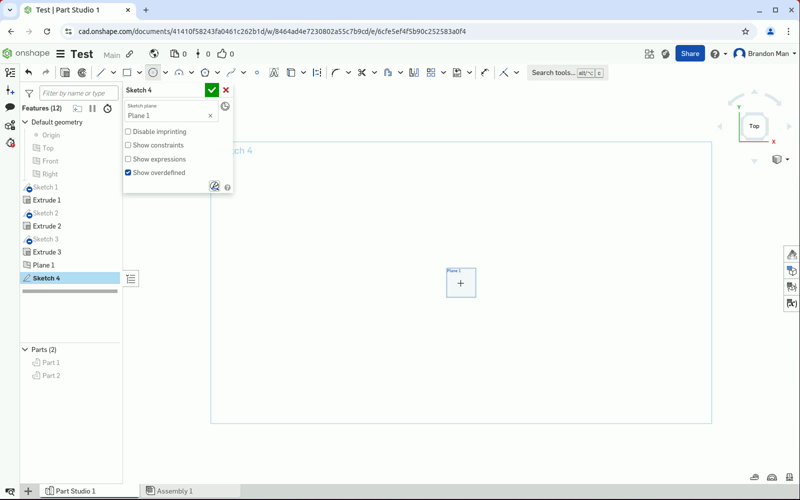
click(460, 282)
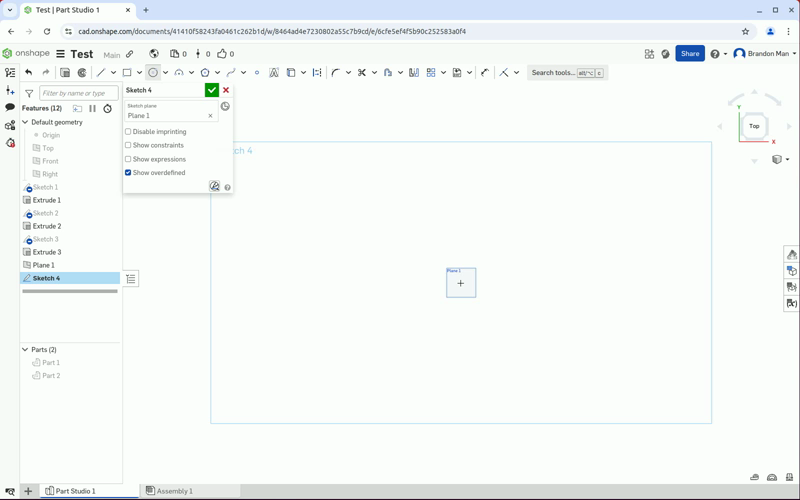
key_up(shift)
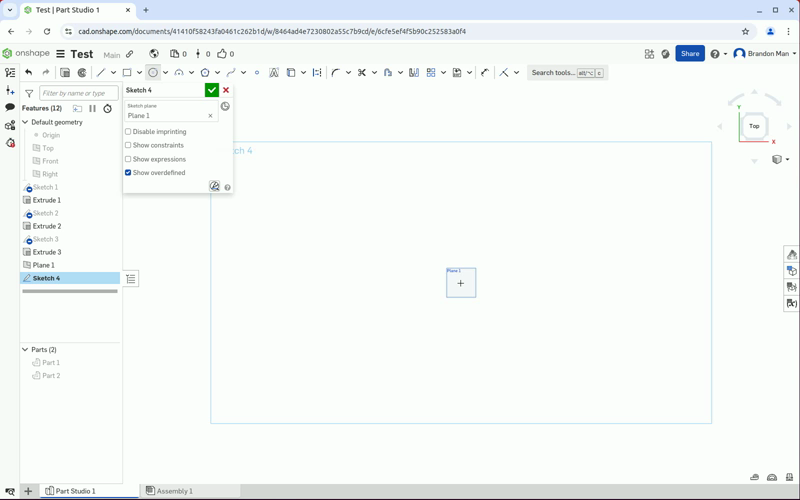
mouse_move(477, 282)
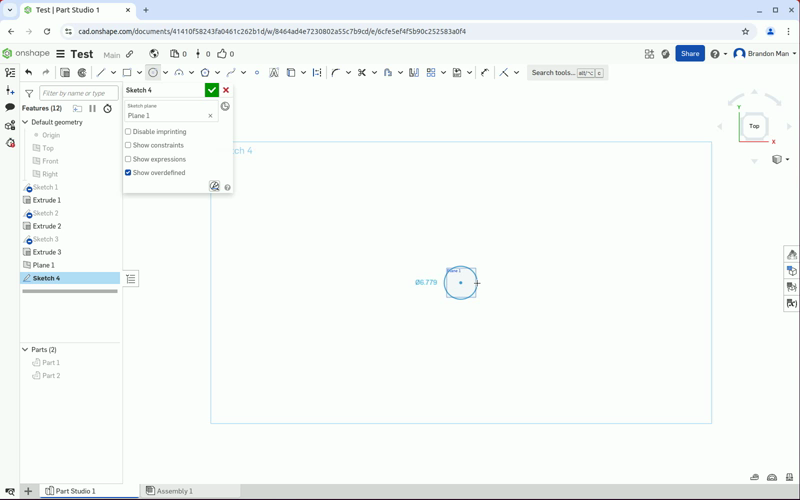
click(477, 282)
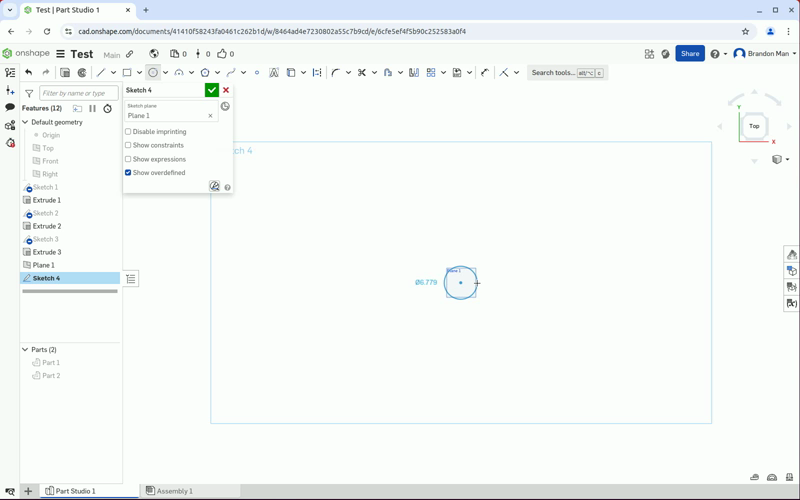
key(esc)
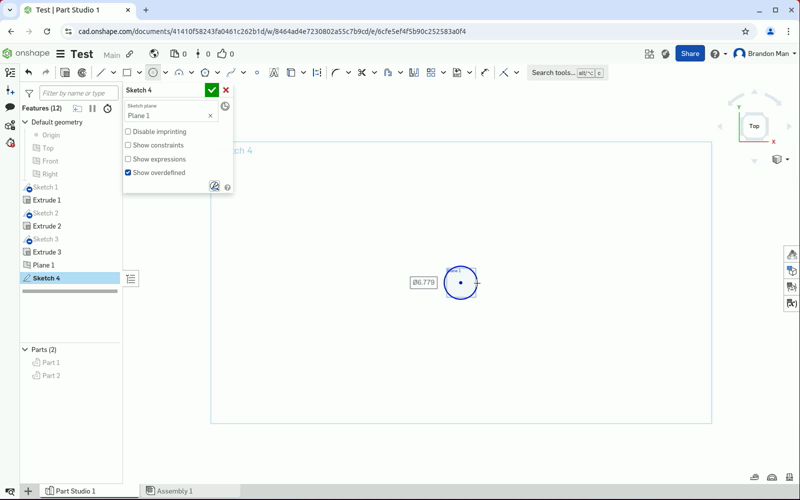
mouse_move(472, 289)
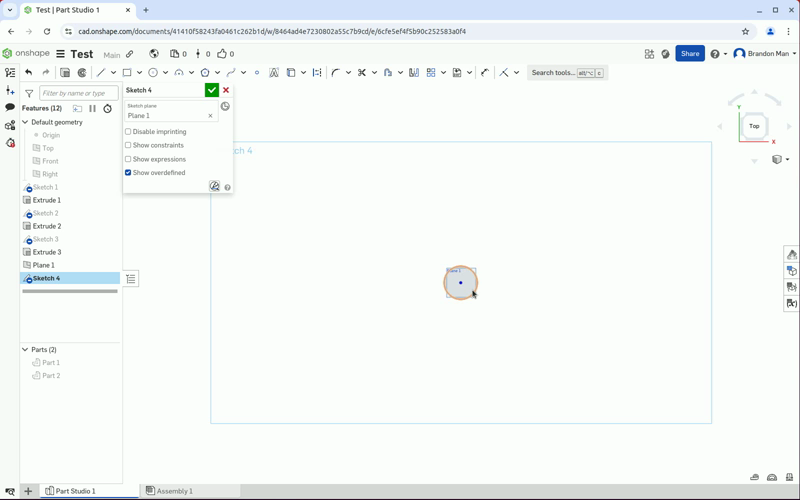
scroll(6)
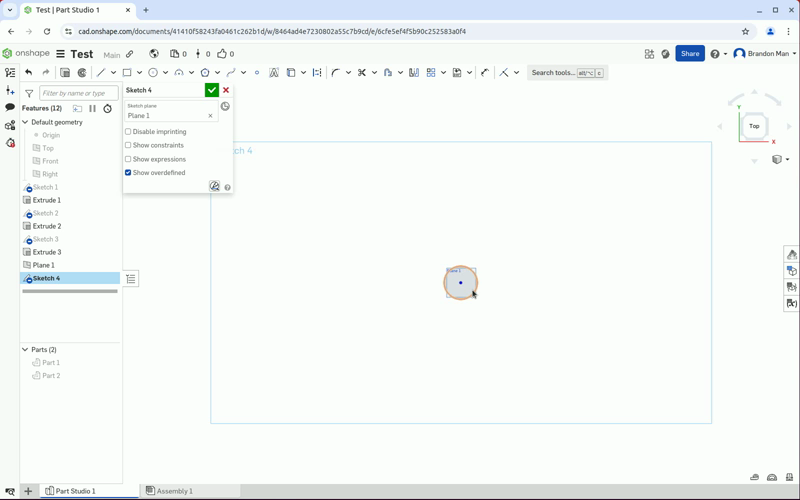
scroll(6)
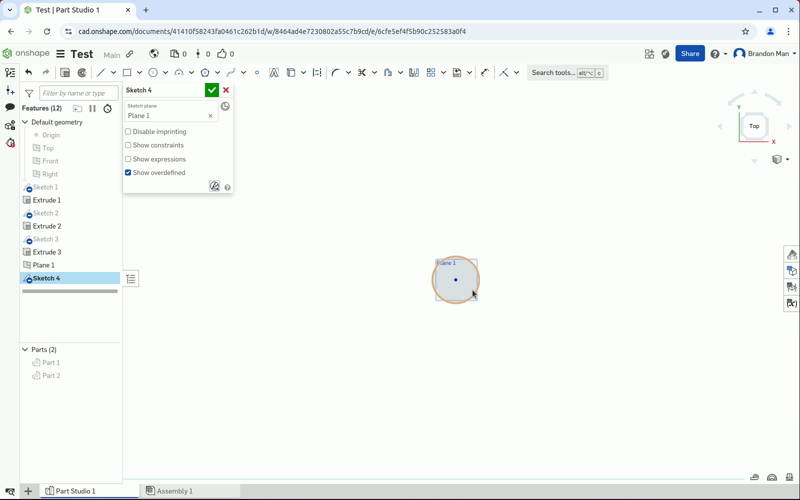
scroll(6)
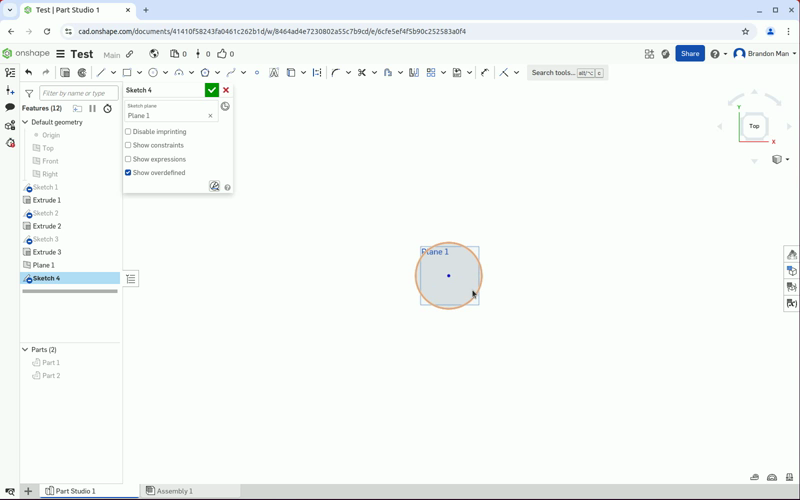
scroll(6)
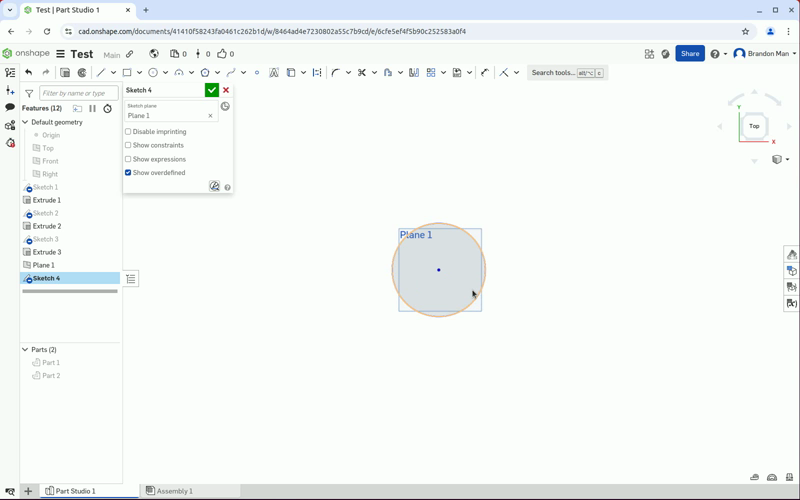
scroll(6)
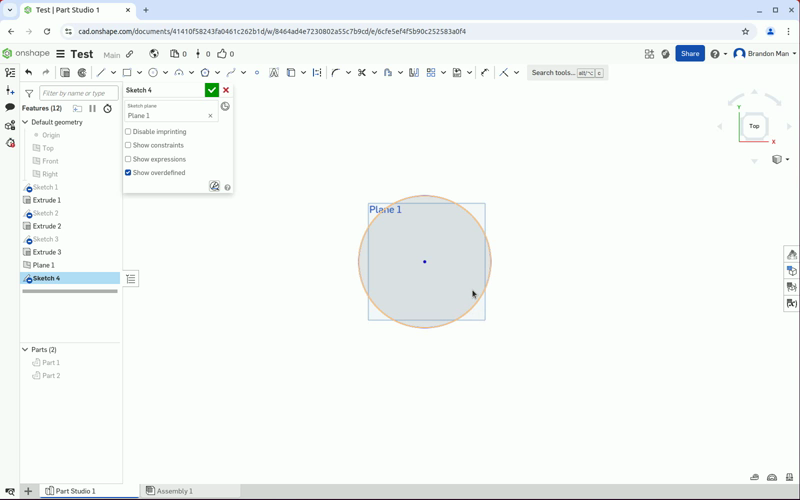
scroll(6)
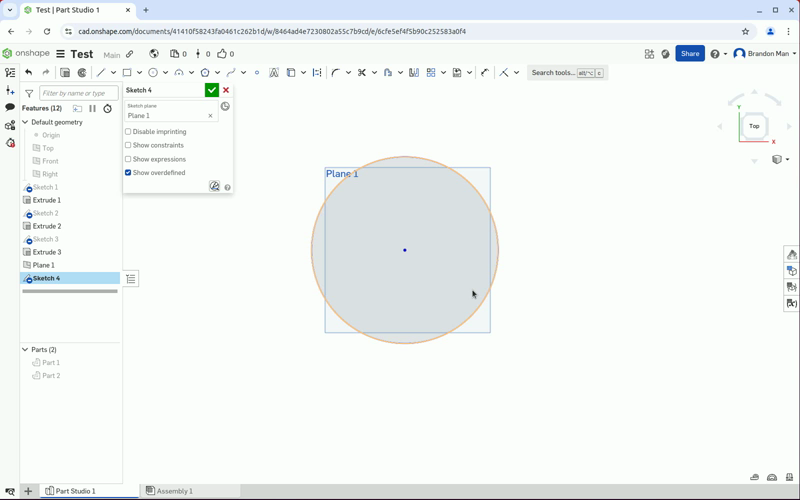
scroll(6)
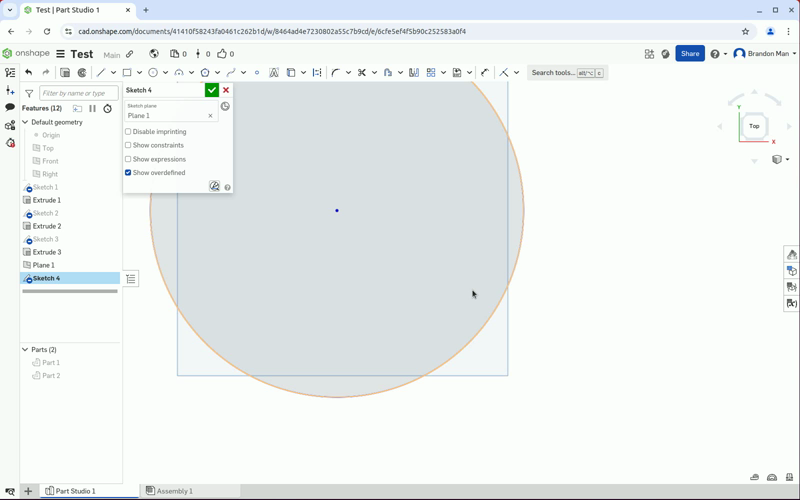
click(472, 289)
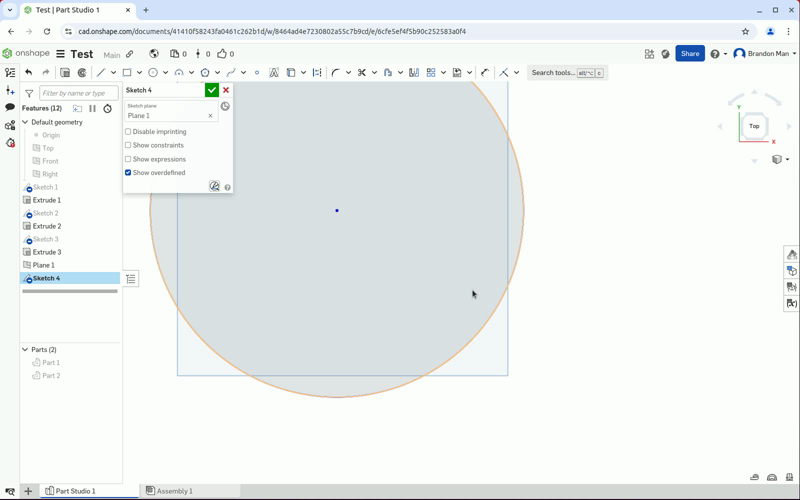
scroll(-6)
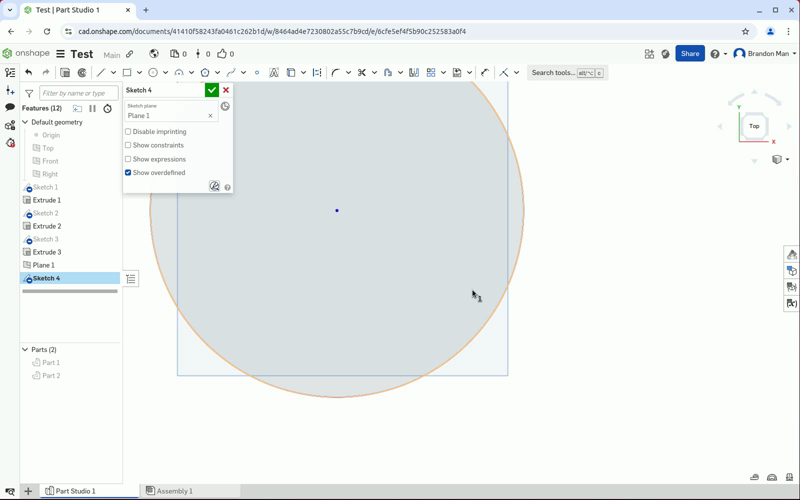
scroll(-6)
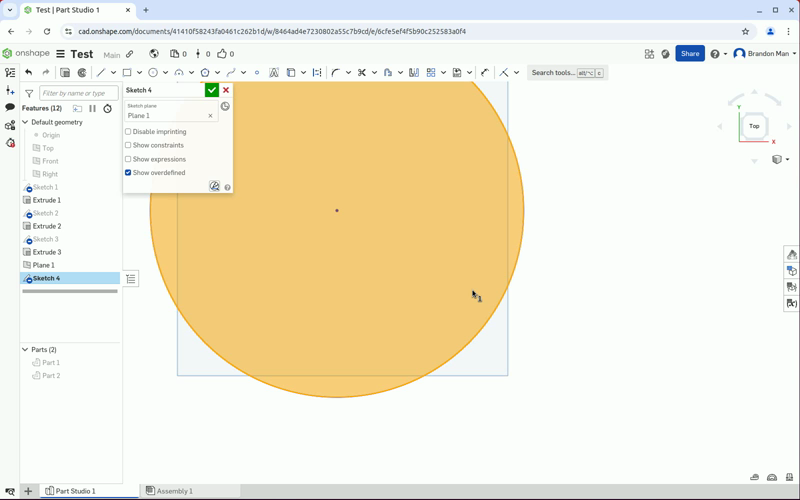
scroll(-6)
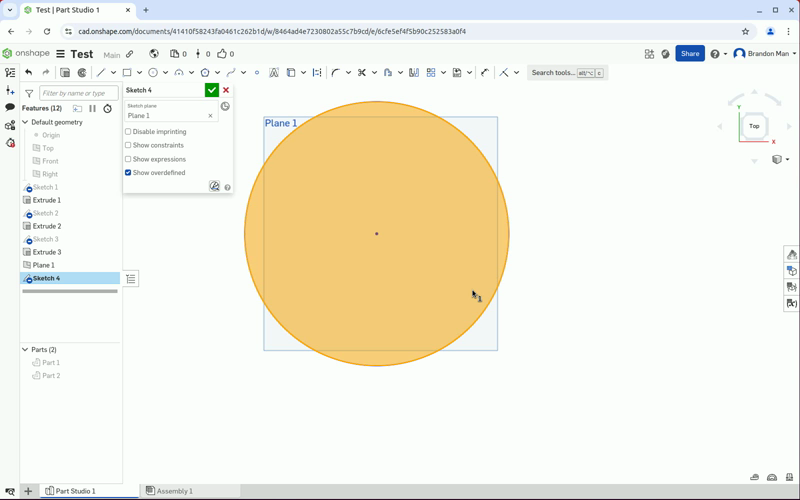
scroll(-6)
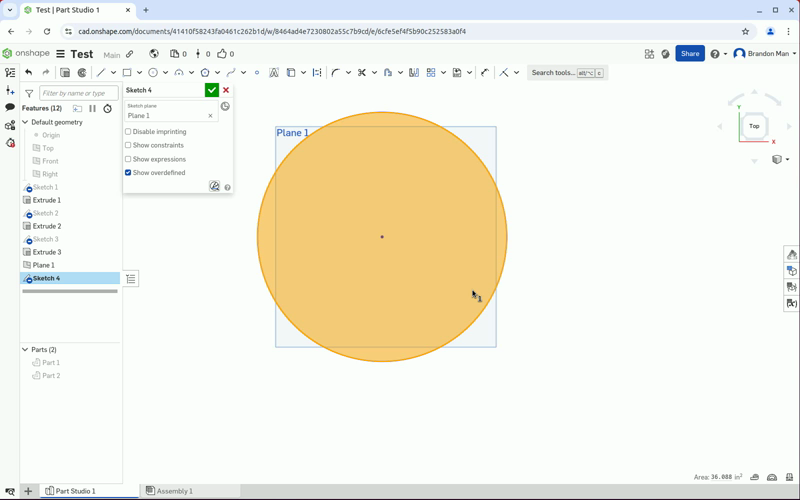
scroll(-6)
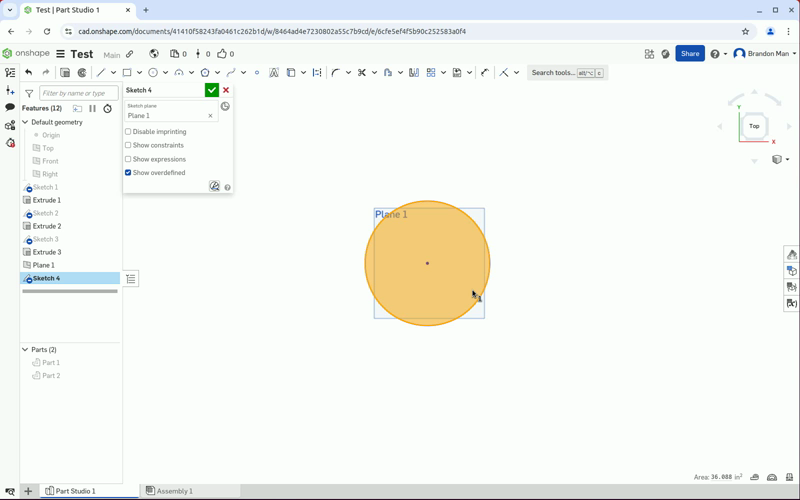
scroll(-6)
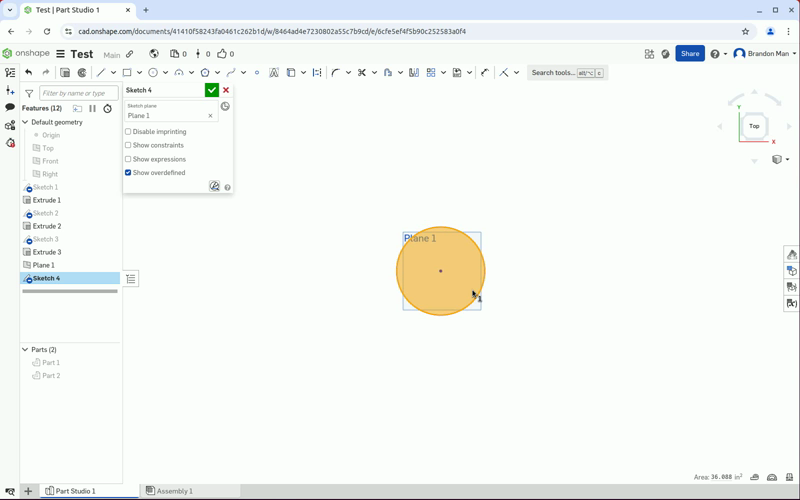
scroll(-6)
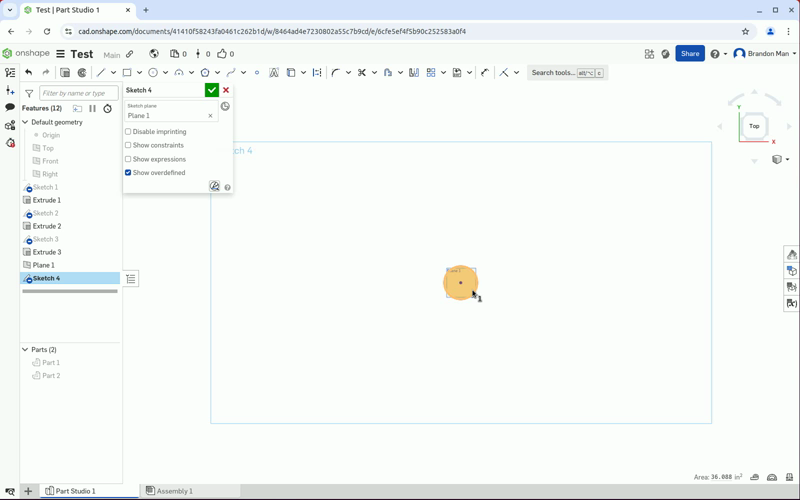
mouse_move(73, 352)
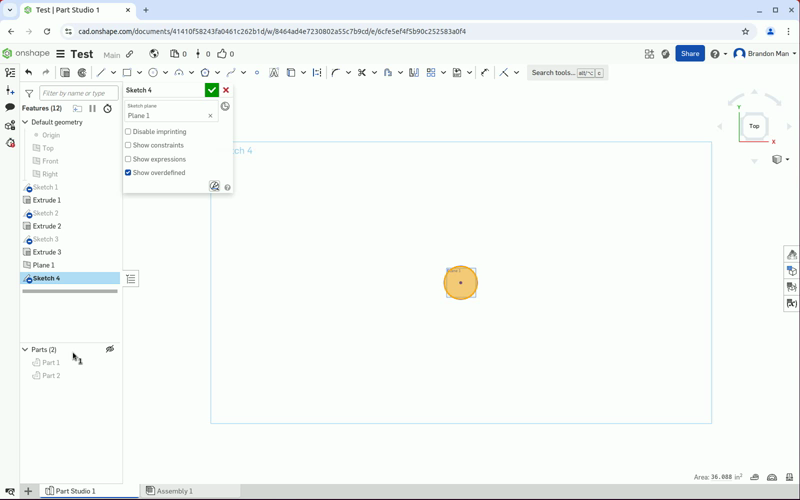
key(shift+y)
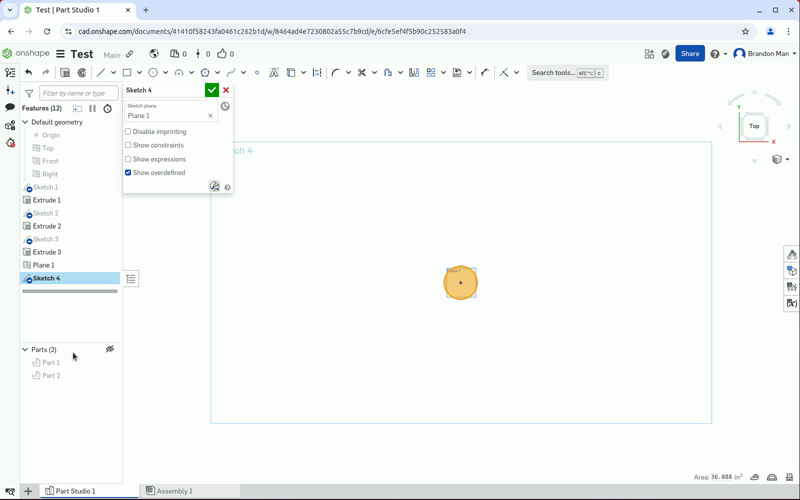
key(shift+e)
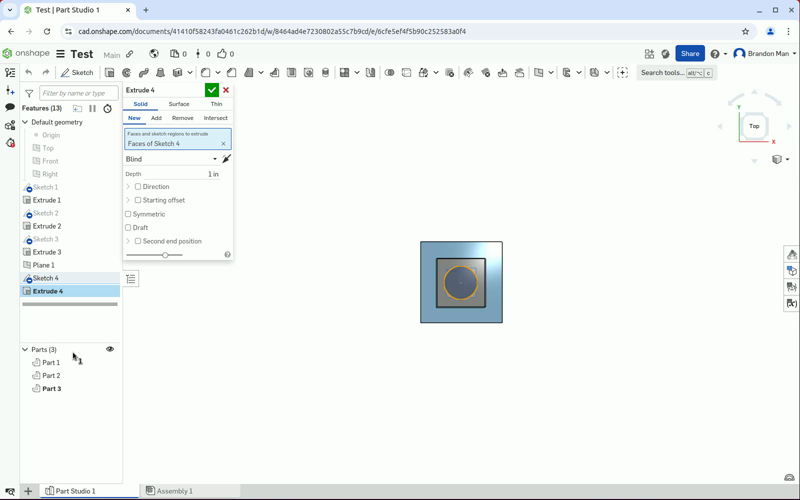
mouse_move(143, 106)
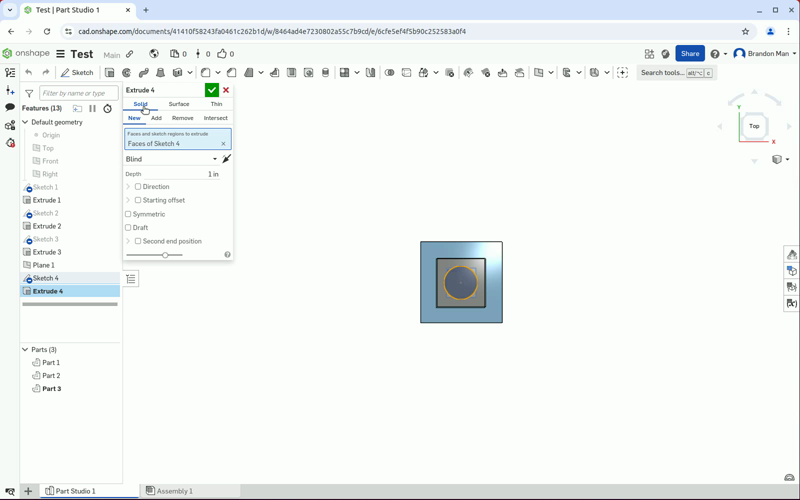
click(143, 106)
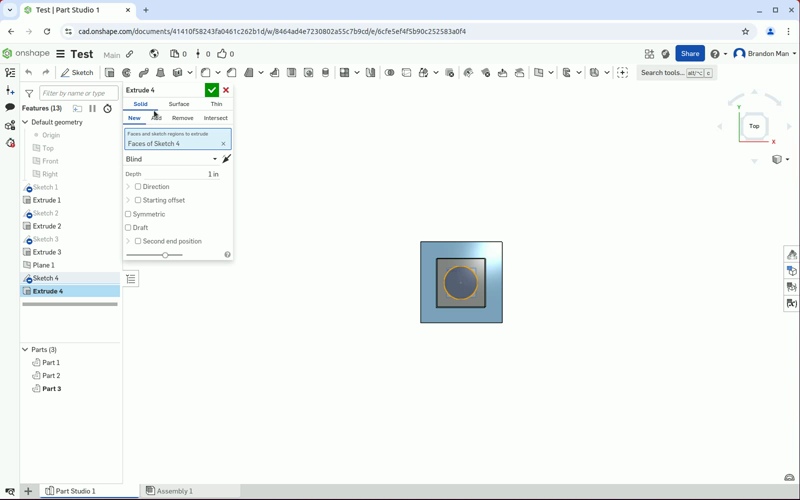
mouse_move(186, 120)
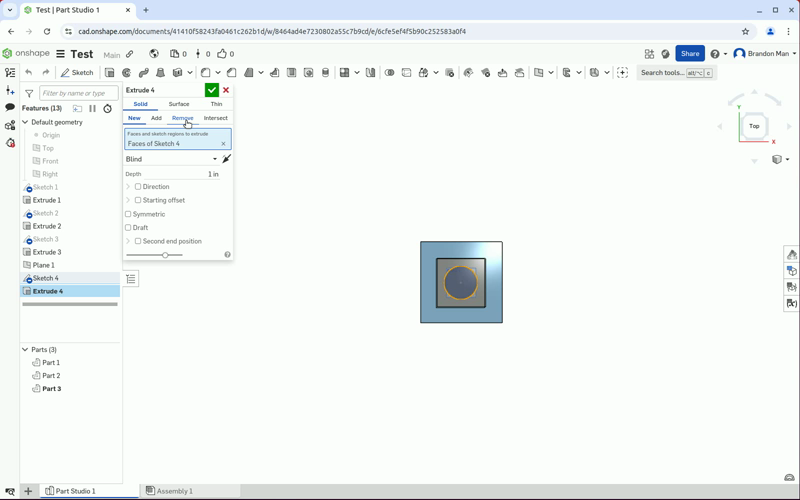
click(186, 120)
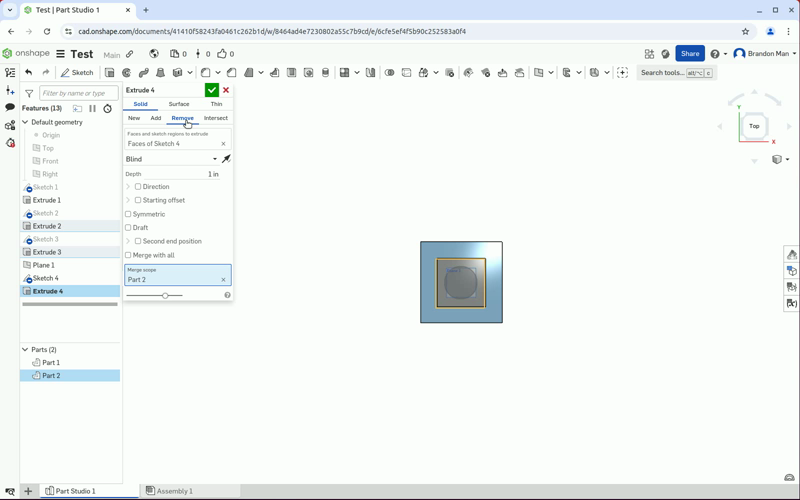
key(tab, 4)
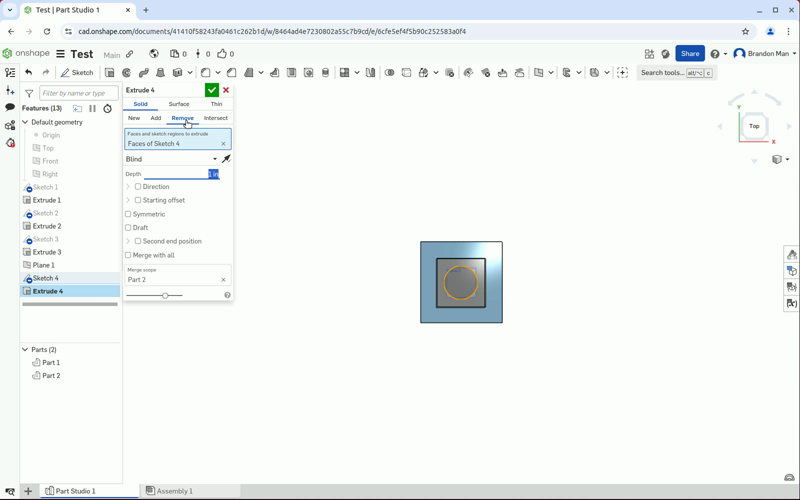
text(3.37)
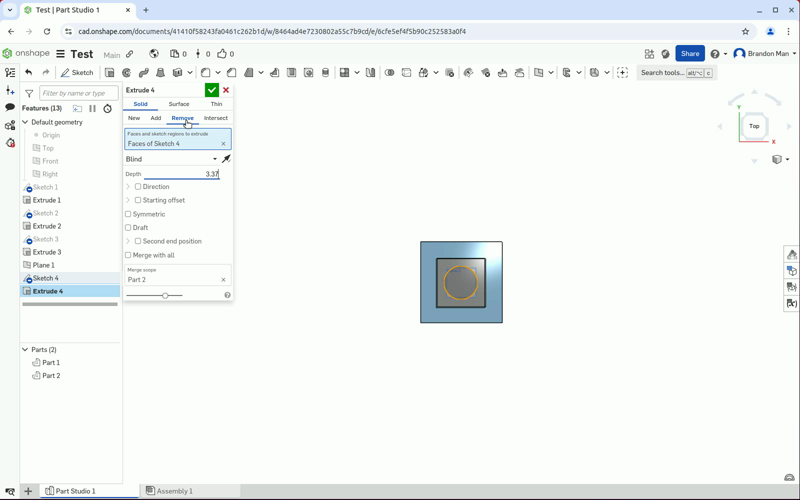
key(tab, 6)
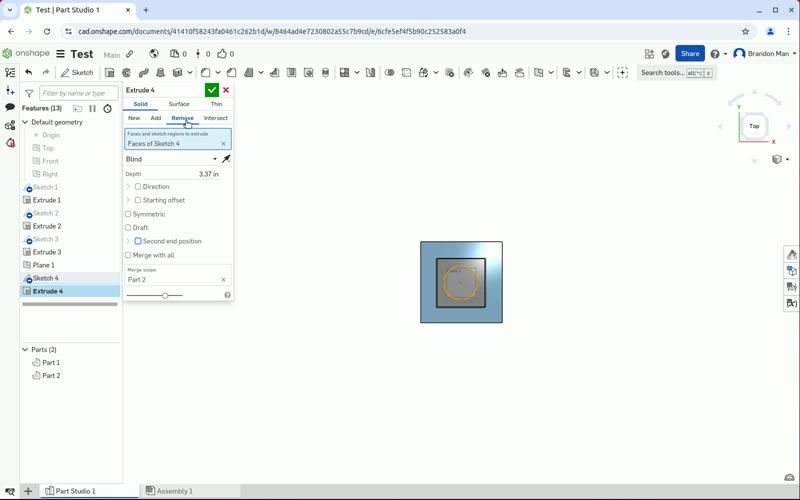
key(space)
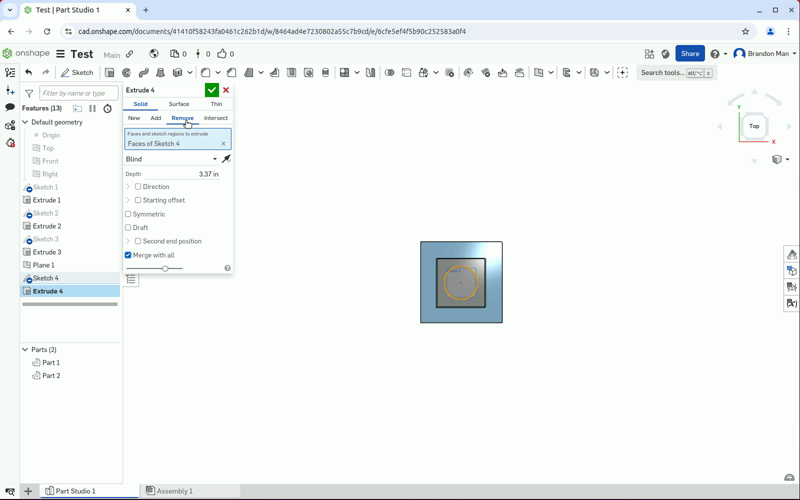
key(enter)
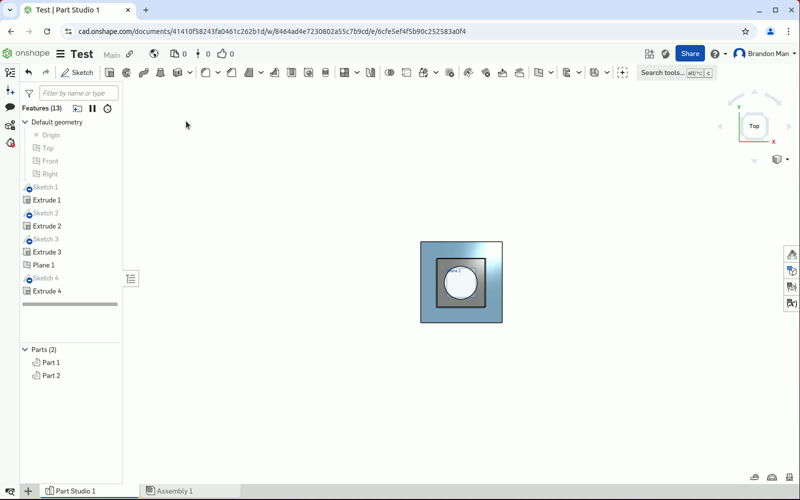
key(shift+h)
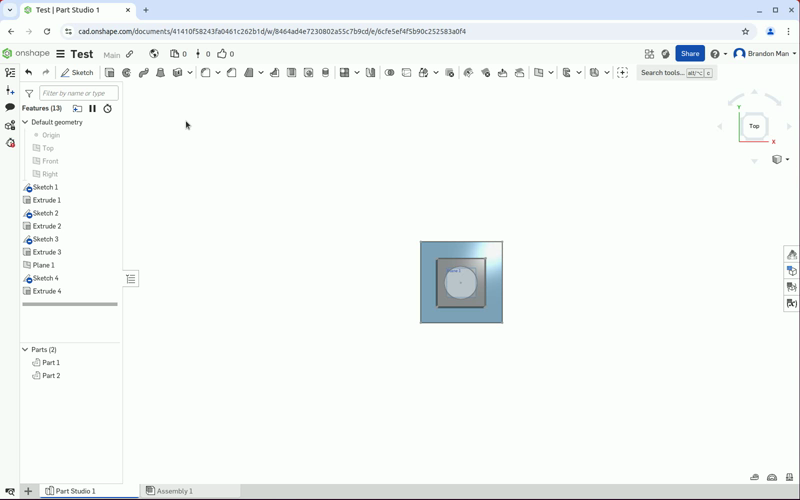
key(shift+h)
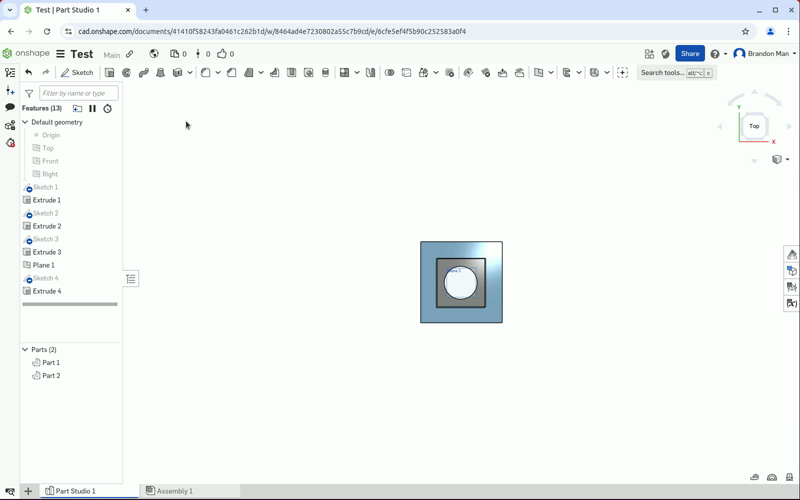
mouse_move(73, 189)
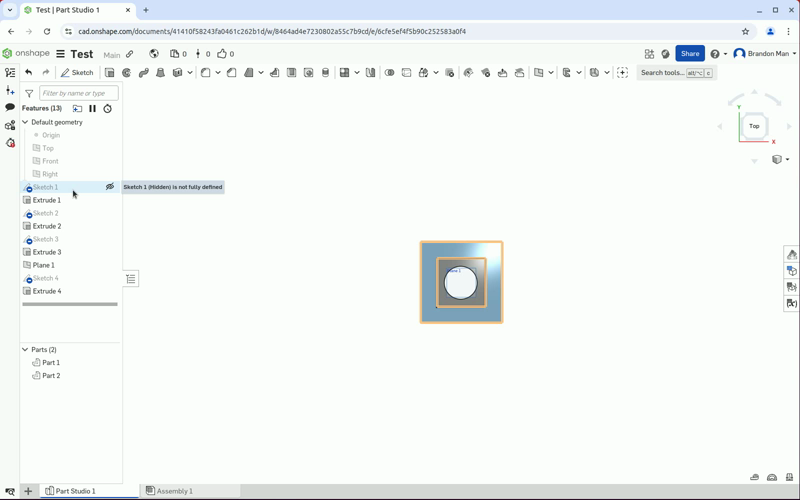
click(73, 189)
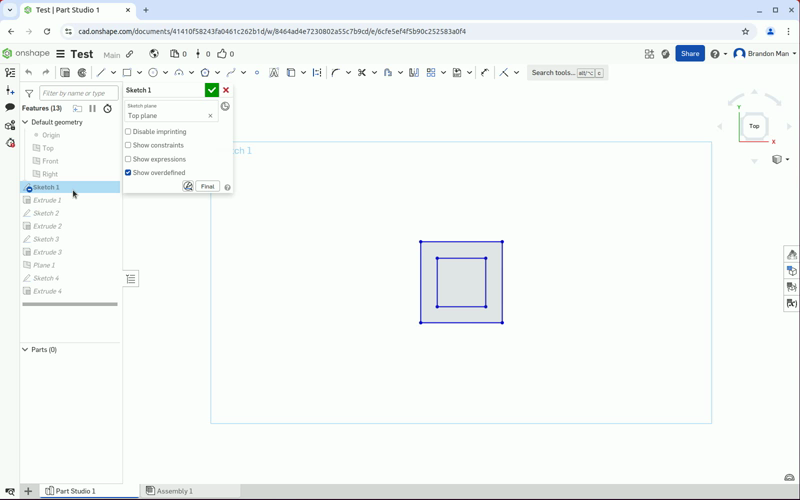
mouse_move(229, 92)
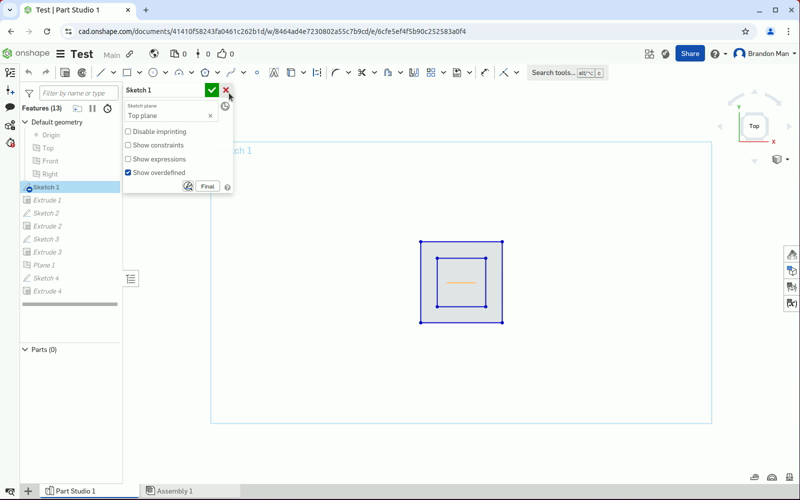
click(229, 92)
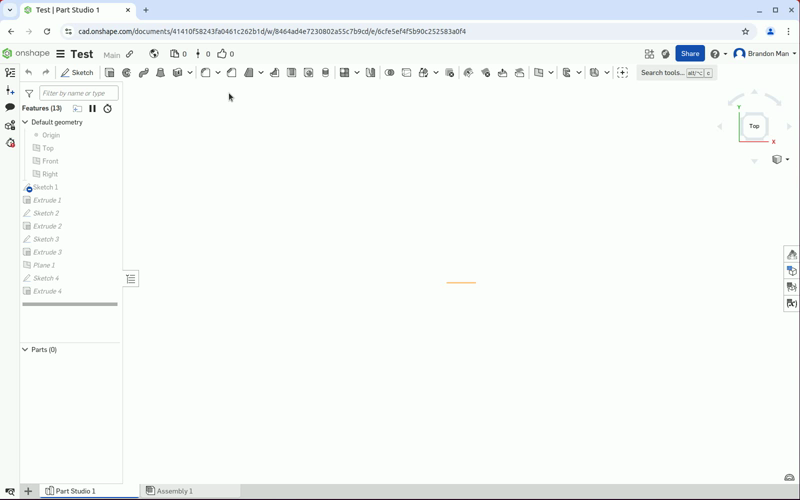
key(shift+s)
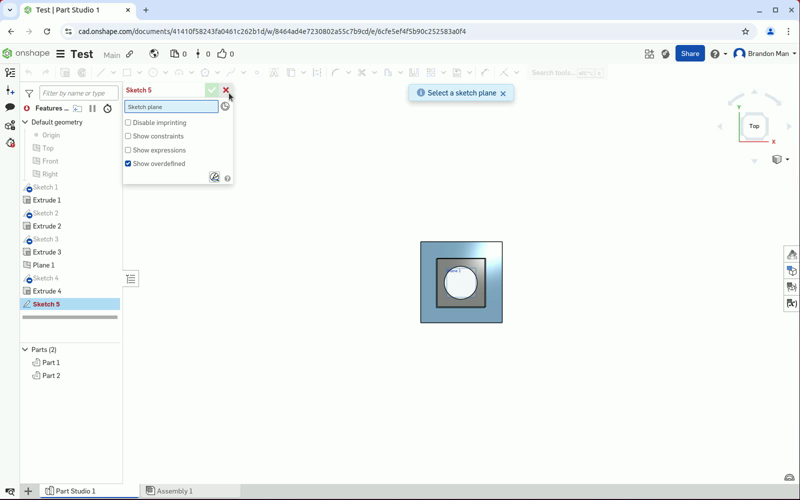
mouse_move(73, 267)
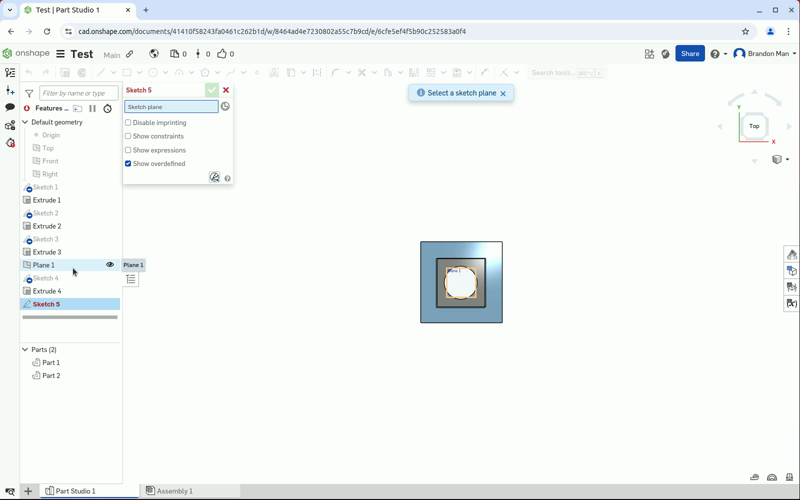
click(73, 267)
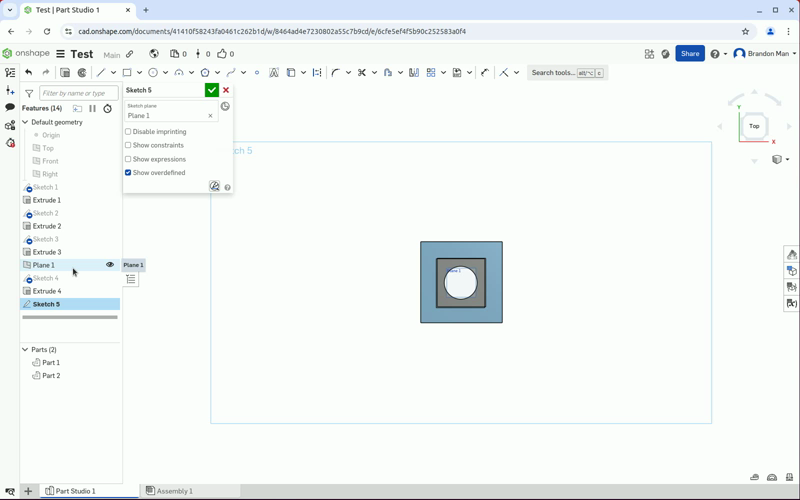
mouse_move(73, 352)
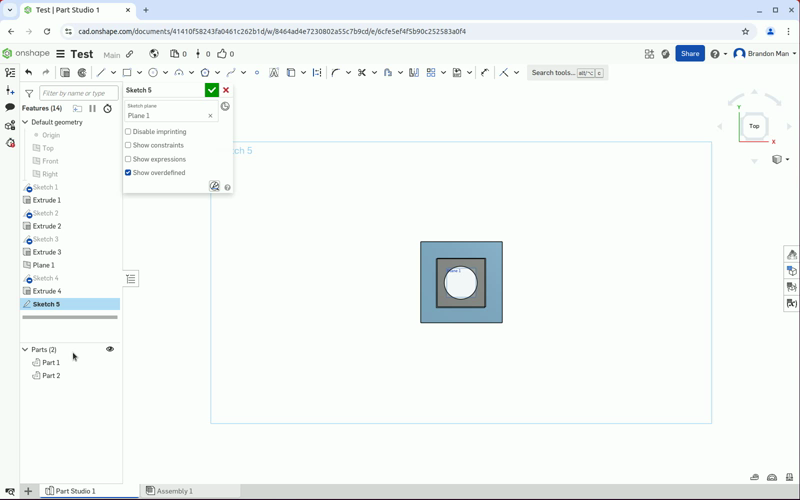
key(y)
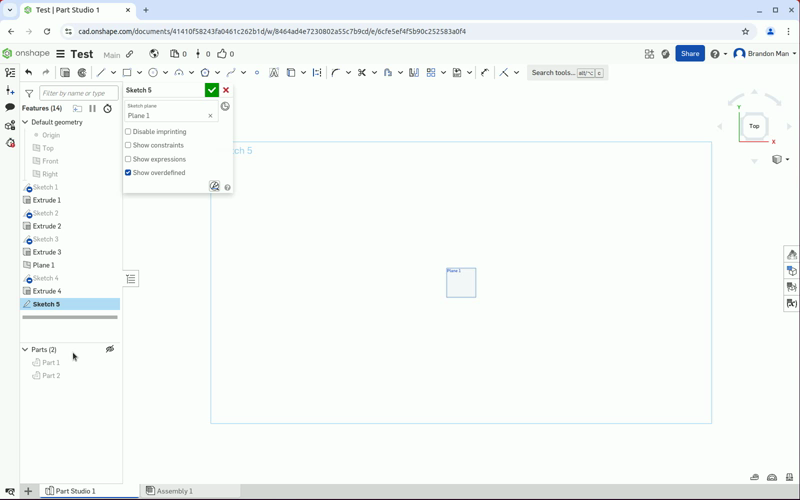
key(c)
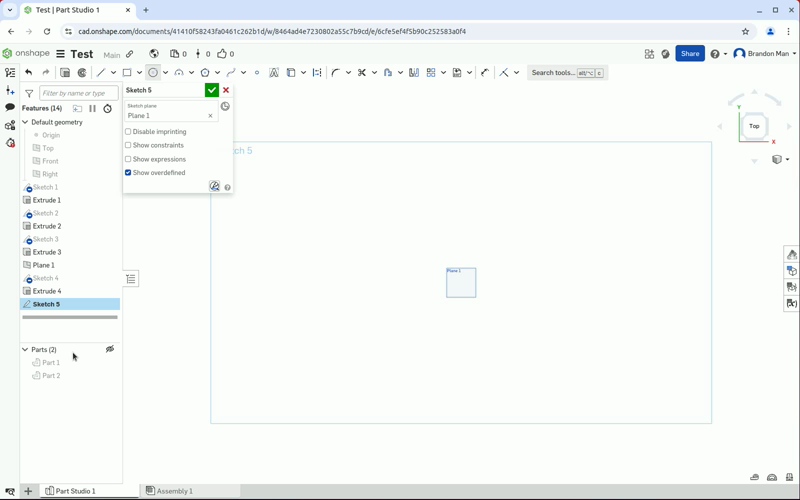
key_down(shift)
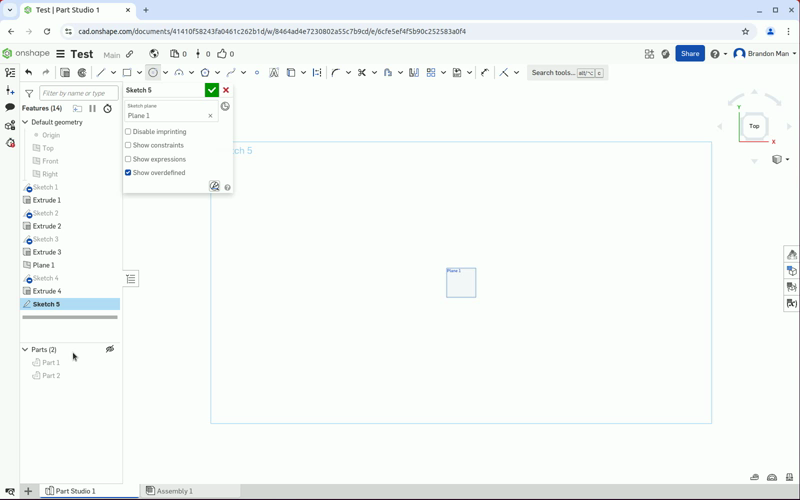
mouse_move(460, 282)
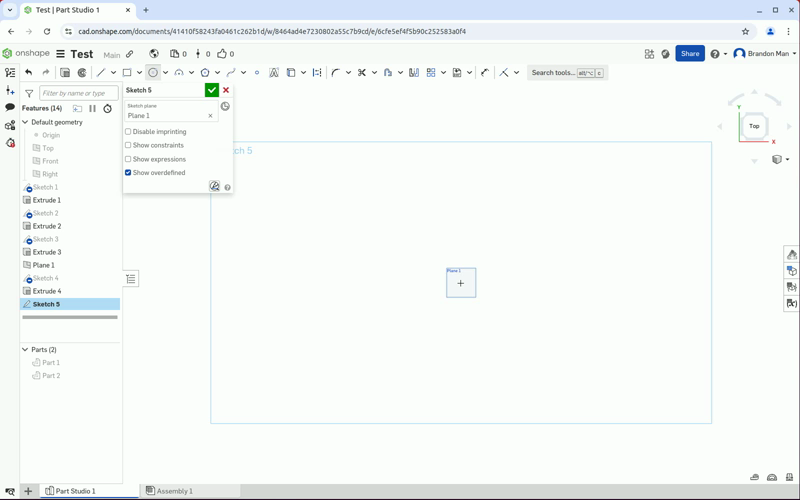
click(460, 282)
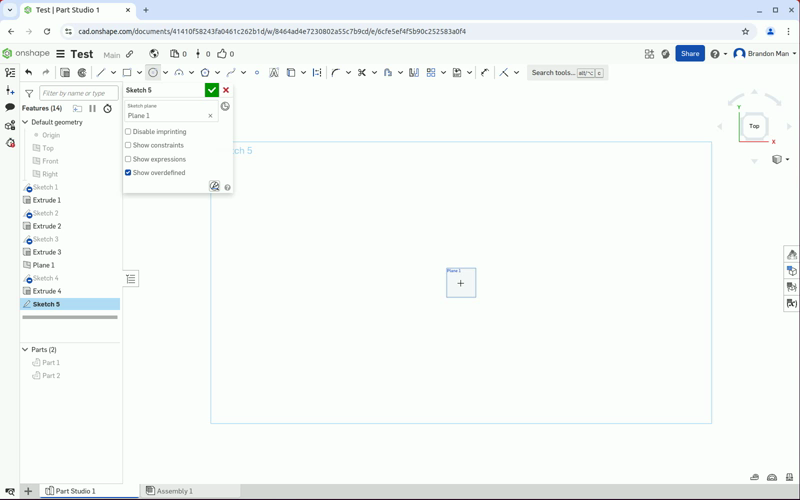
key_up(shift)
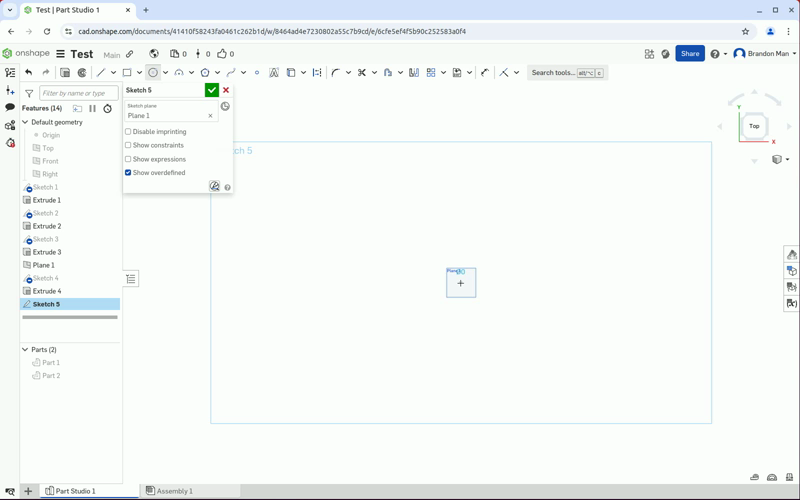
mouse_move(477, 282)
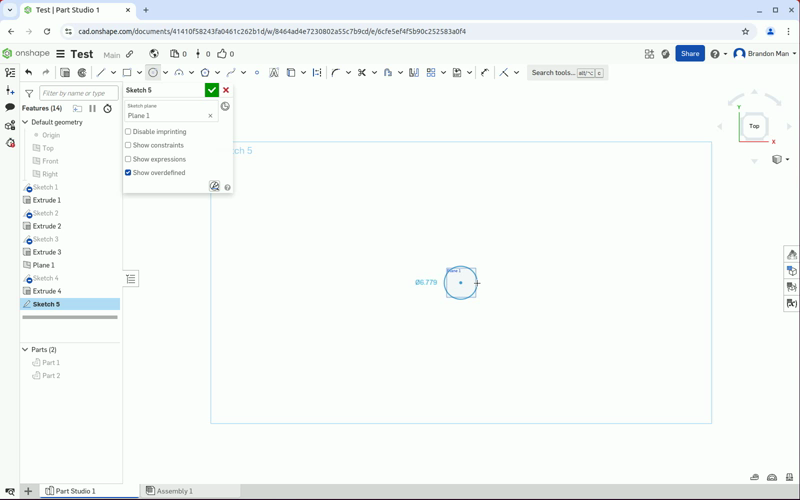
click(477, 282)
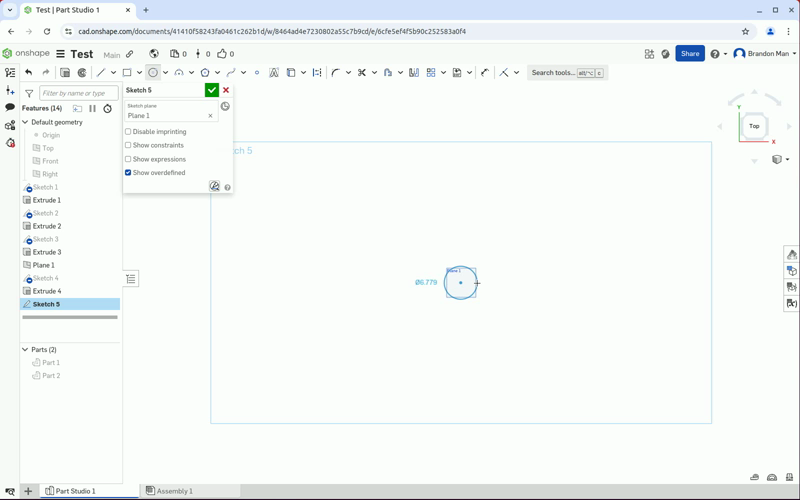
key(esc)
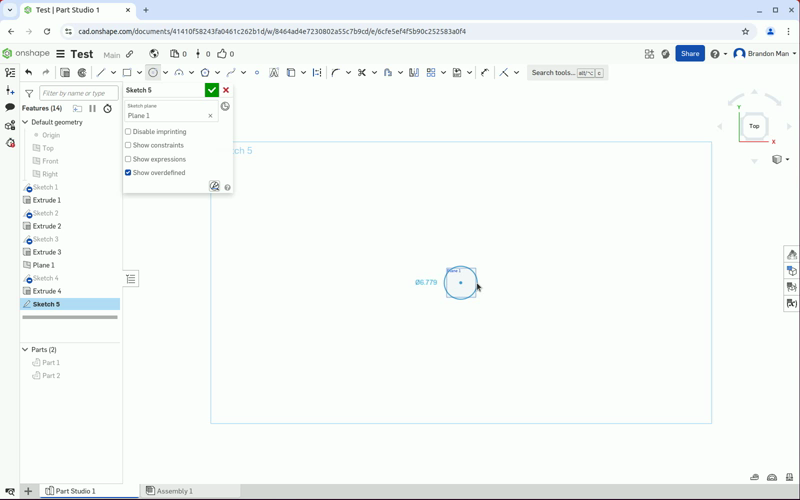
mouse_move(454, 297)
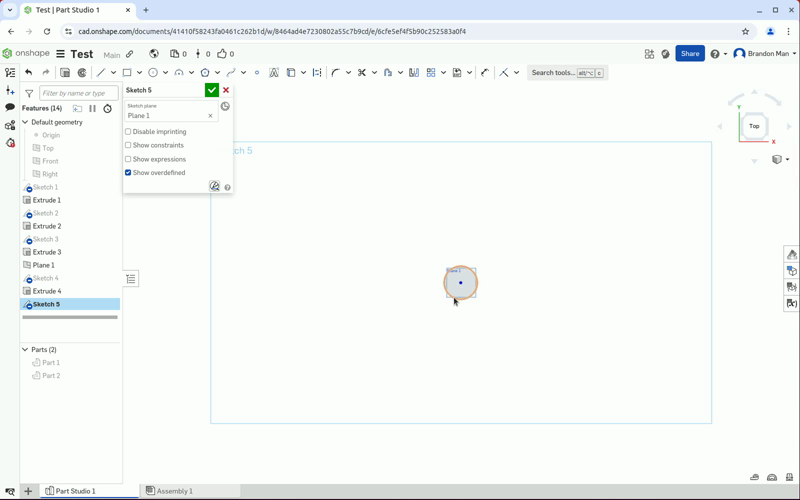
scroll(6)
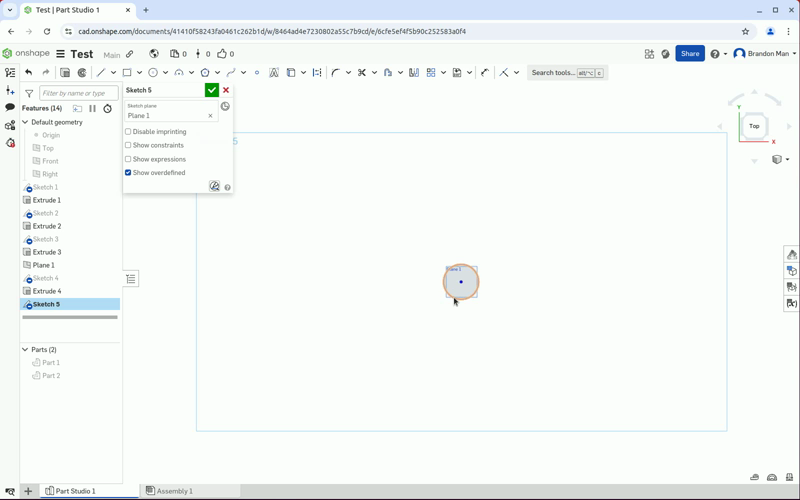
scroll(6)
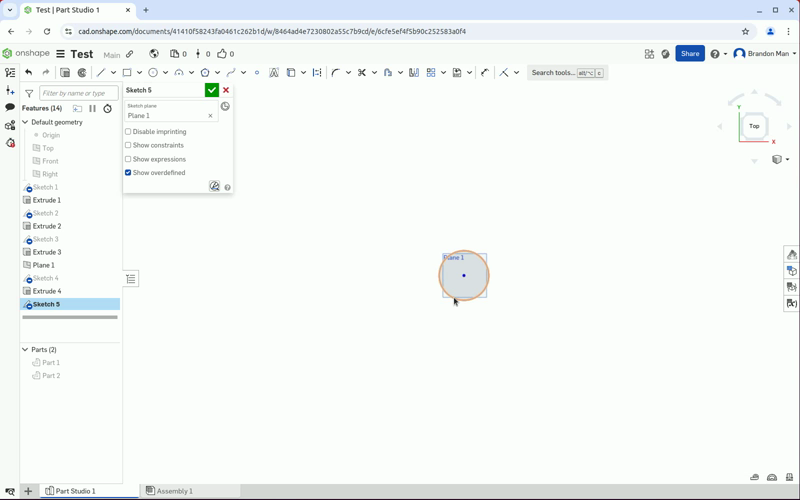
scroll(6)
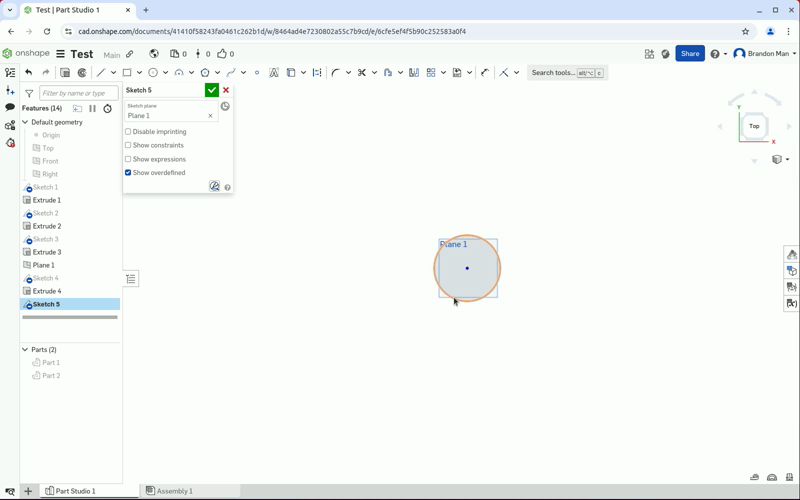
scroll(6)
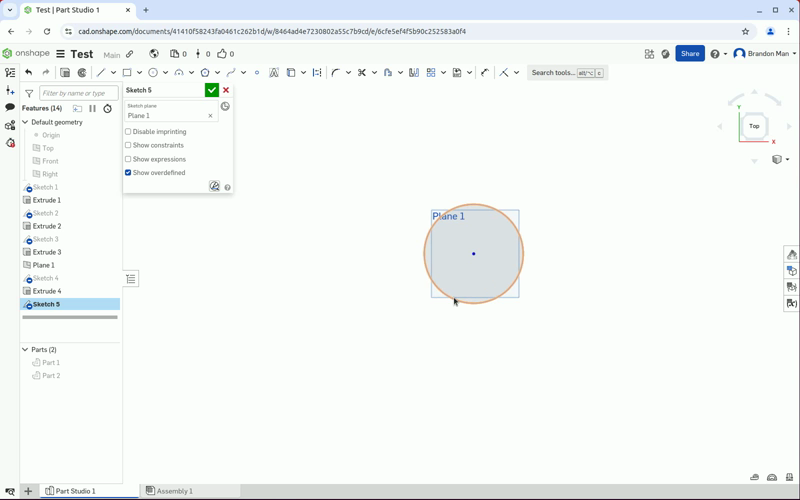
scroll(6)
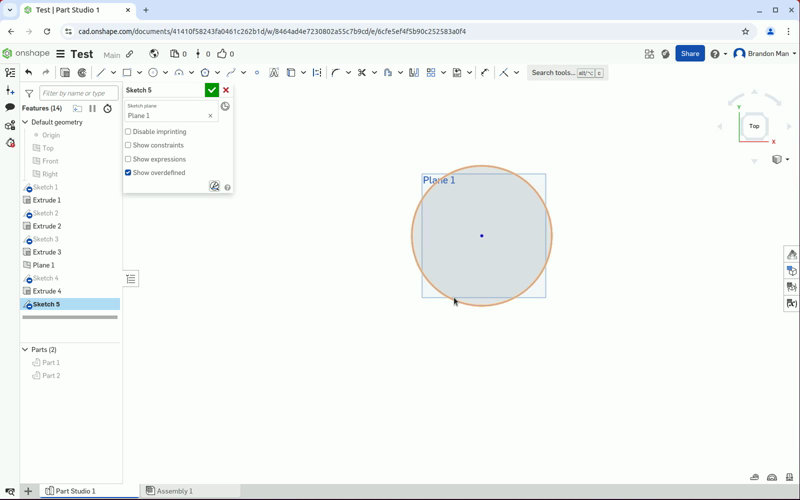
scroll(6)
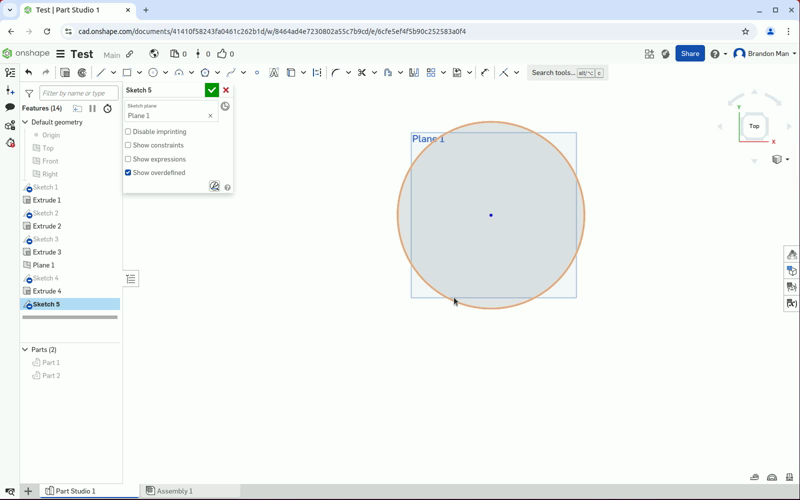
scroll(6)
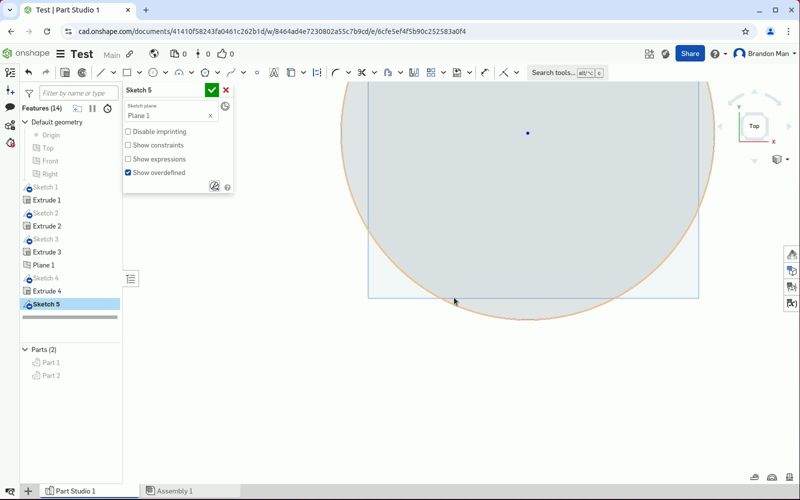
click(454, 297)
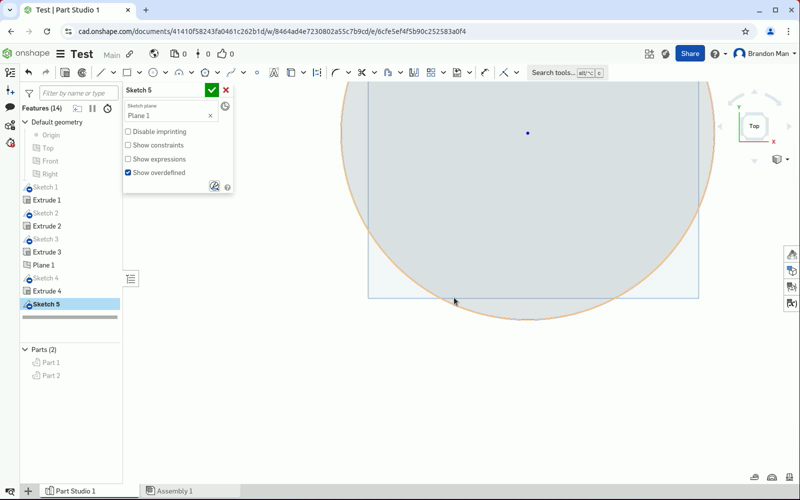
scroll(-6)
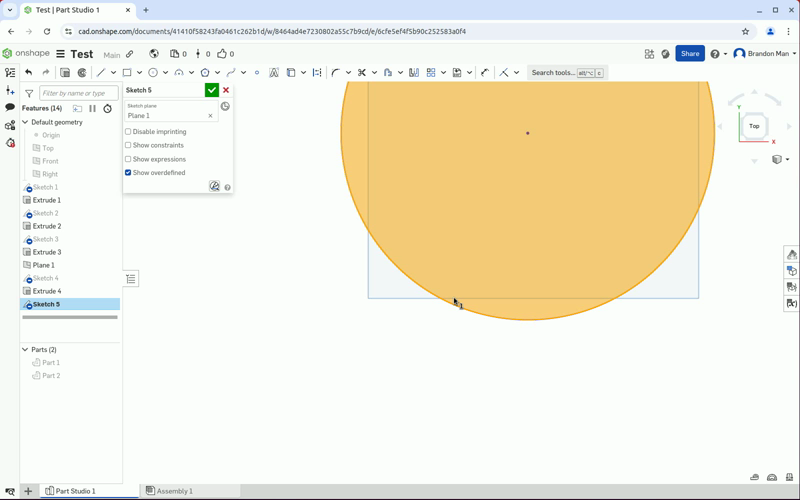
scroll(-6)
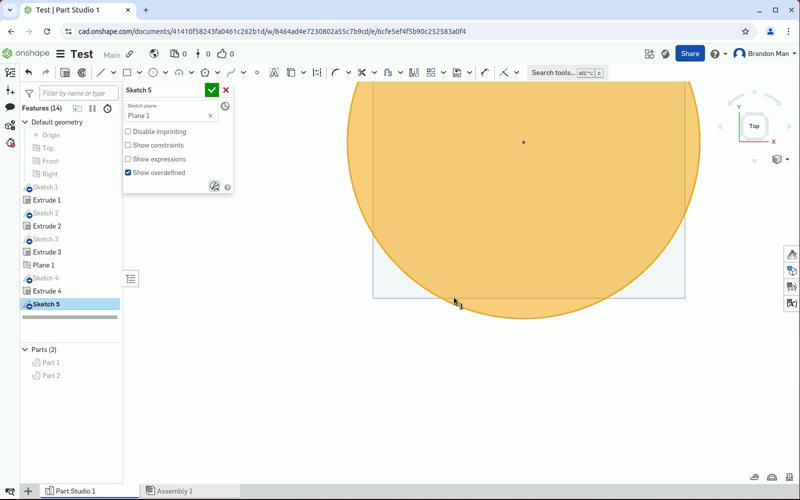
scroll(-6)
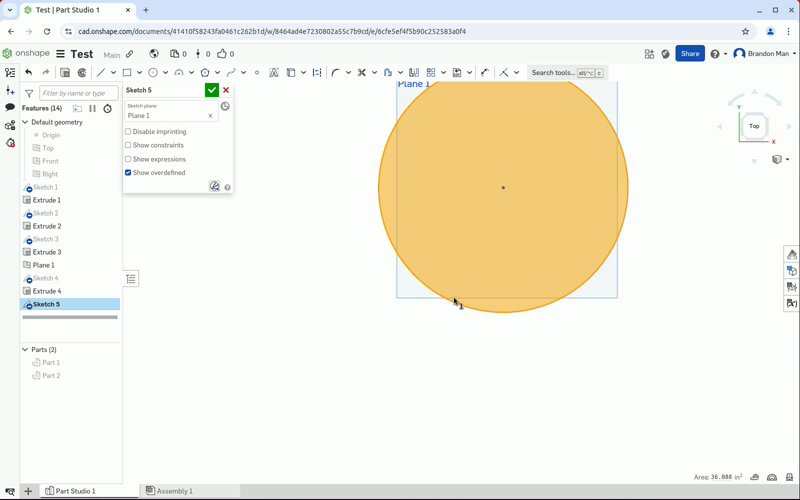
scroll(-6)
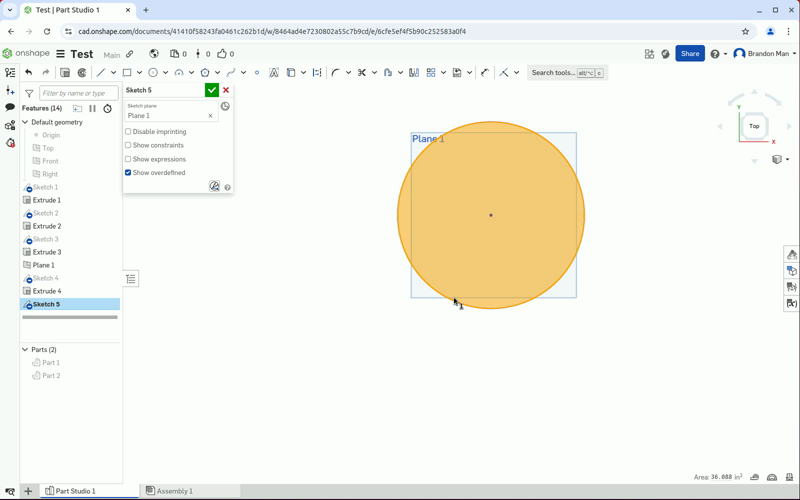
scroll(-6)
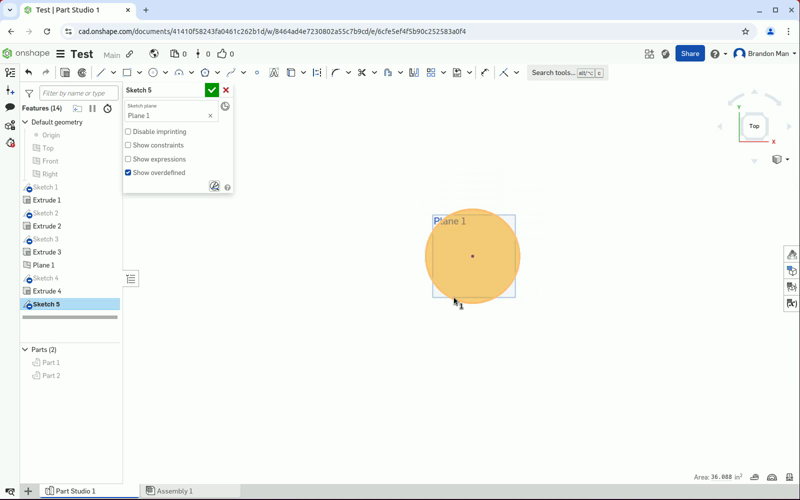
scroll(-6)
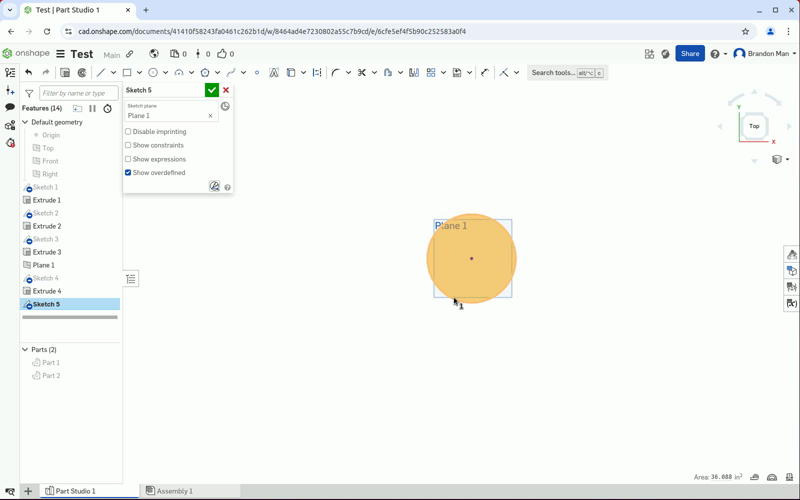
scroll(-6)
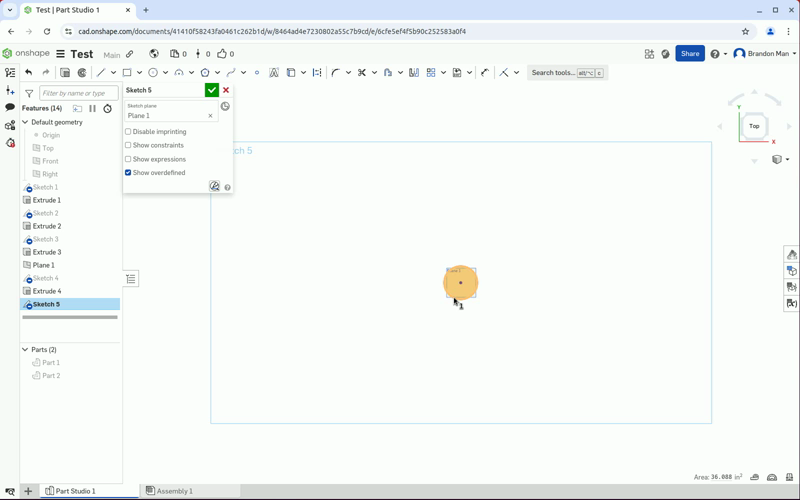
mouse_move(73, 352)
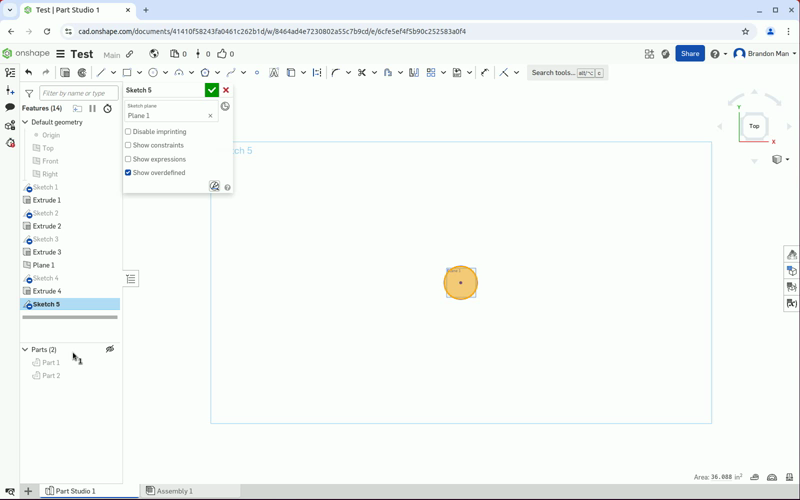
key(shift+y)
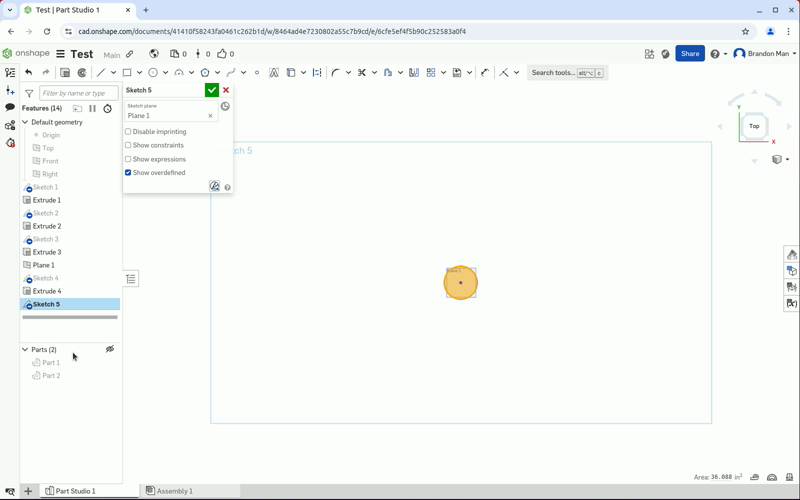
key(shift+e)
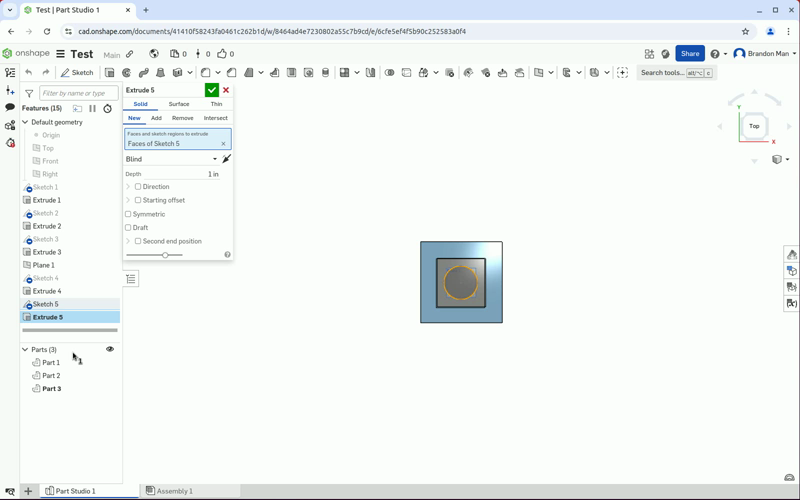
mouse_move(143, 106)
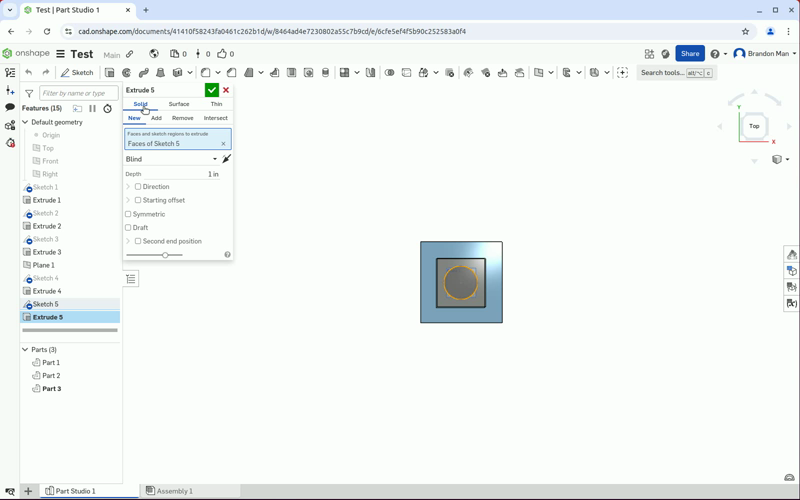
click(143, 106)
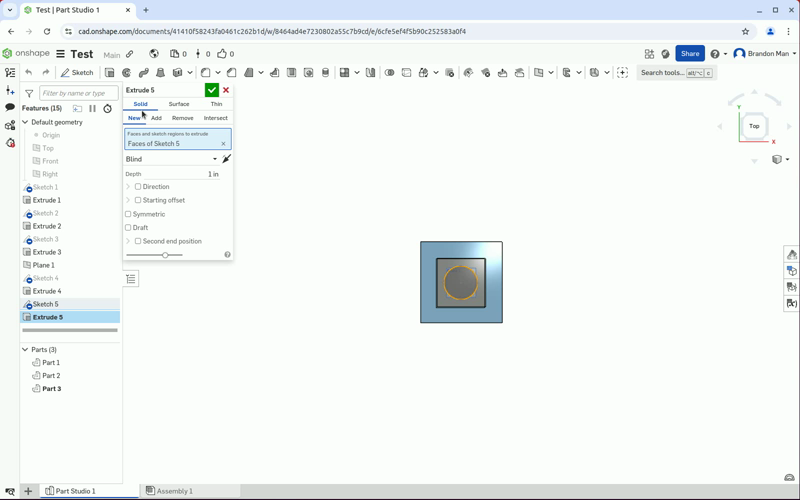
mouse_move(137, 120)
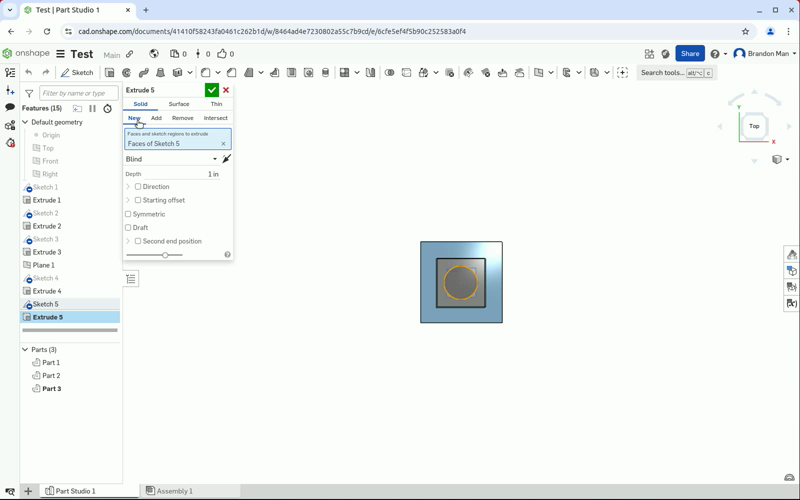
click(137, 120)
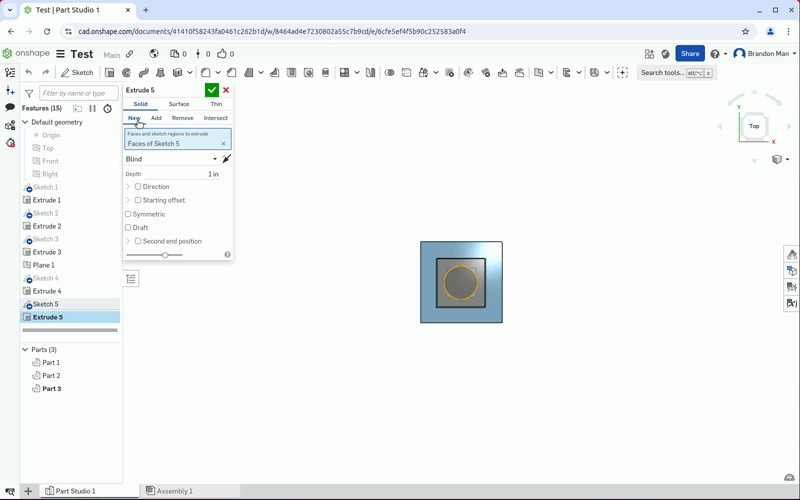
key(tab, 4)
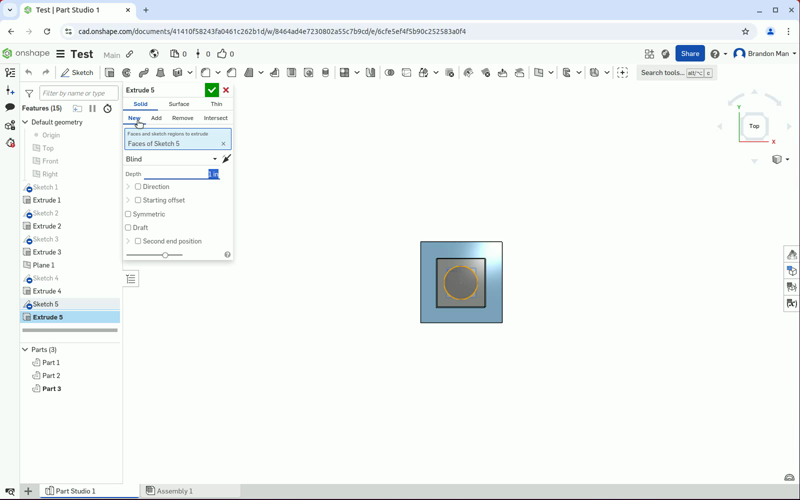
text(3.37)
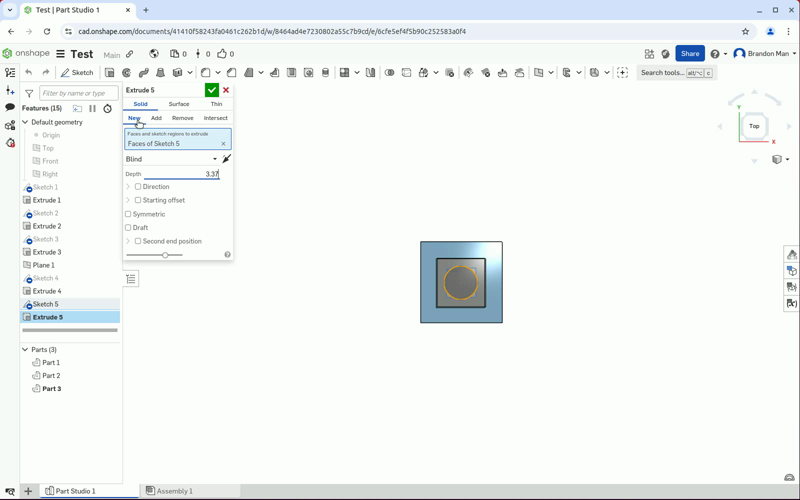
key(enter)
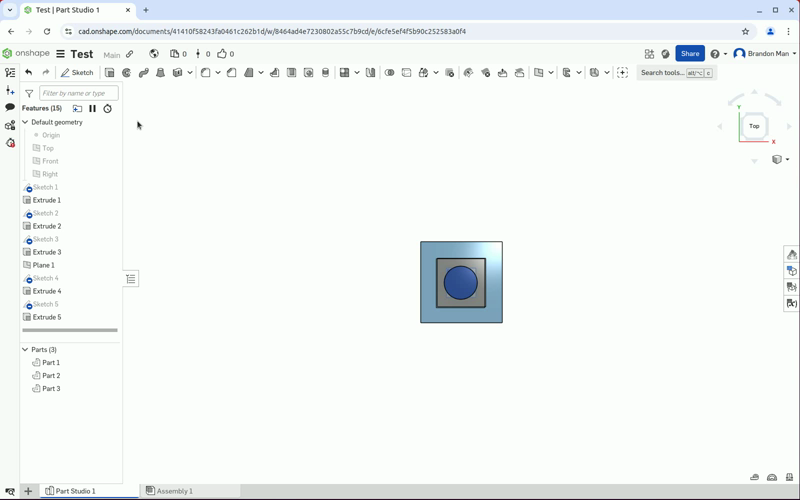
key(shift+h)
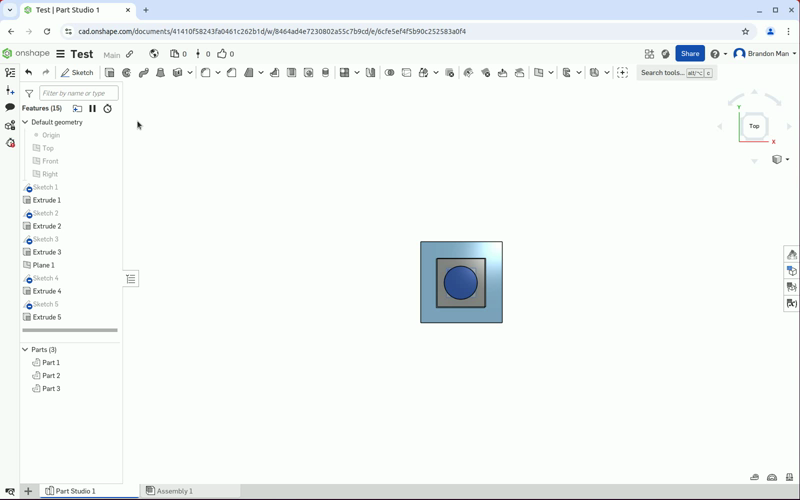
key(shift+h)
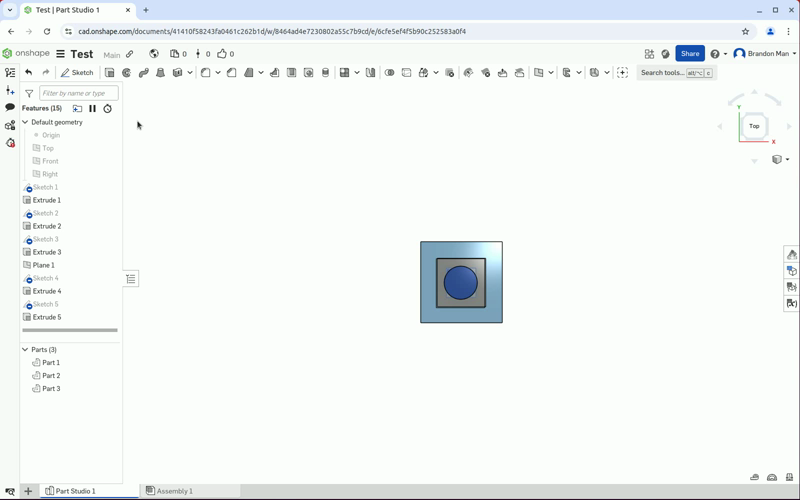
mouse_move(73, 189)
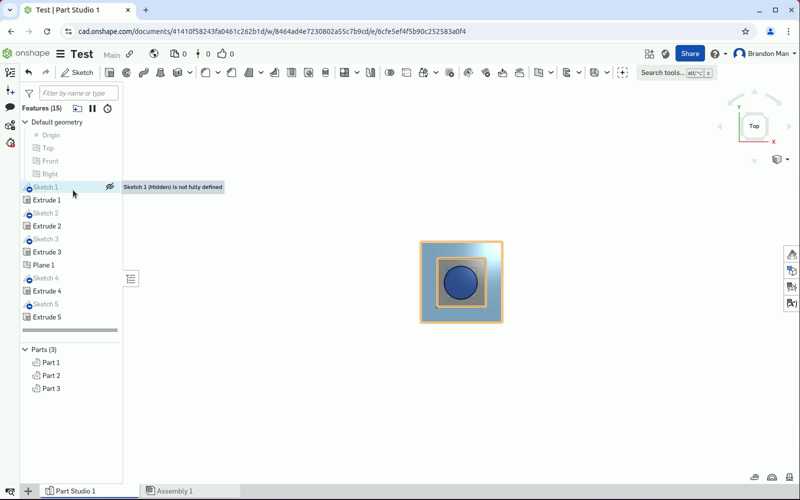
click(73, 189)
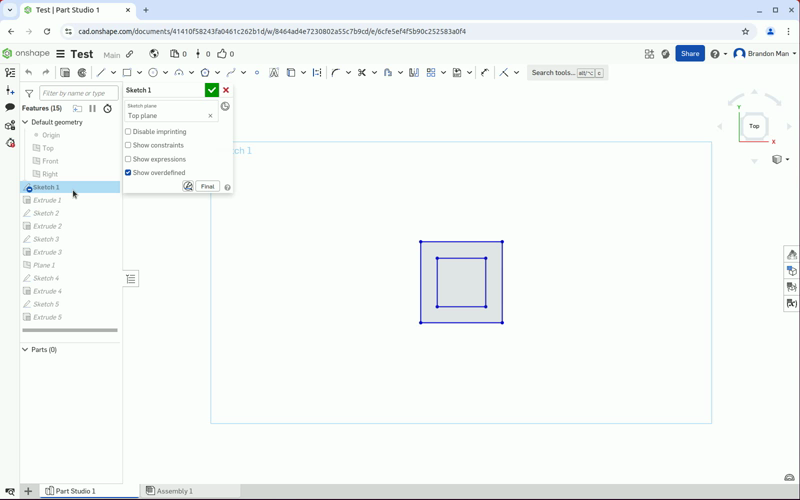
mouse_move(229, 92)
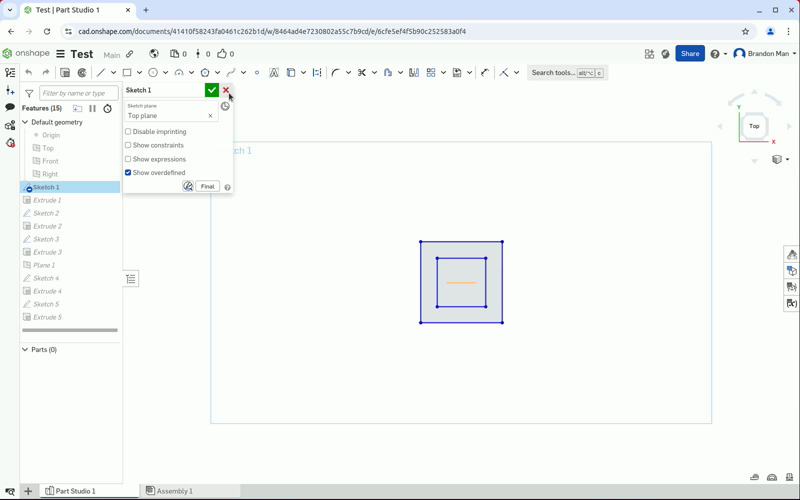
click(229, 92)
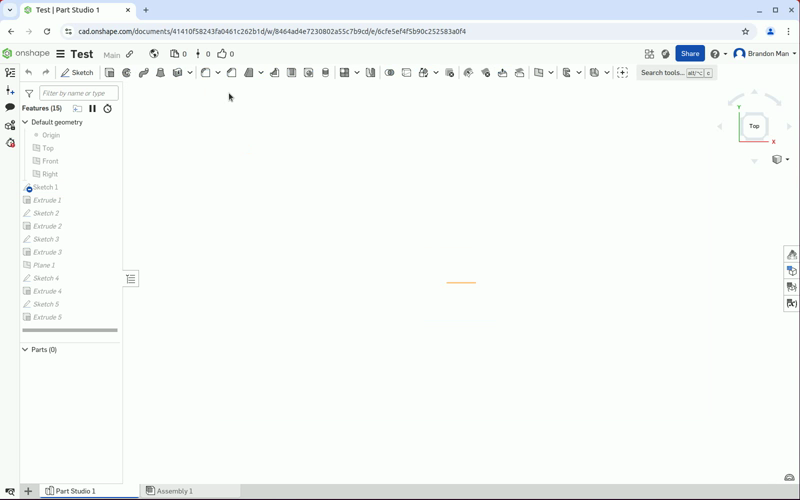
key(shift+s)
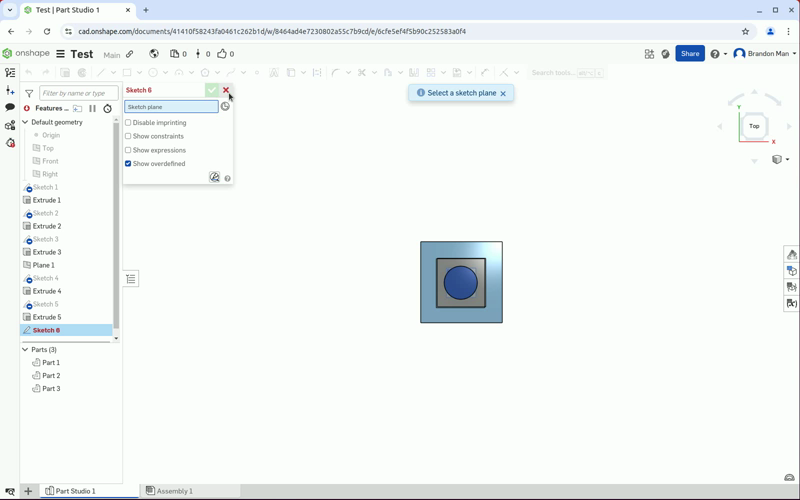
mouse_move(69, 267)
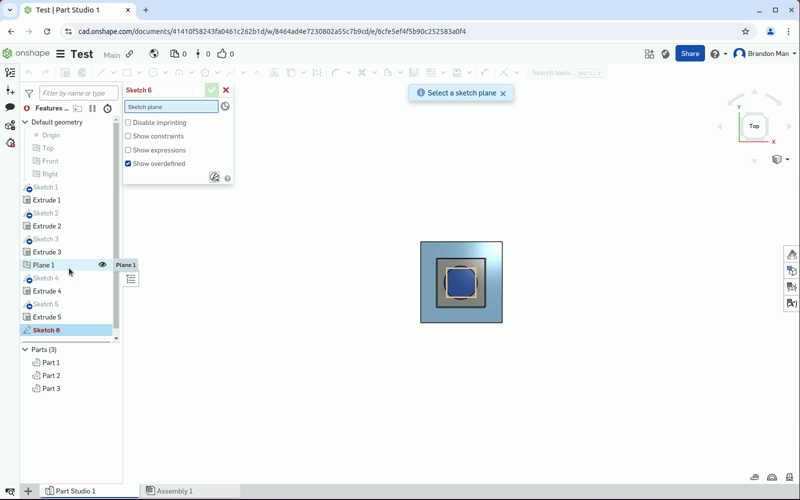
click(69, 267)
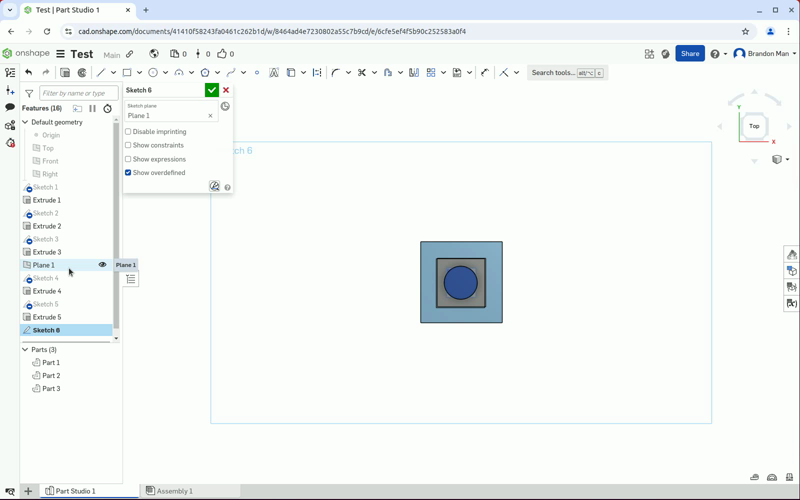
mouse_move(73, 352)
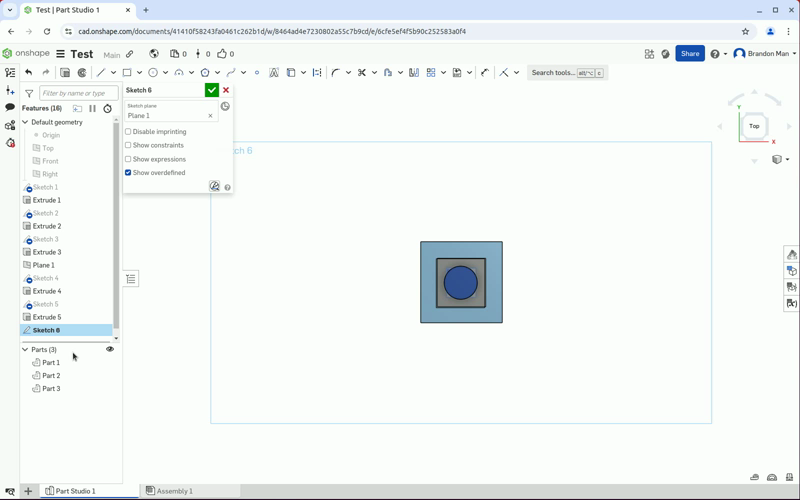
key(y)
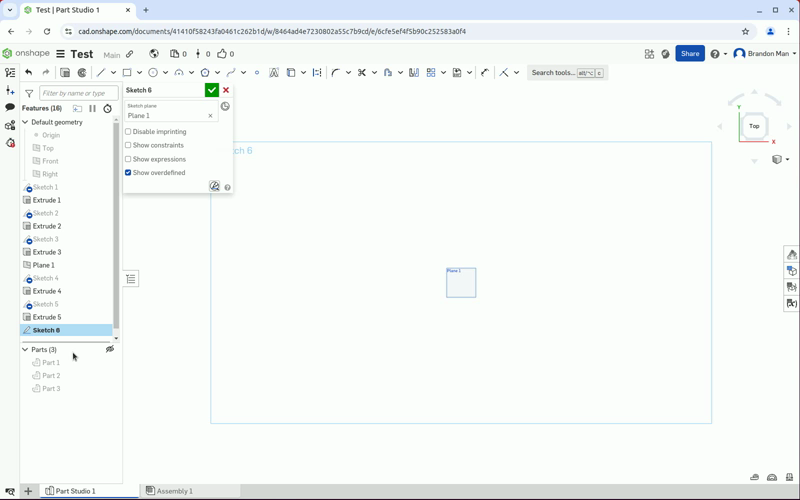
key(c)
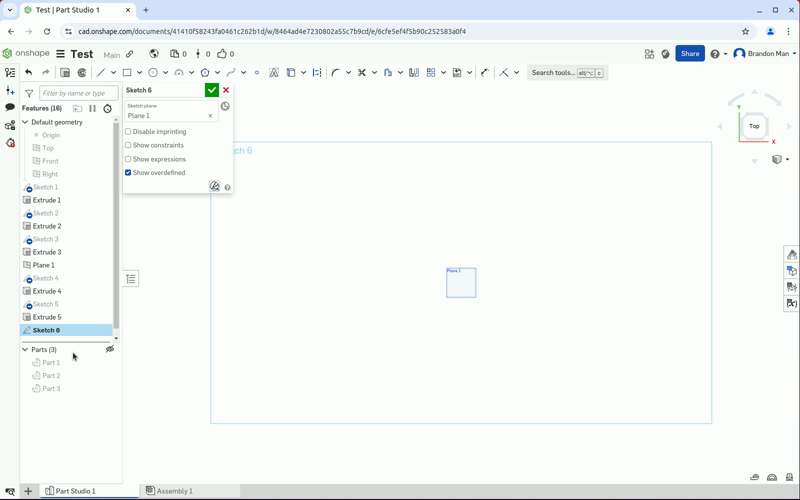
key_down(shift)
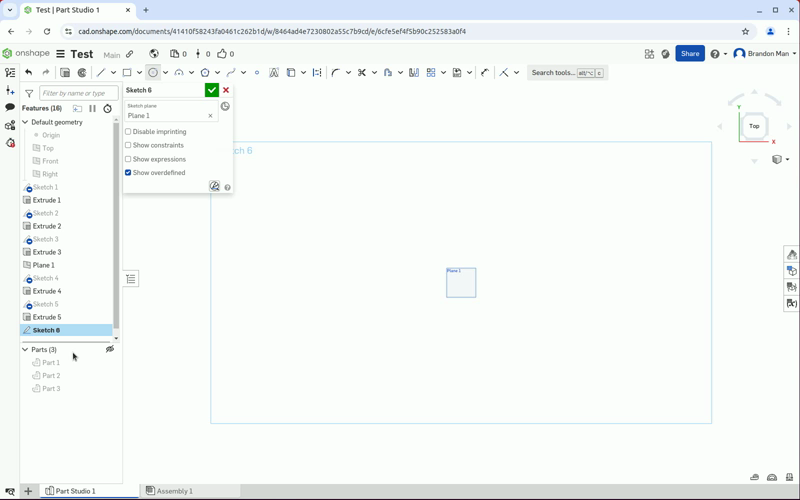
mouse_move(460, 282)
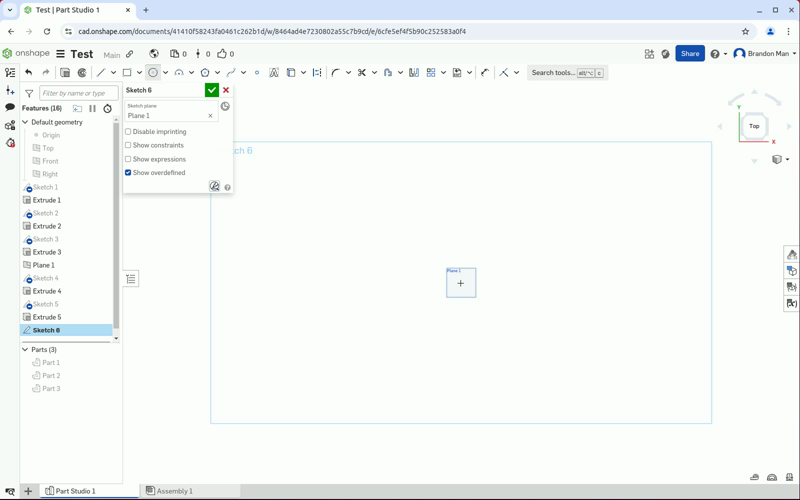
click(460, 282)
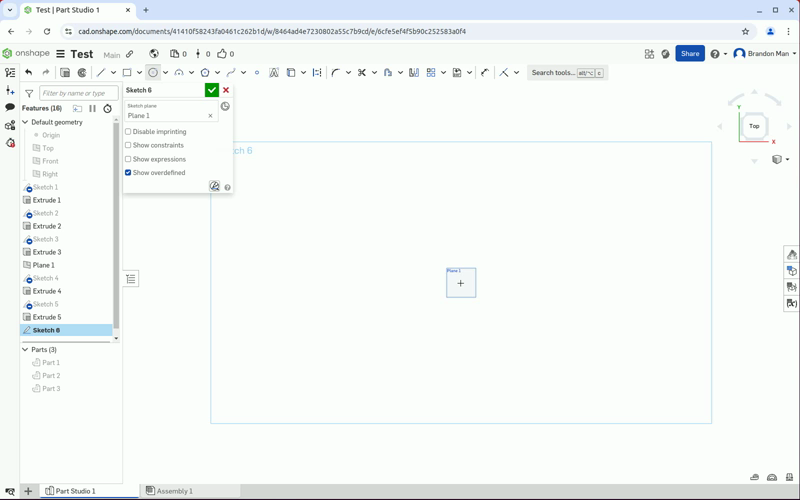
key_up(shift)
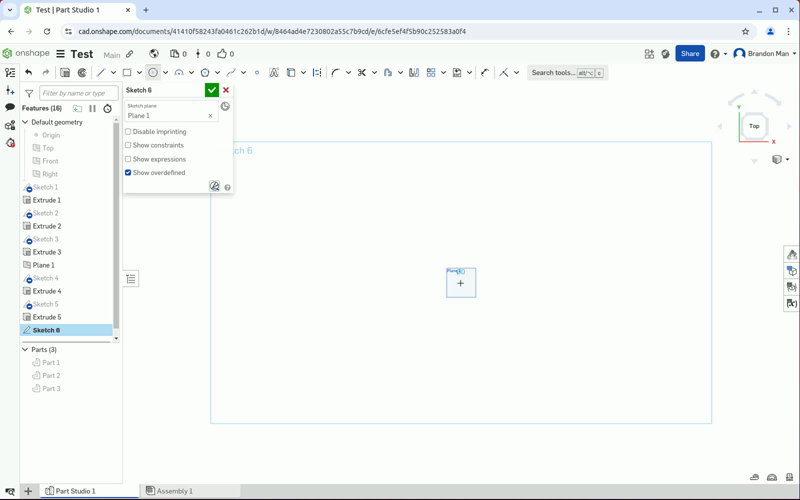
mouse_move(485, 282)
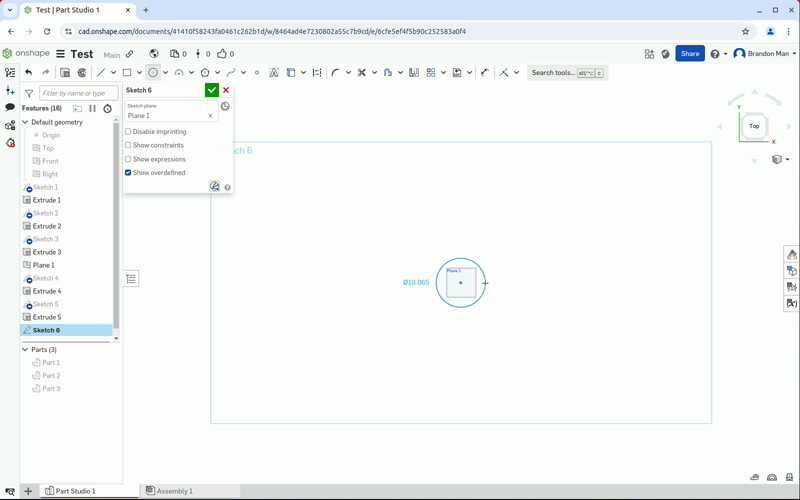
click(485, 282)
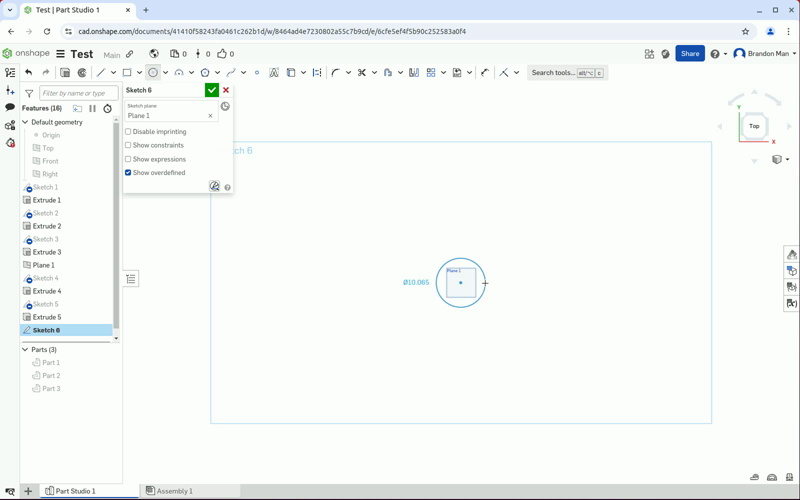
key(esc)
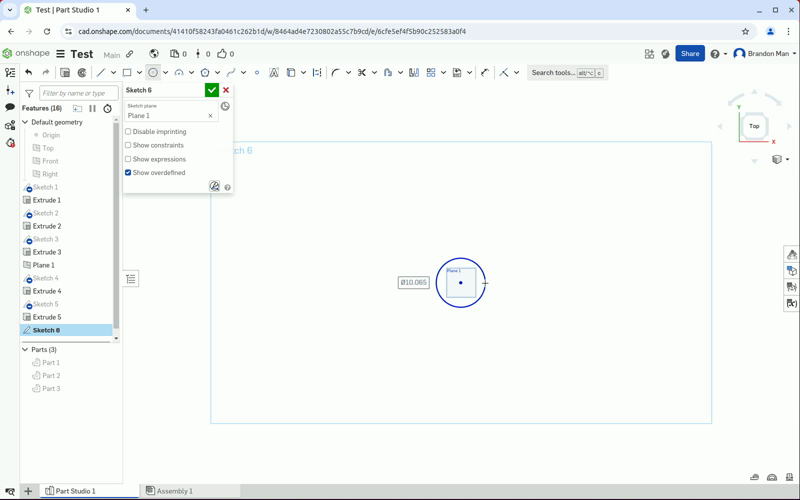
key(c)
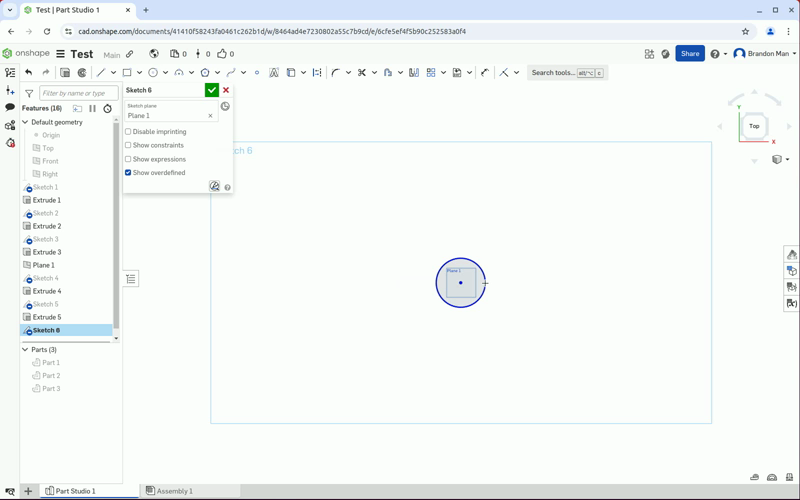
key_down(shift)
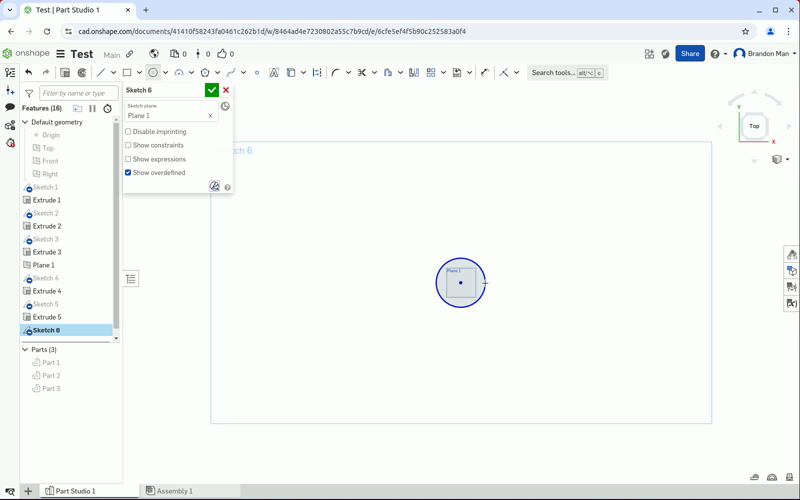
mouse_move(460, 282)
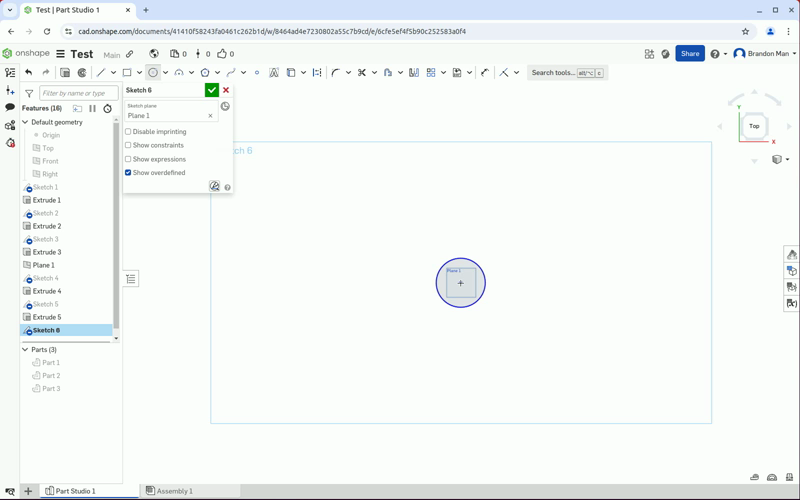
click(460, 282)
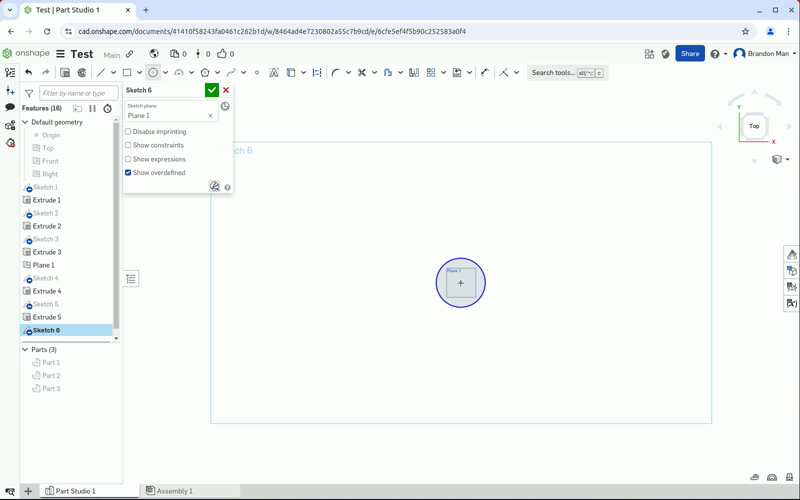
key_up(shift)
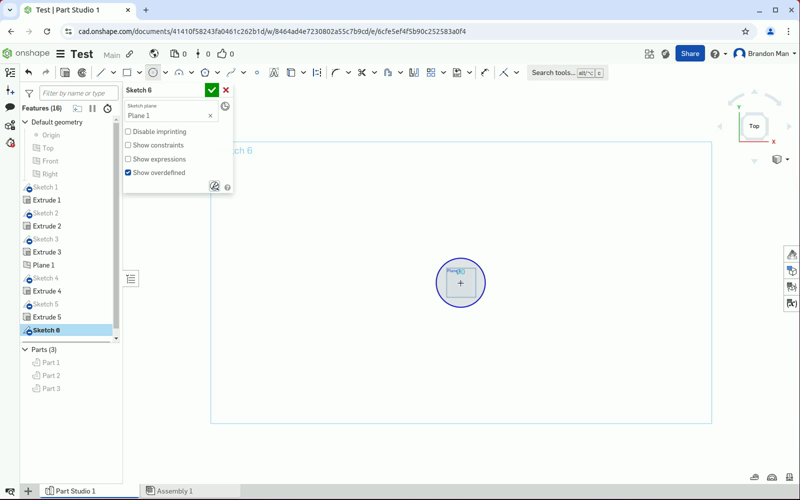
mouse_move(477, 282)
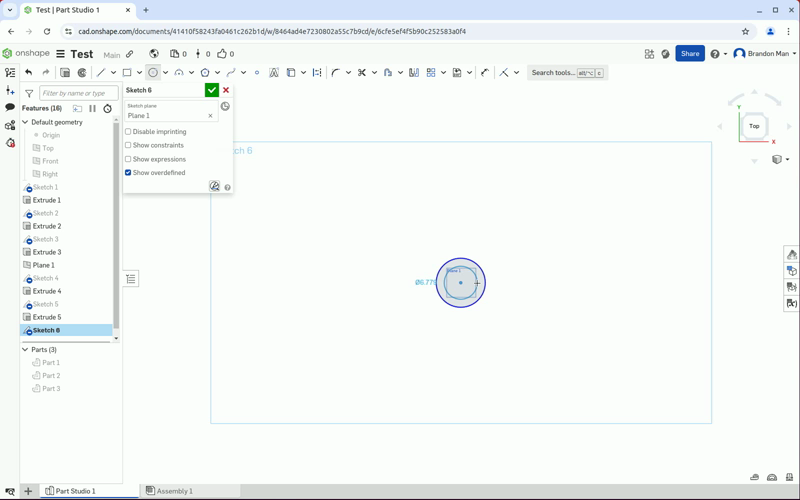
click(477, 282)
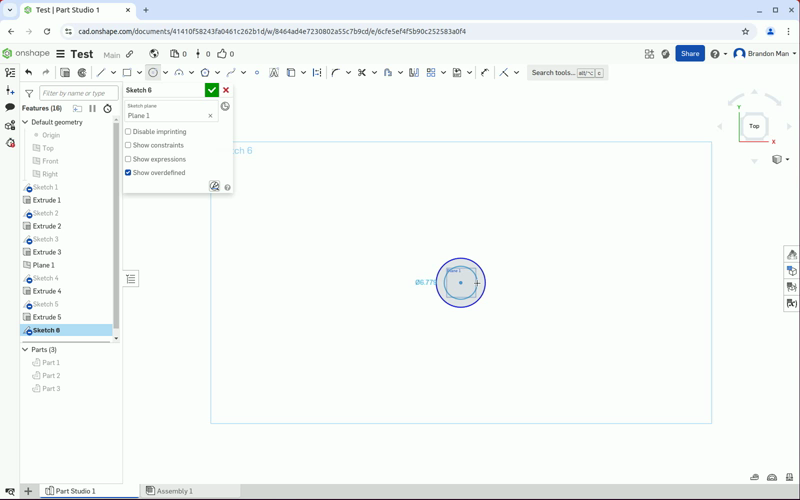
key(esc)
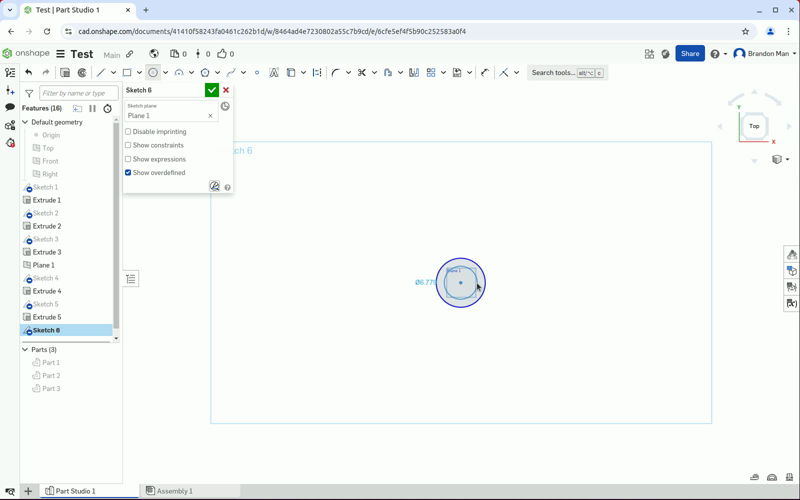
mouse_move(448, 267)
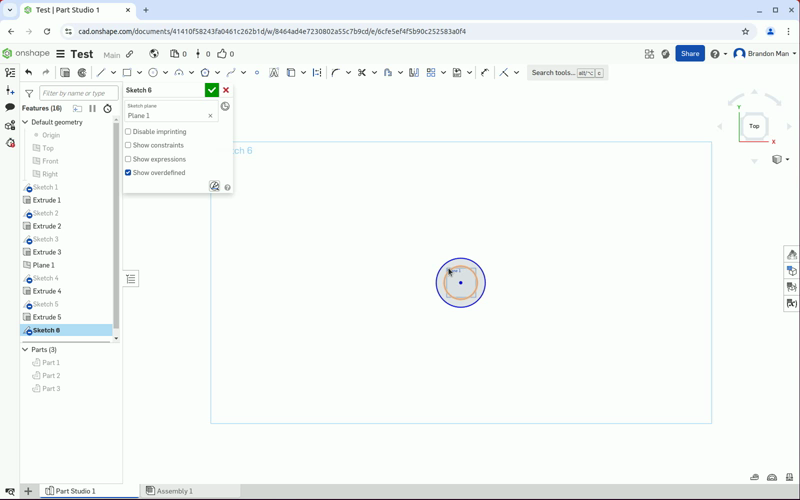
scroll(6)
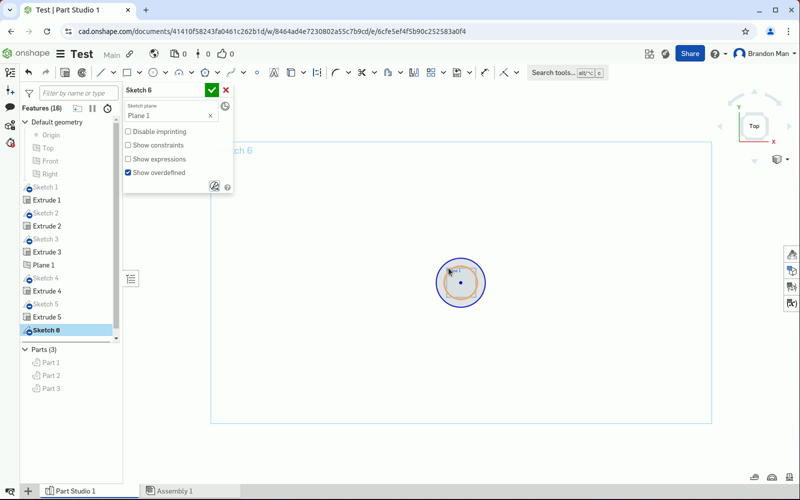
scroll(6)
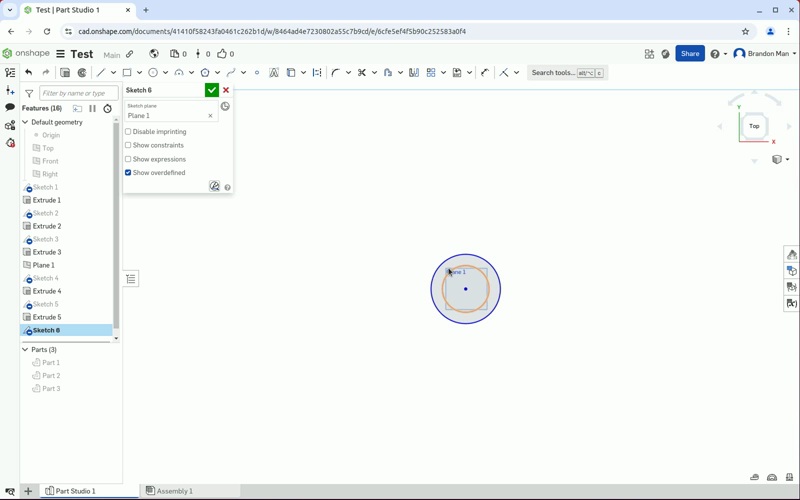
scroll(6)
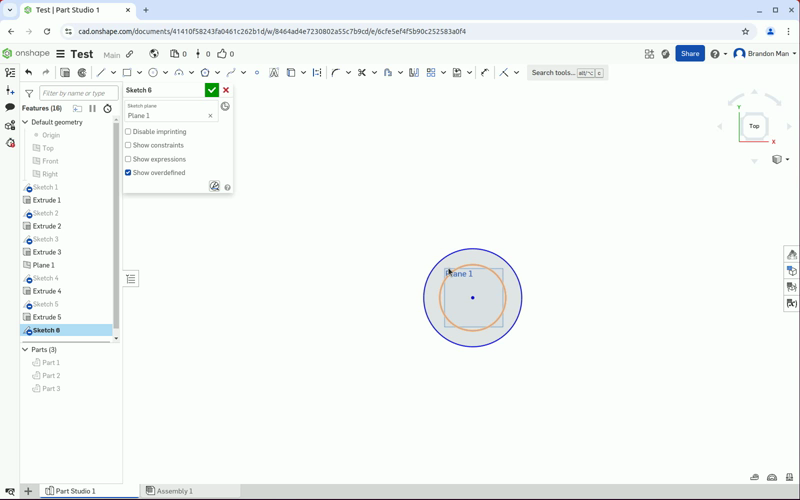
scroll(6)
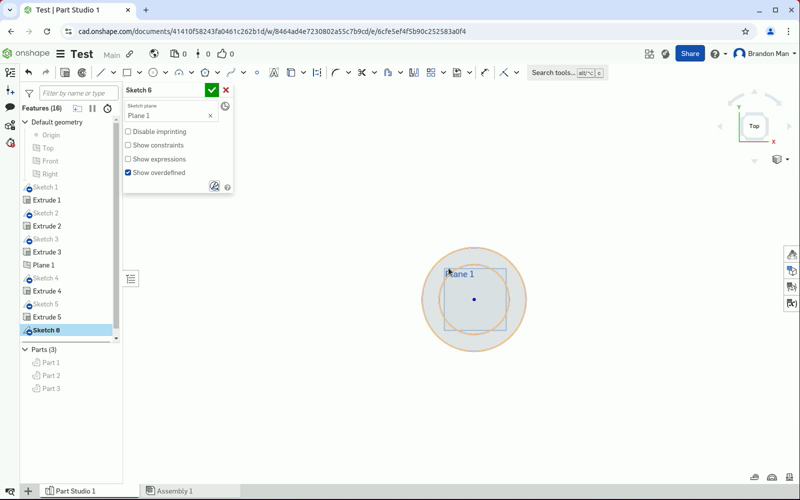
scroll(6)
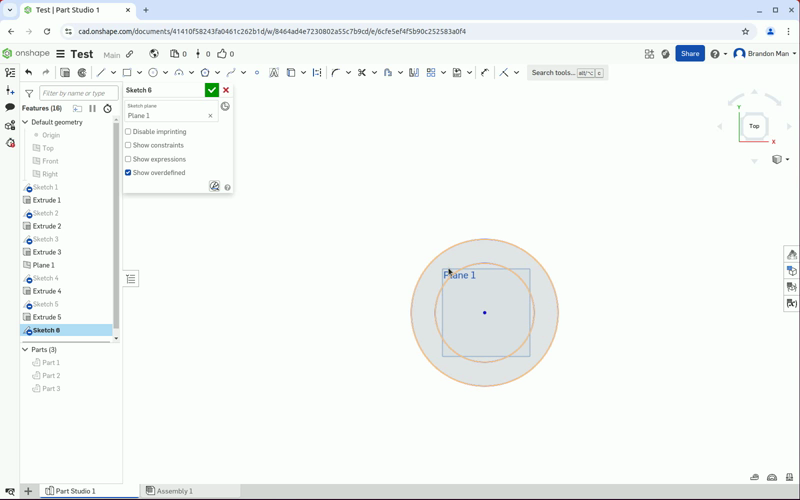
scroll(6)
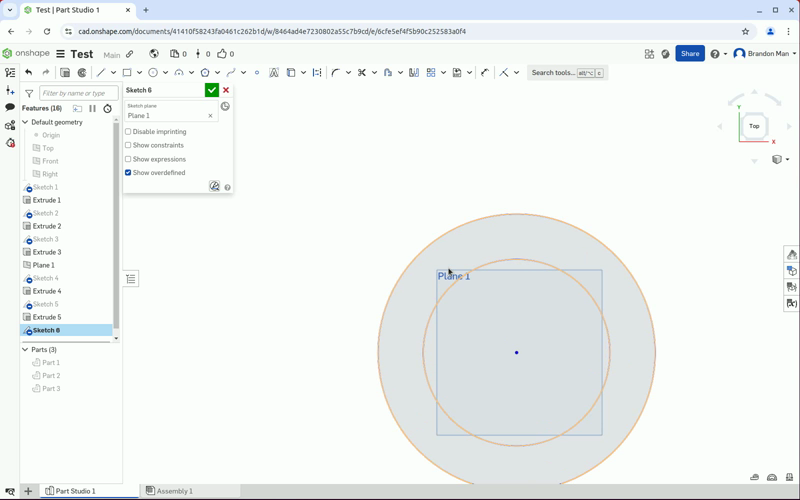
scroll(6)
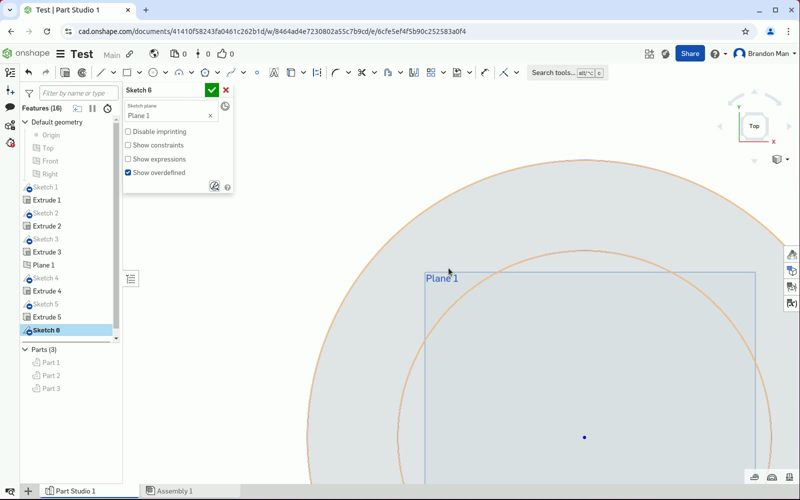
click(448, 267)
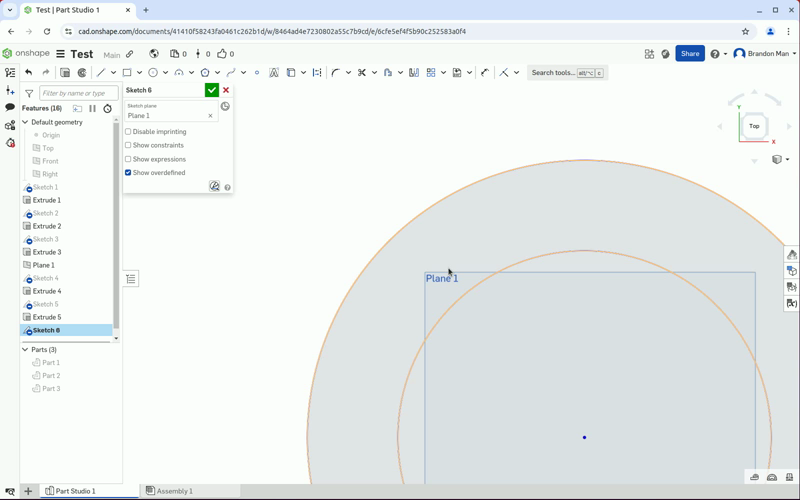
scroll(-6)
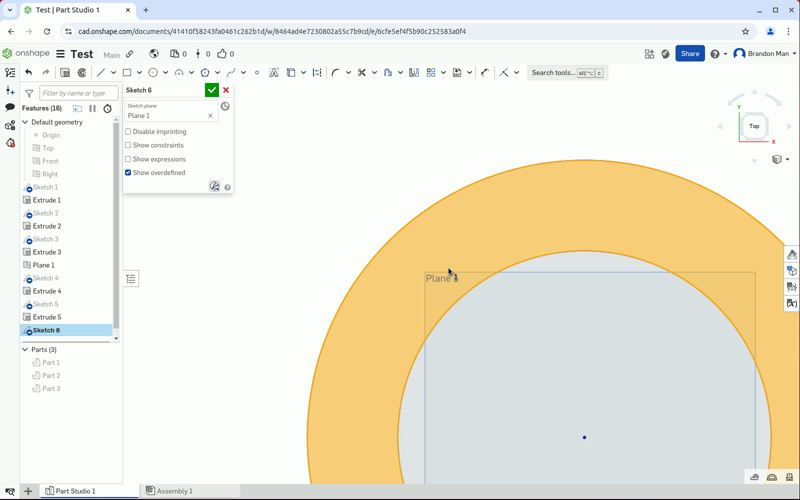
scroll(-6)
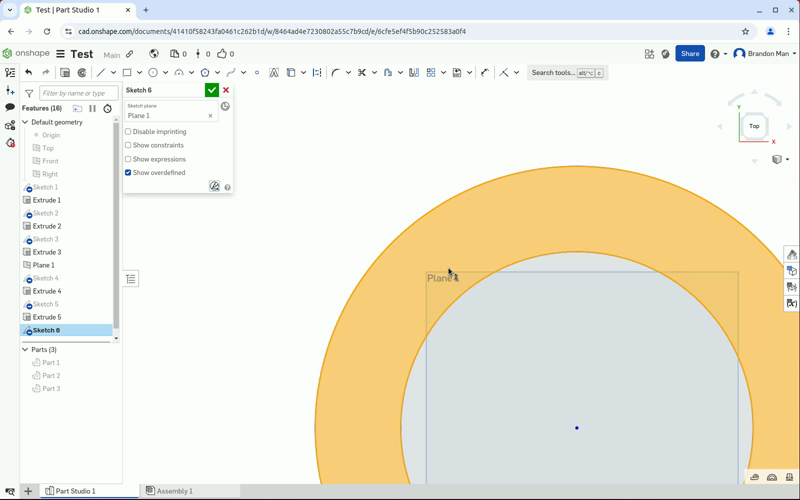
scroll(-6)
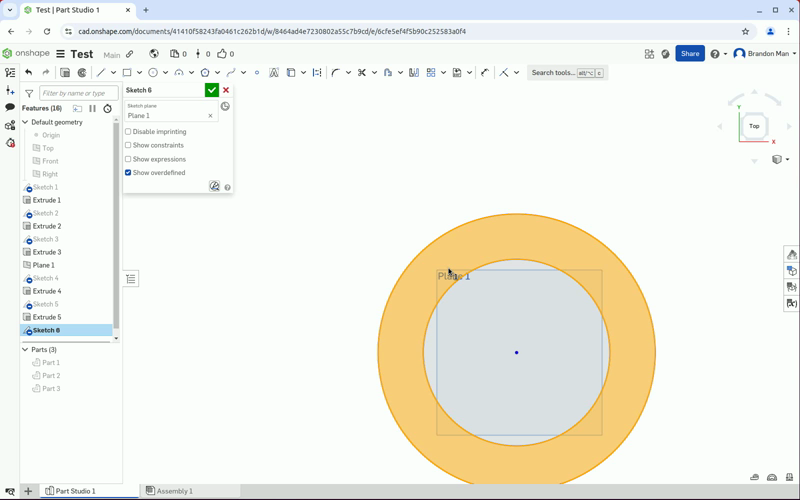
scroll(-6)
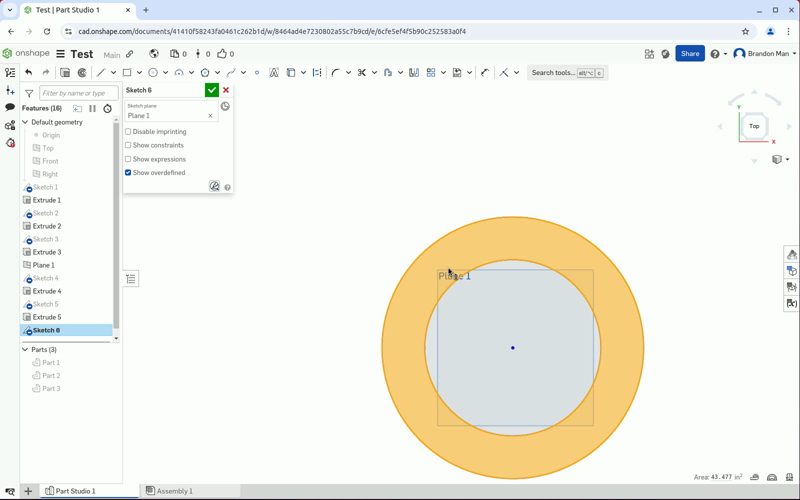
scroll(-6)
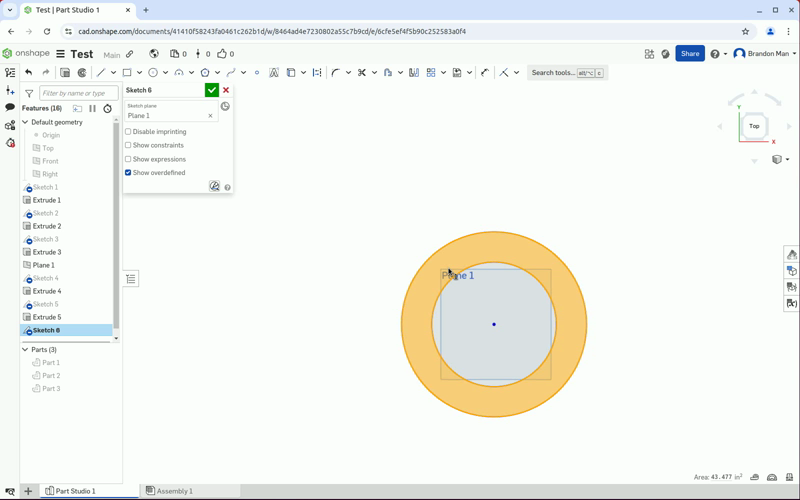
scroll(-6)
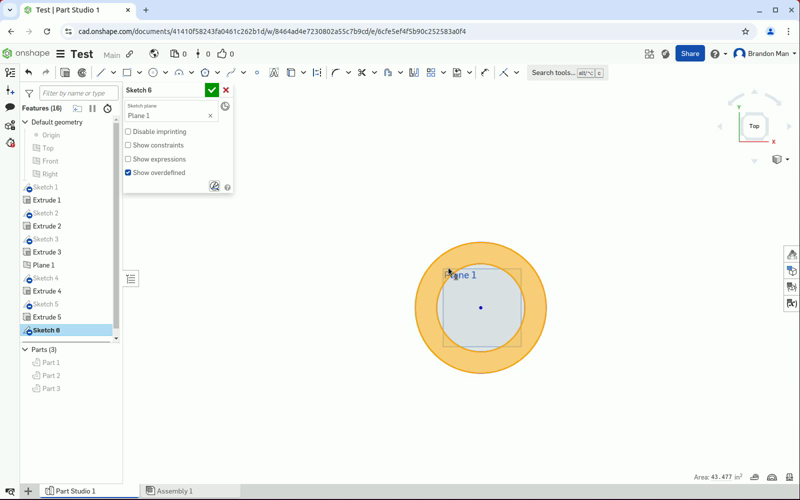
scroll(-6)
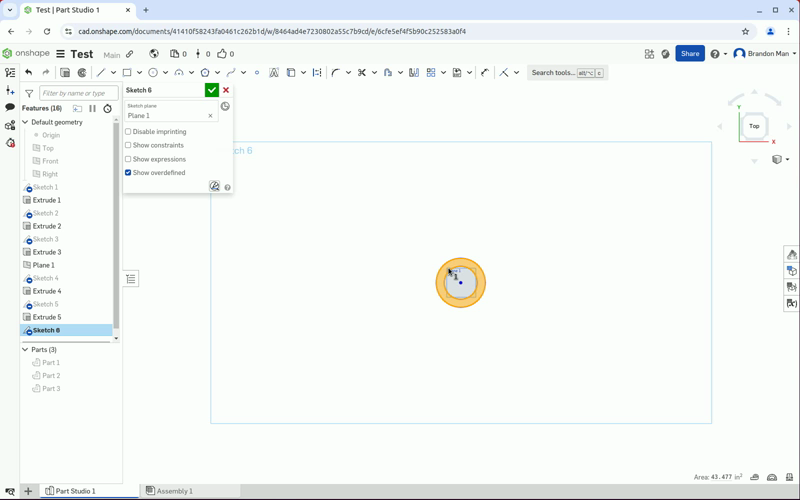
mouse_move(73, 352)
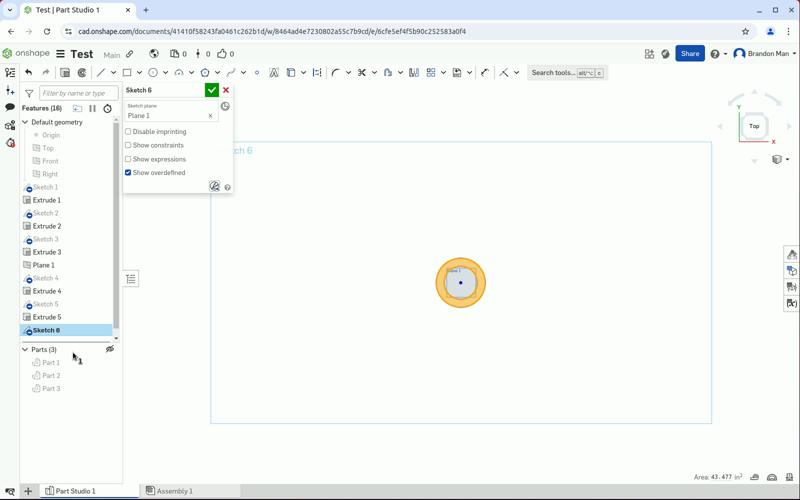
key(shift+y)
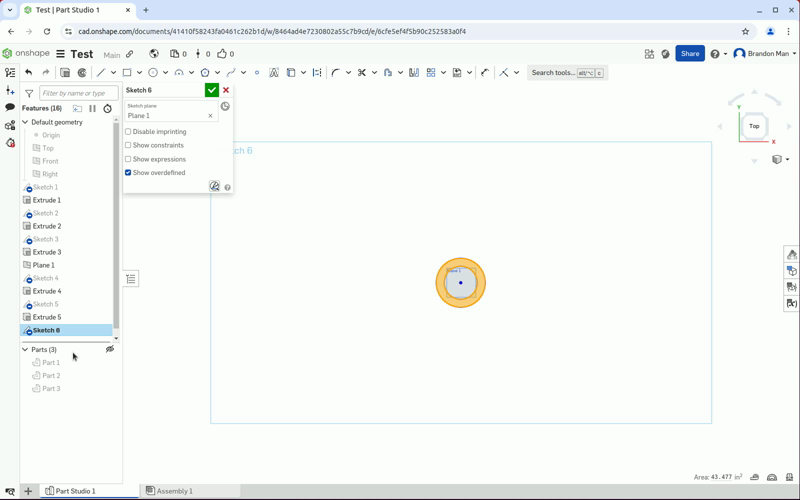
key(shift+e)
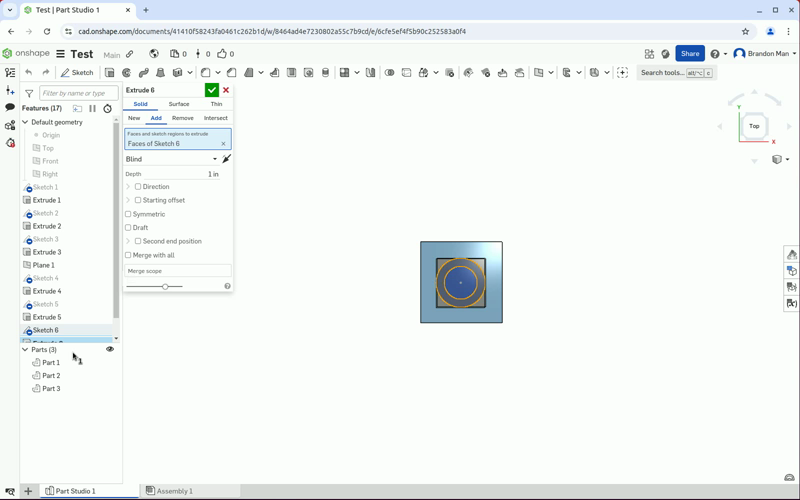
mouse_move(143, 106)
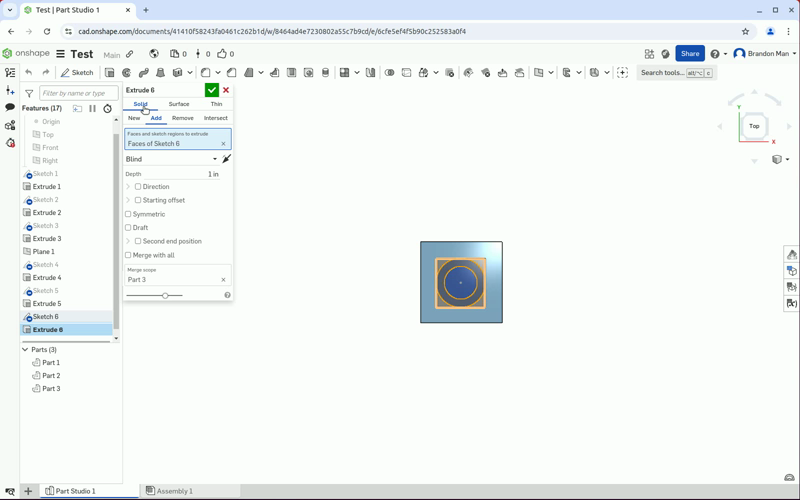
click(143, 106)
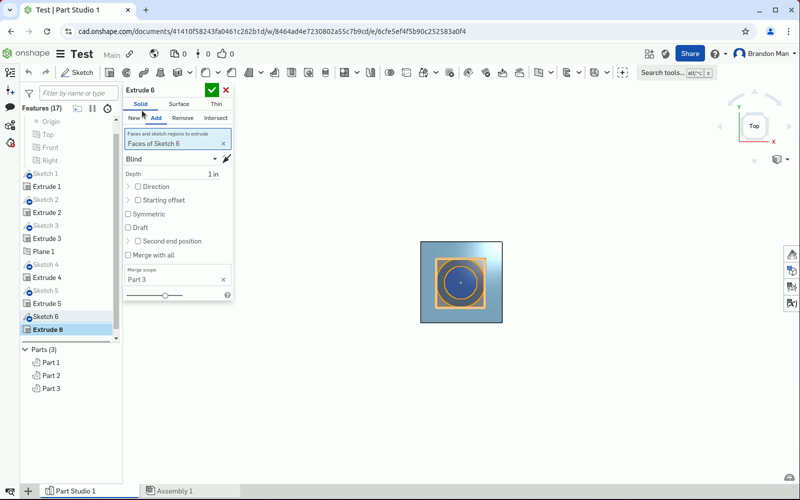
mouse_move(137, 120)
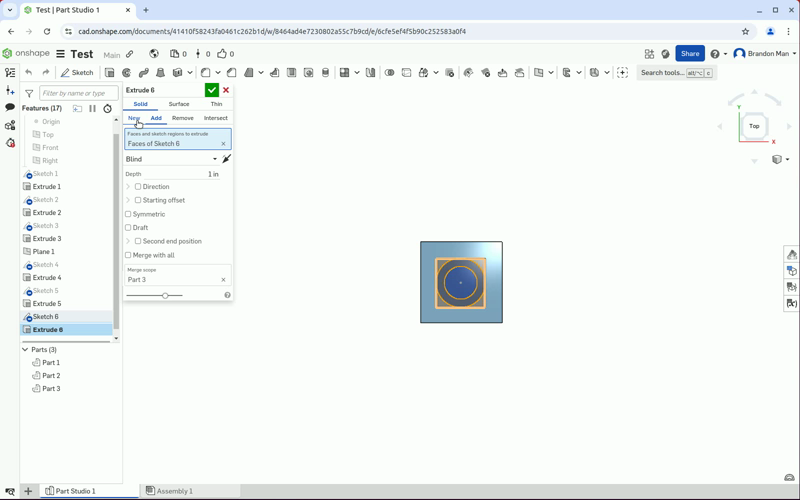
click(137, 120)
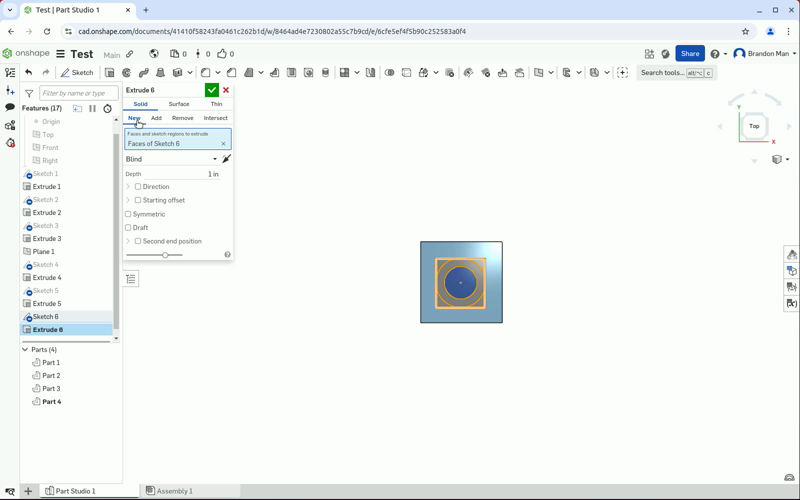
key(tab, 4)
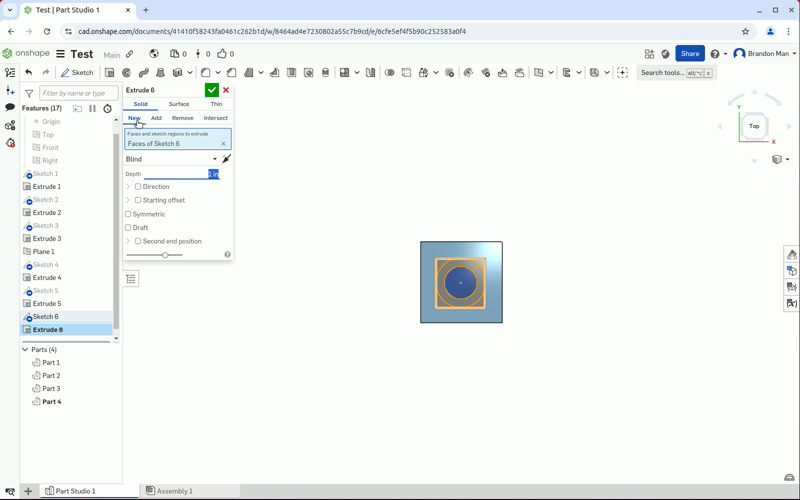
text(3.37)
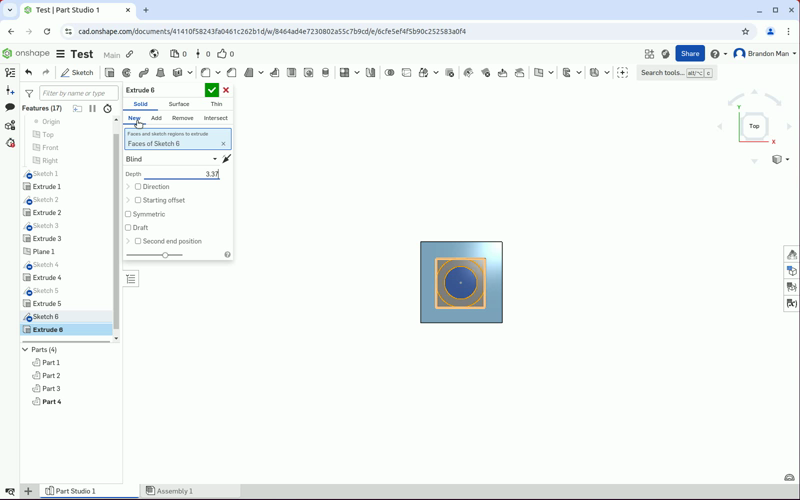
key(enter)
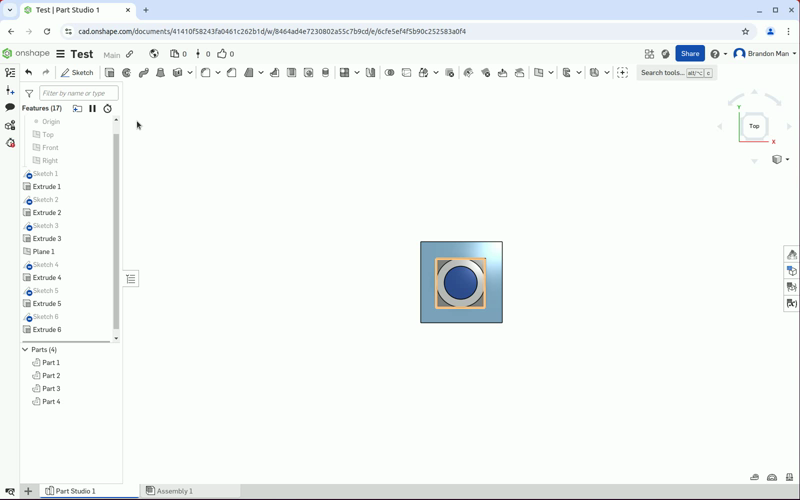
key(shift+h)
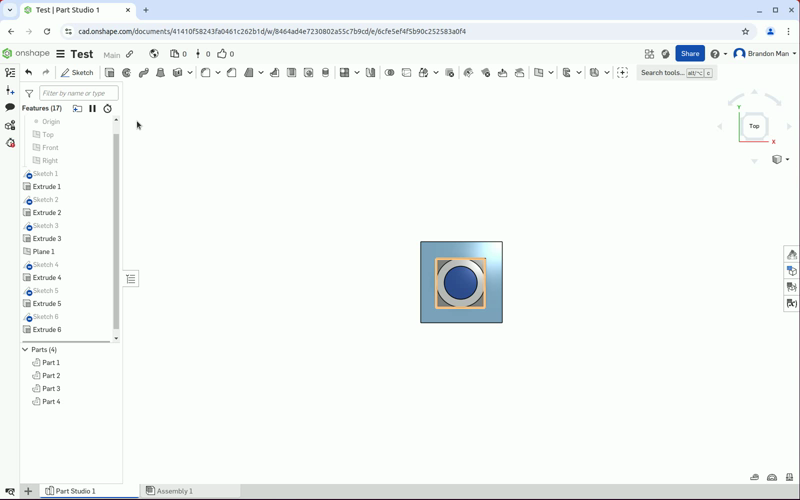
key(shift+h)
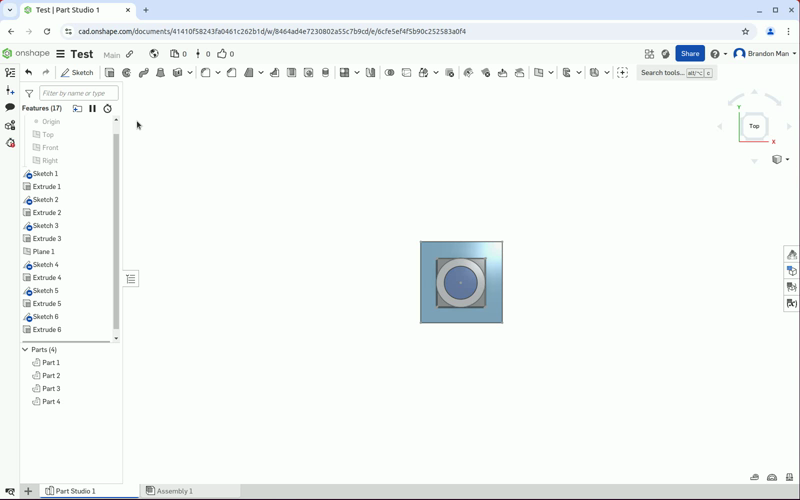
key(shift+7)
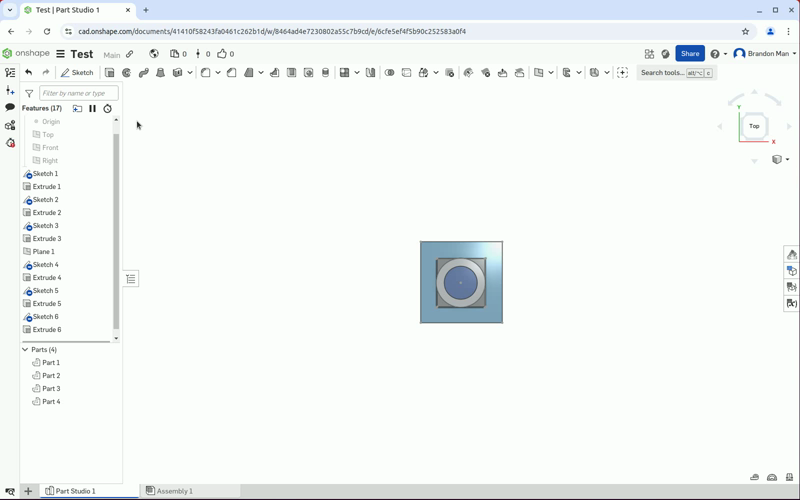
key(up, 3)
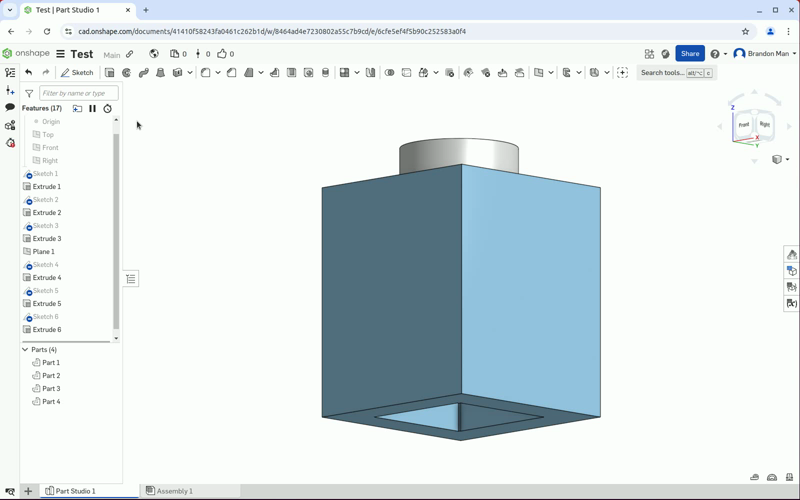
key(left, 3)
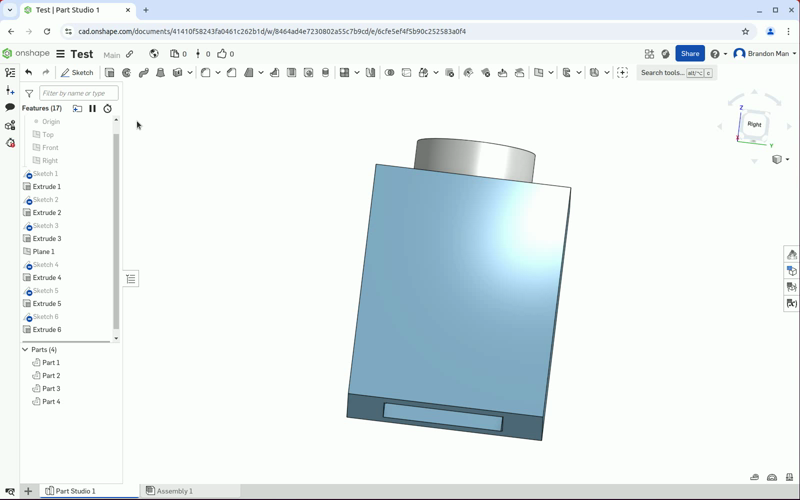
key(right, 3)
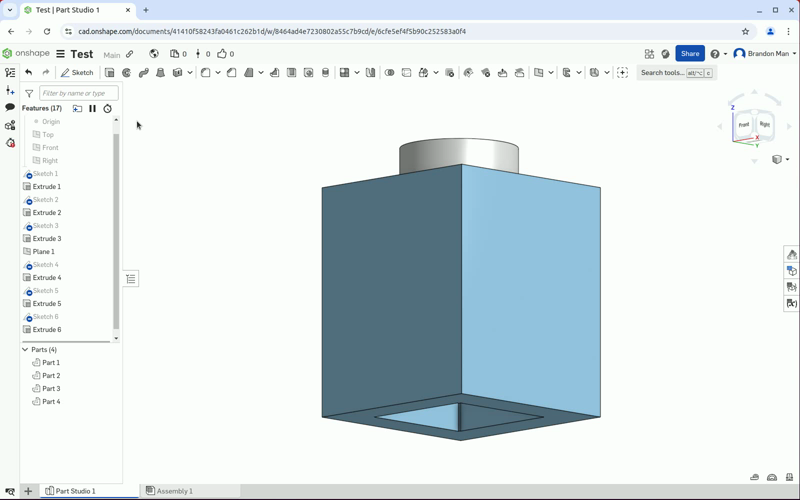
key(down, 3)
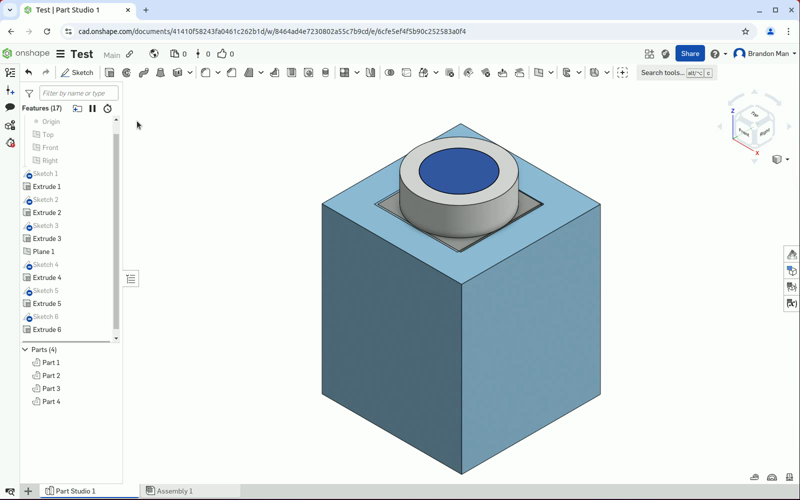
mouse_move(69, 176)
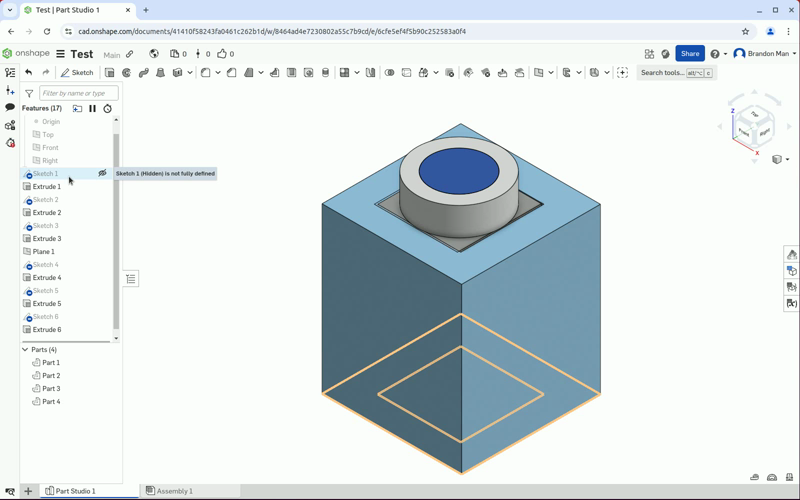
click(69, 176)